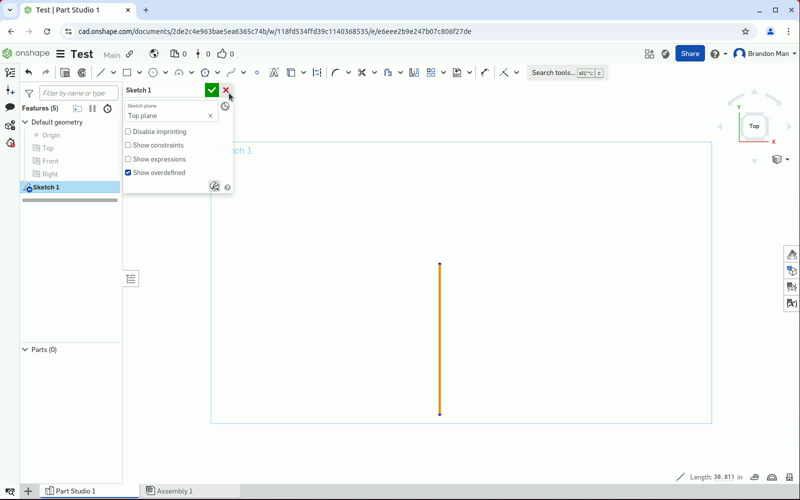
key(shift+h)
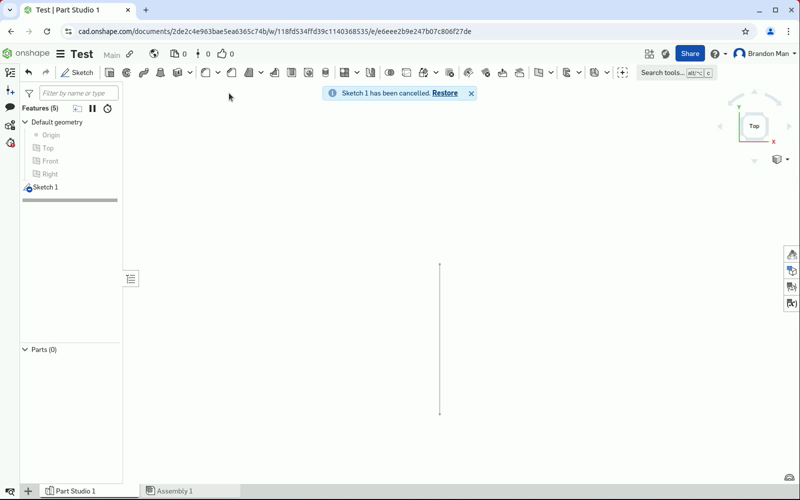
key(shift+s)
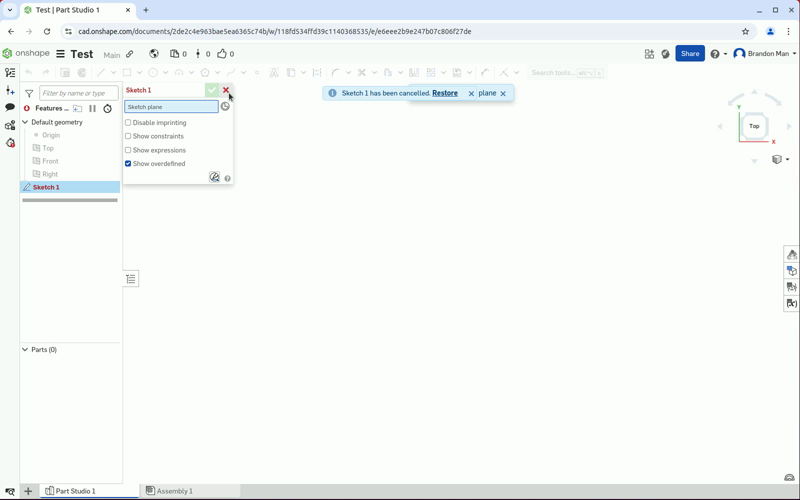
mouse_move(73, 150)
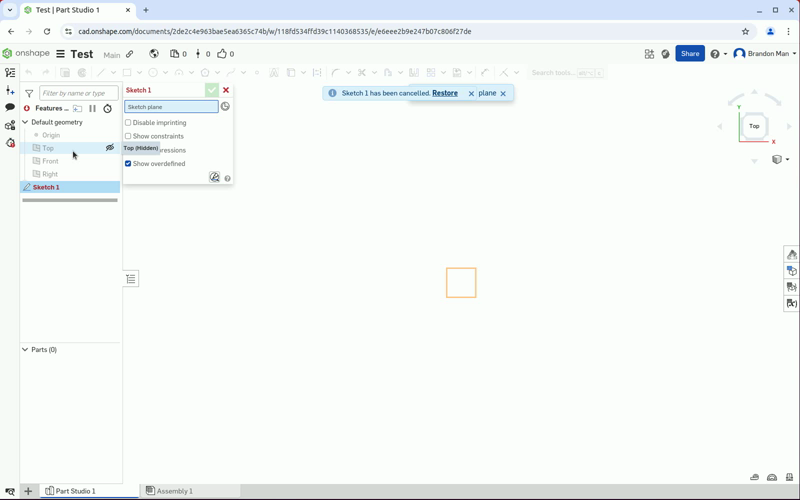
click(73, 150)
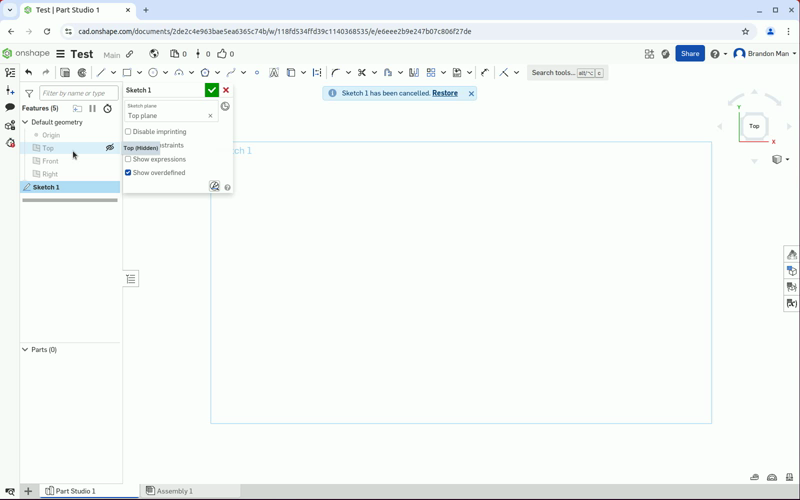
mouse_move(73, 352)
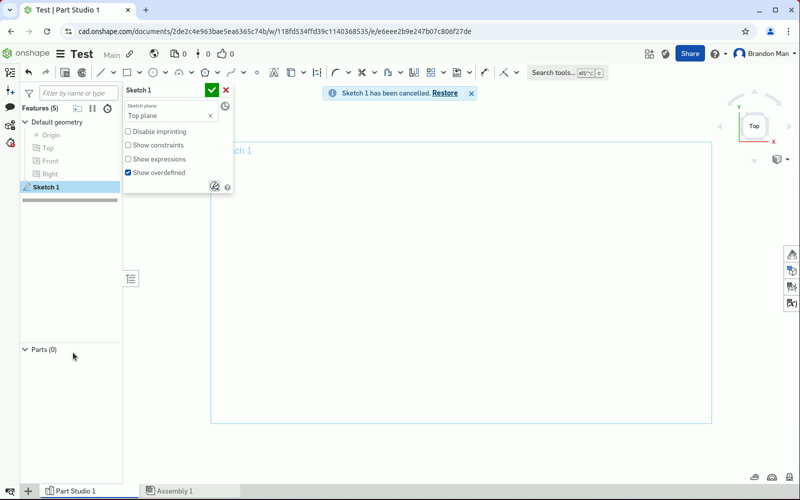
key(y)
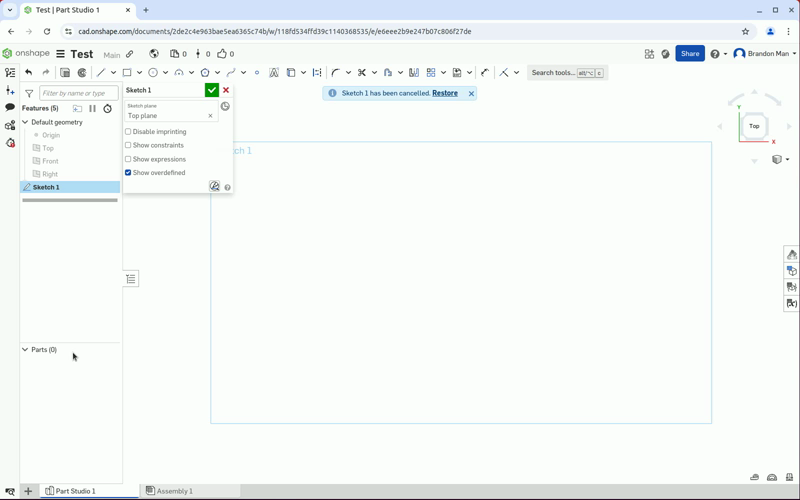
key(l)
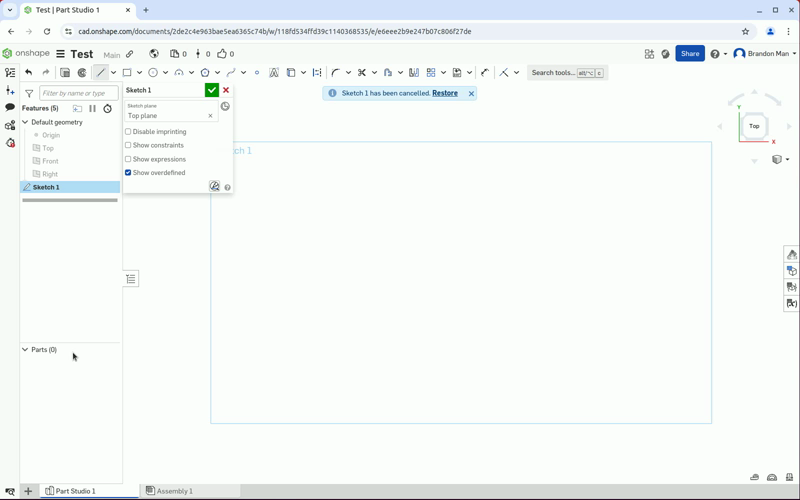
key_down(shift)
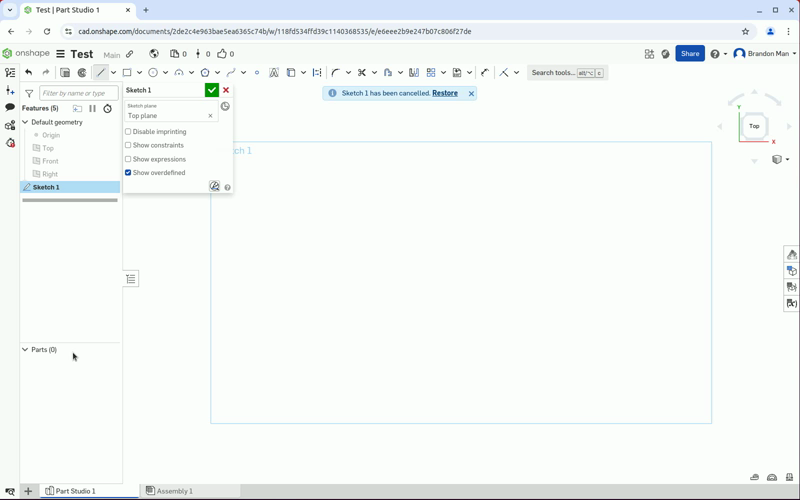
mouse_move(385, 395)
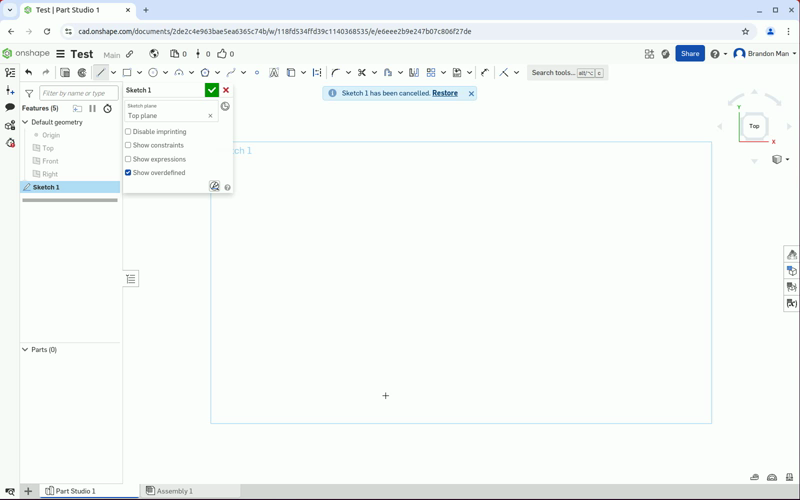
click(385, 395)
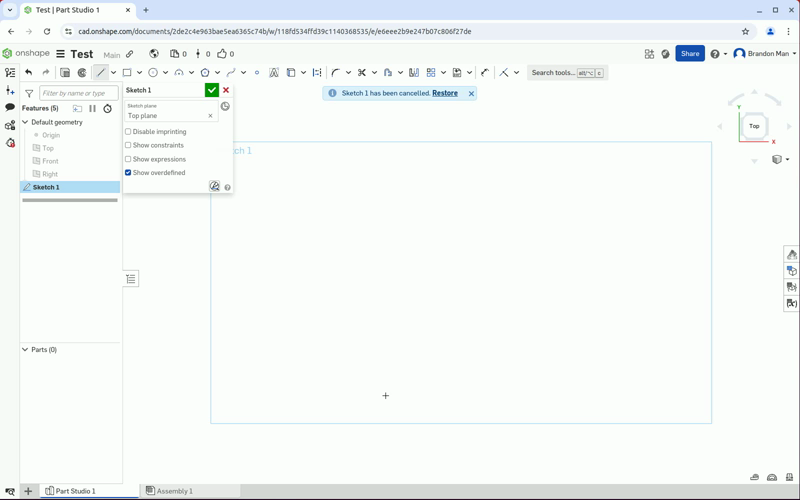
key_up(shift)
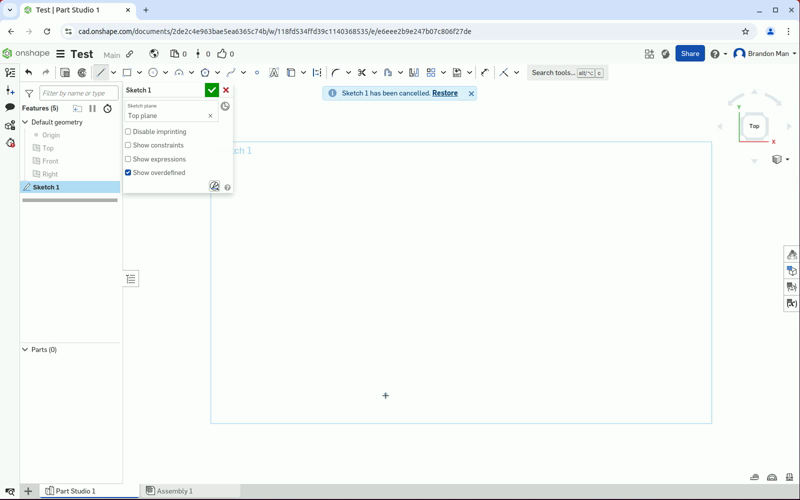
key_down(shift)
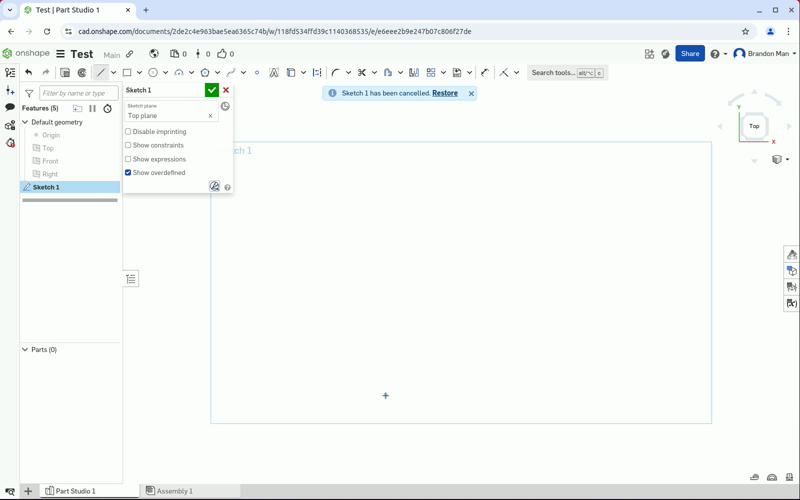
mouse_move(534, 395)
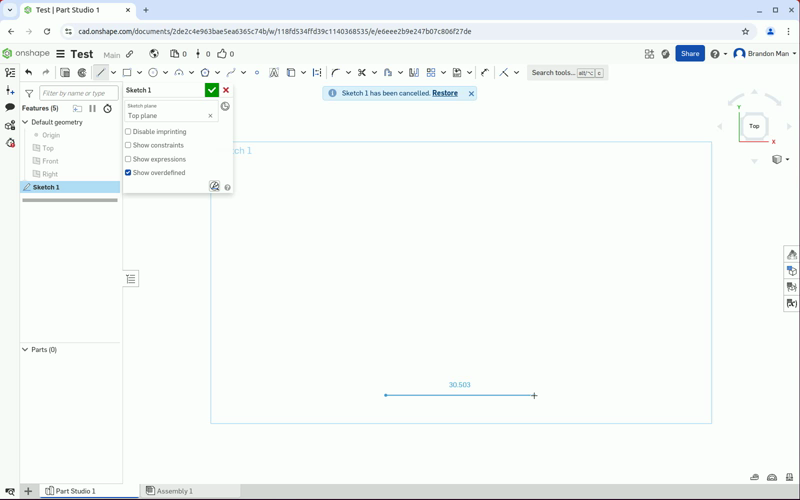
click(534, 395)
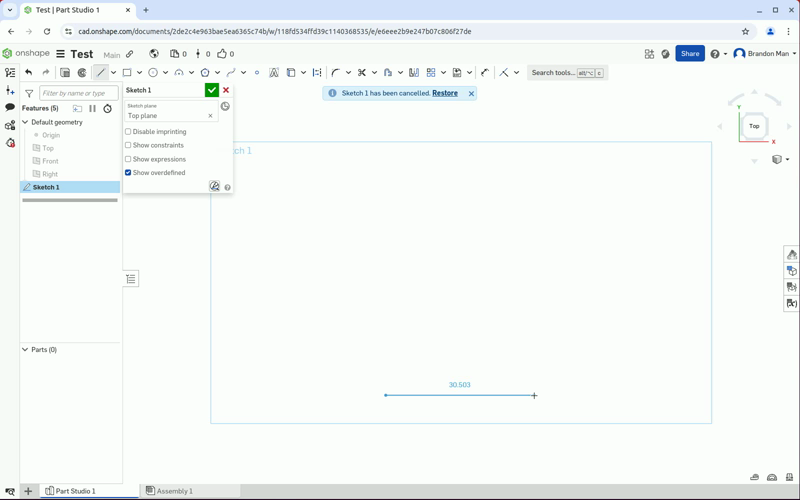
key_up(shift)
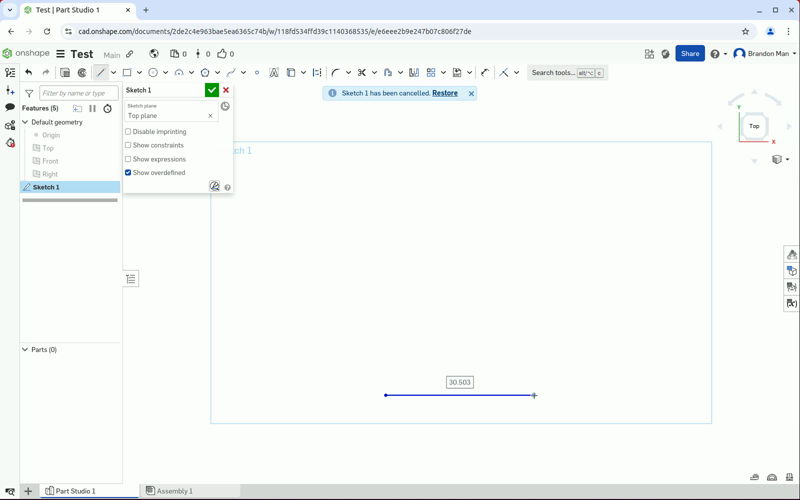
key_down(shift)
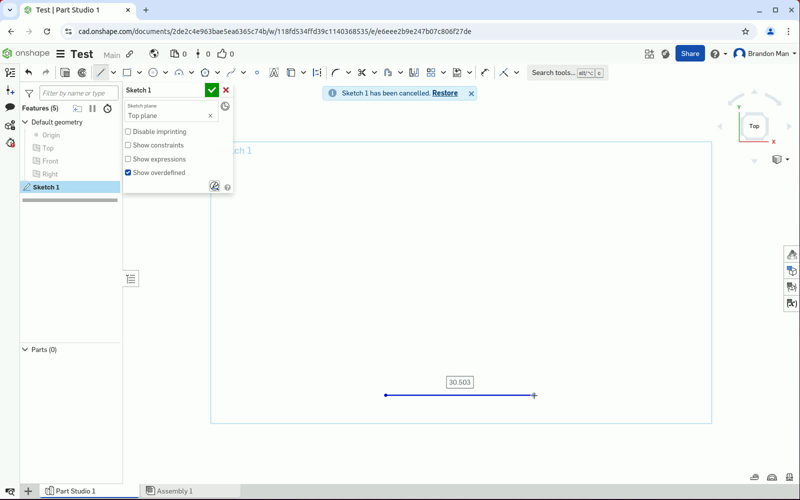
mouse_move(534, 171)
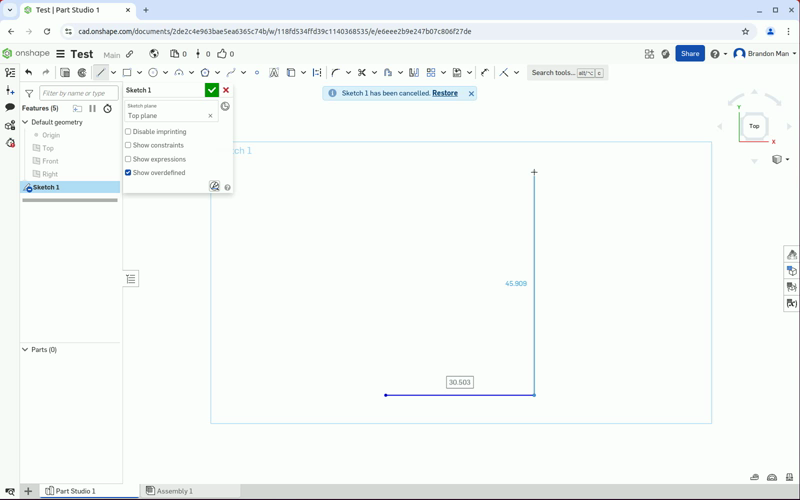
click(534, 171)
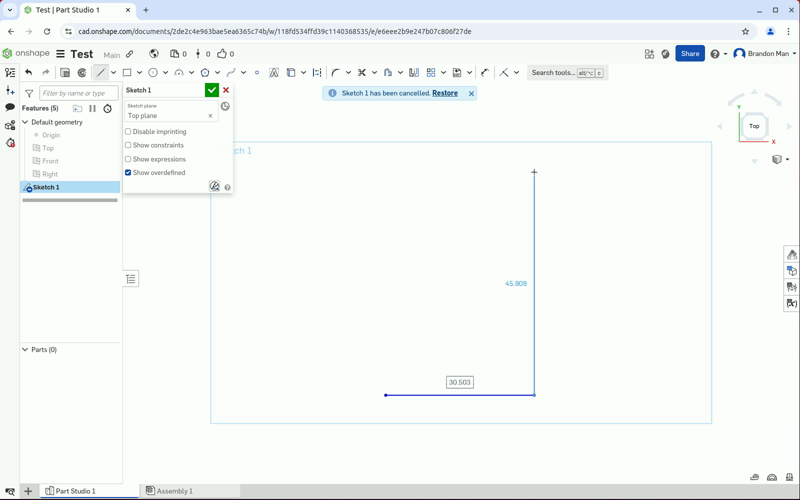
key_up(shift)
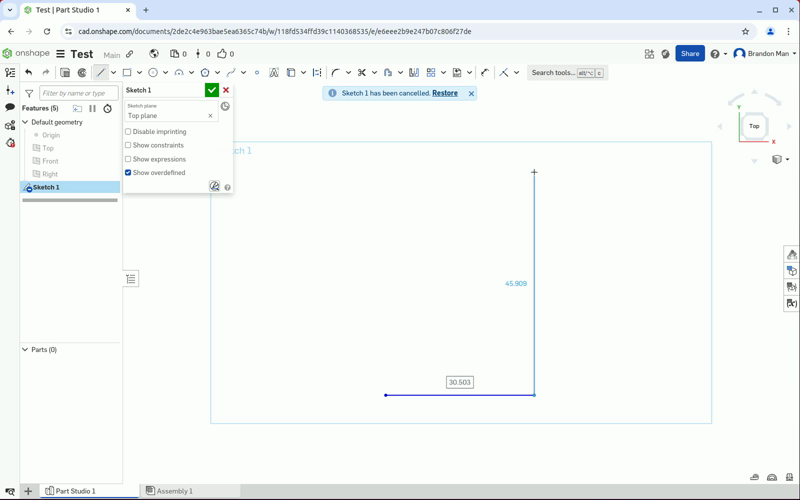
key_down(shift)
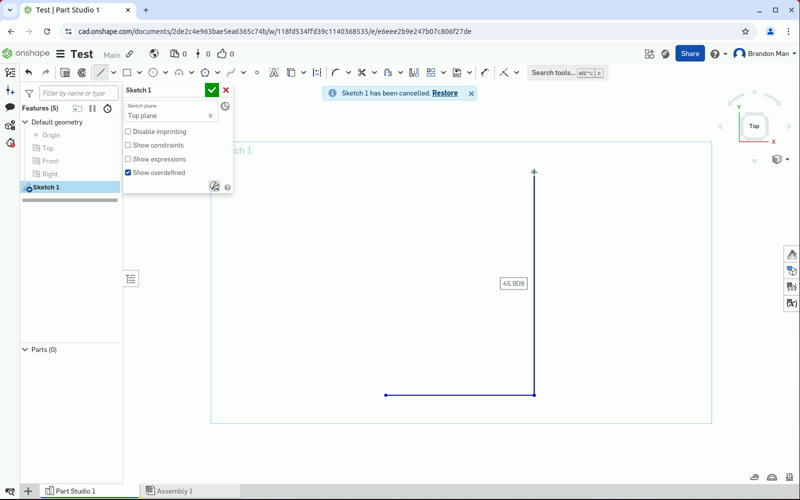
mouse_move(402, 171)
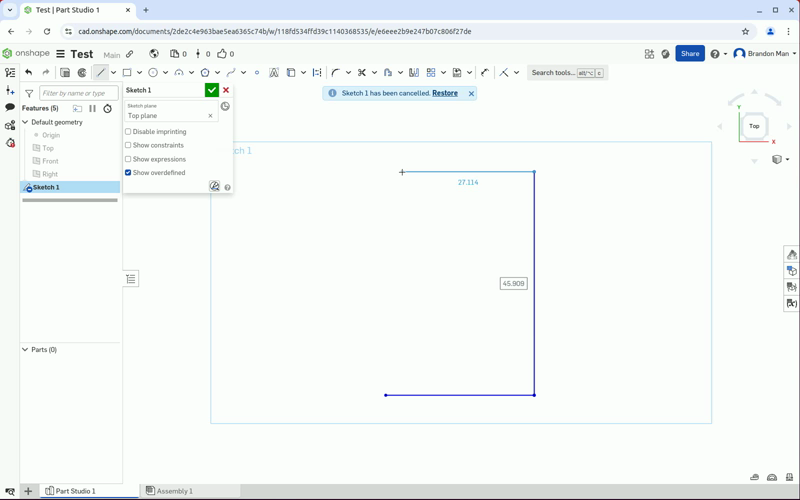
click(402, 171)
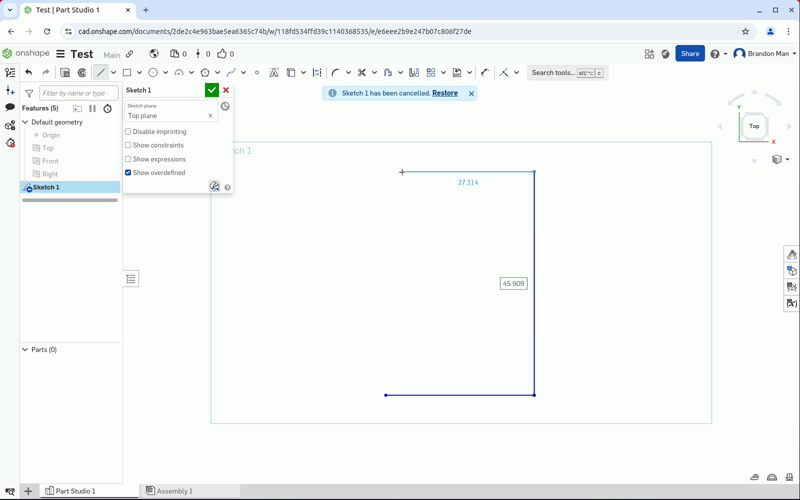
key_up(shift)
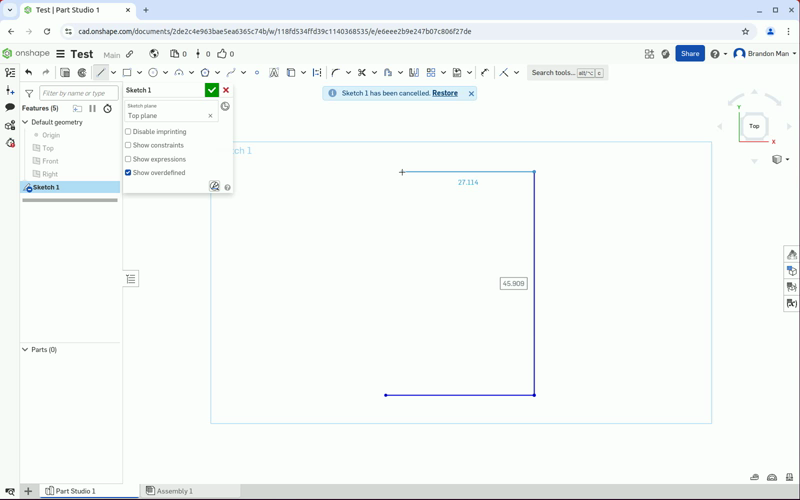
key_down(shift)
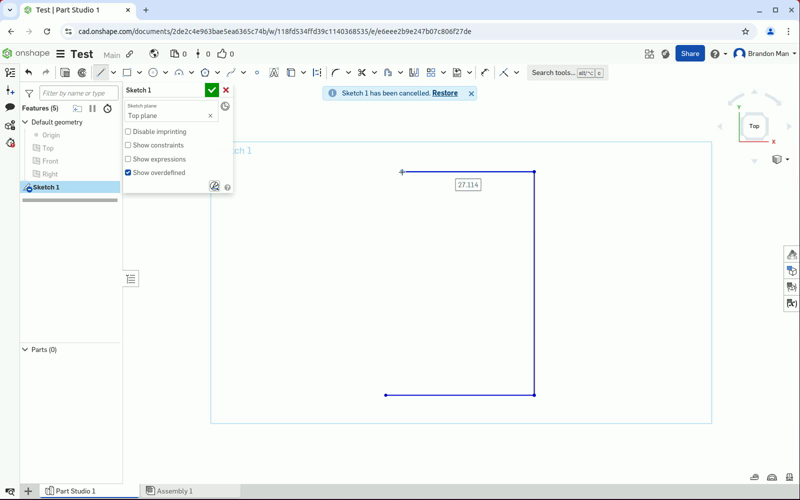
mouse_move(432, 171)
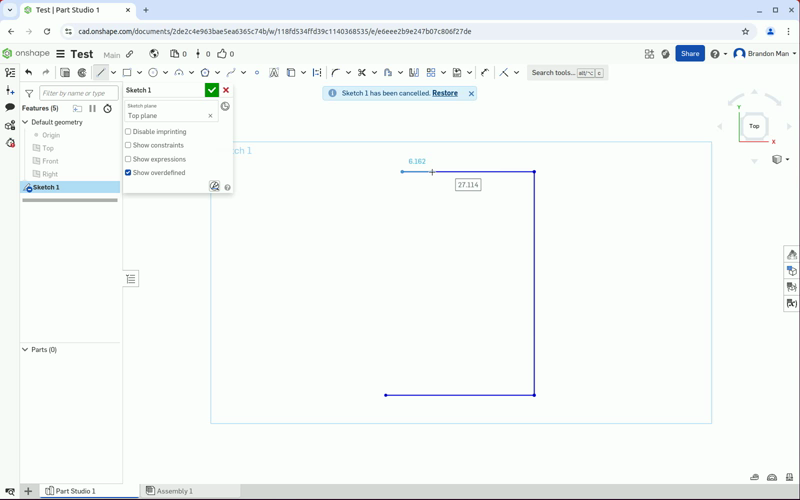
mouse_move(385, 192)
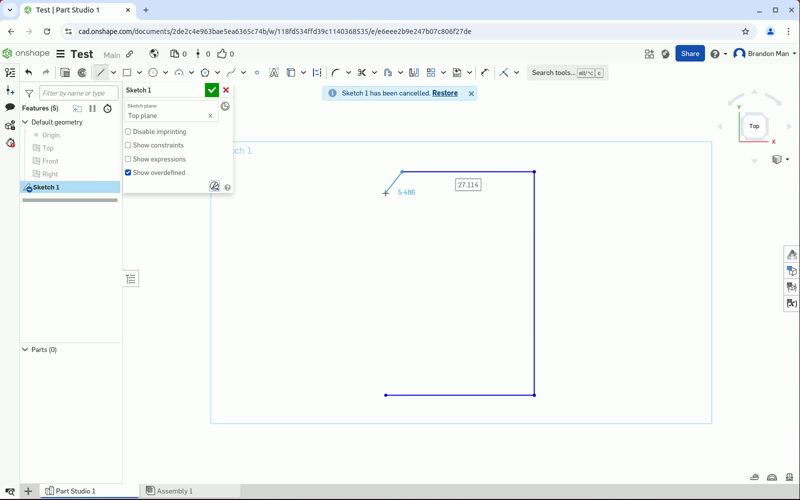
click(385, 192)
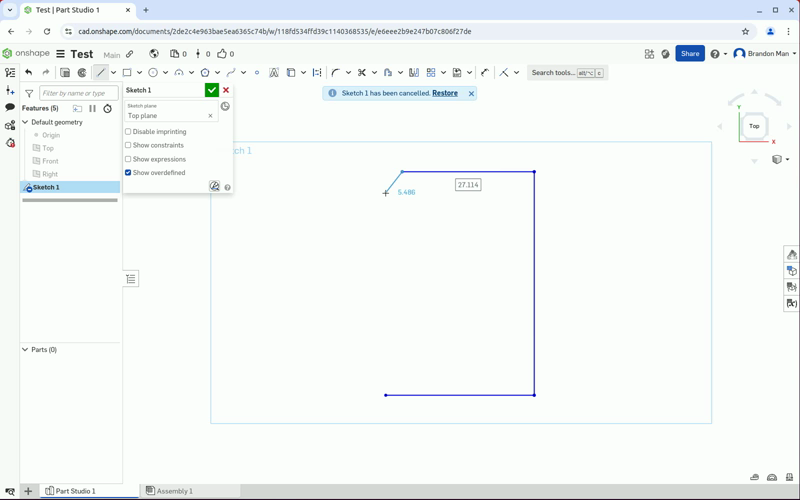
key_up(shift)
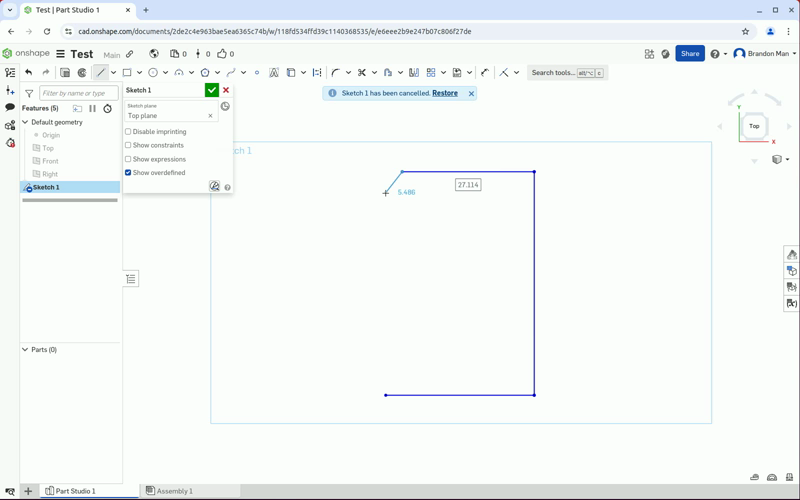
key_down(shift)
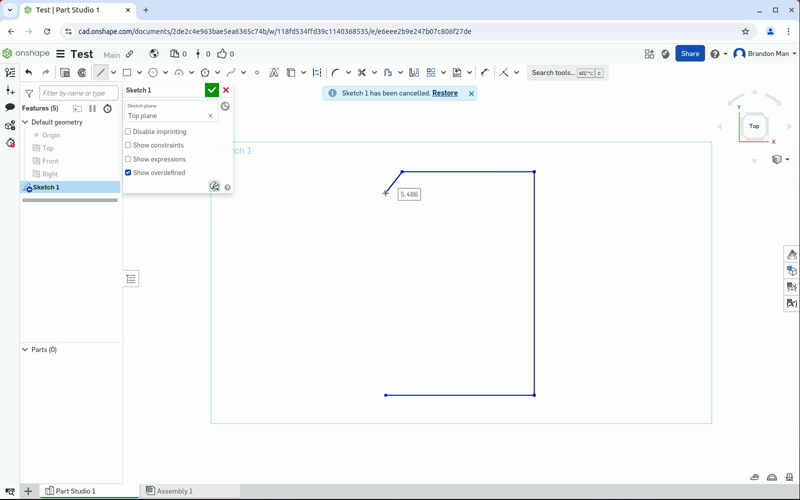
mouse_move(385, 395)
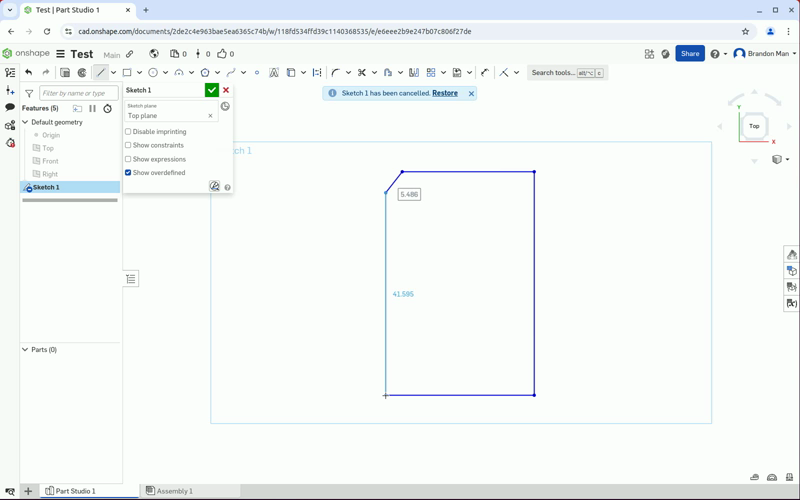
key_up(shift)
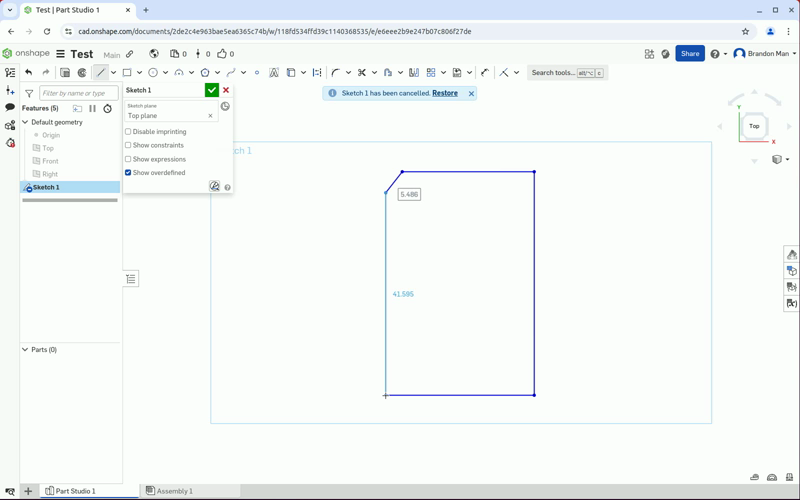
click(385, 395)
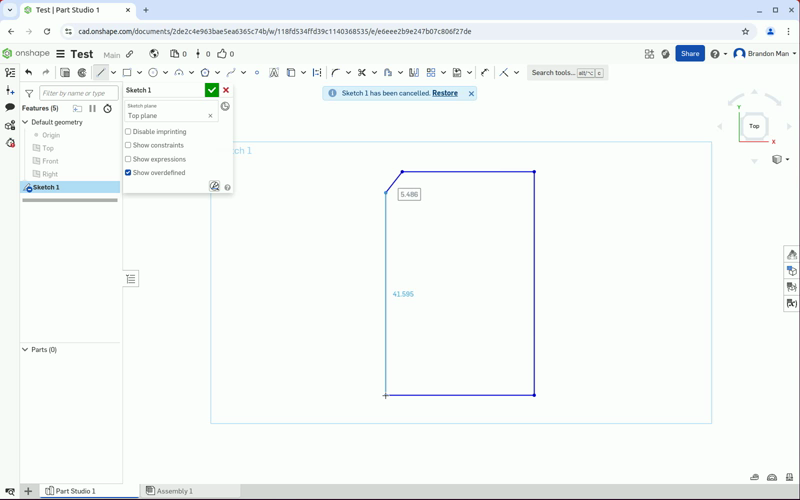
key(esc)
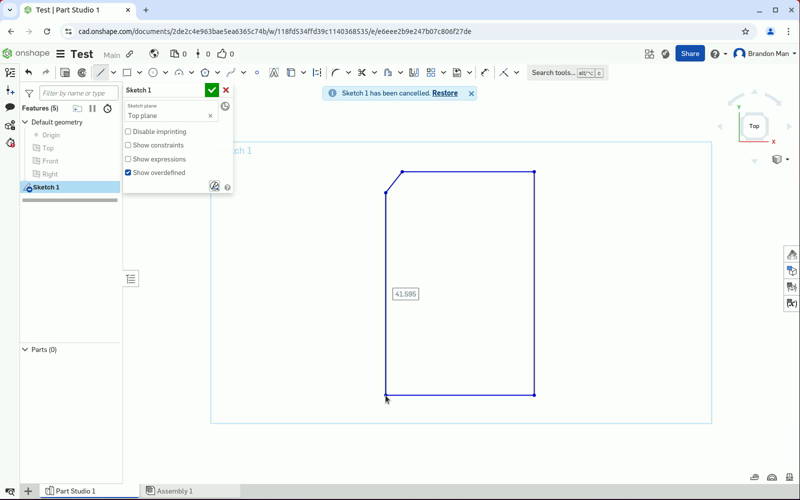
mouse_move(507, 216)
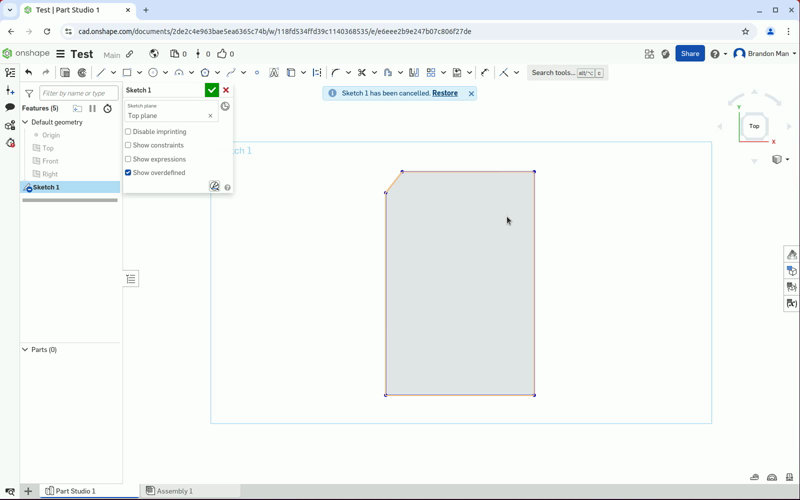
click(507, 216)
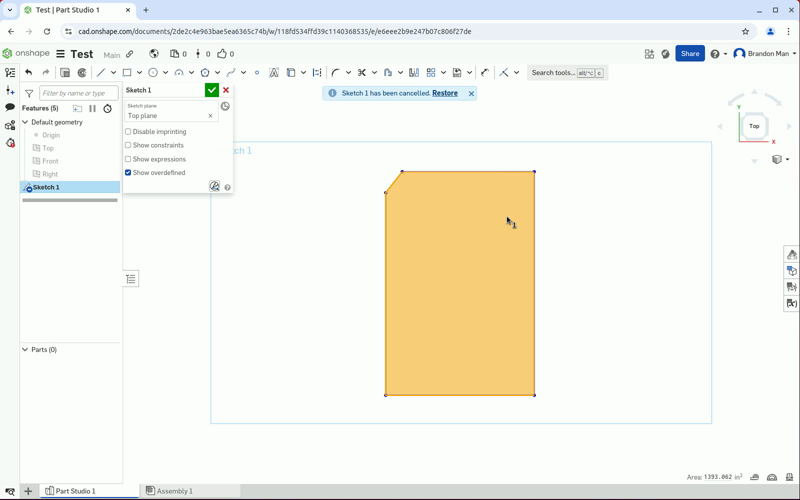
mouse_move(73, 352)
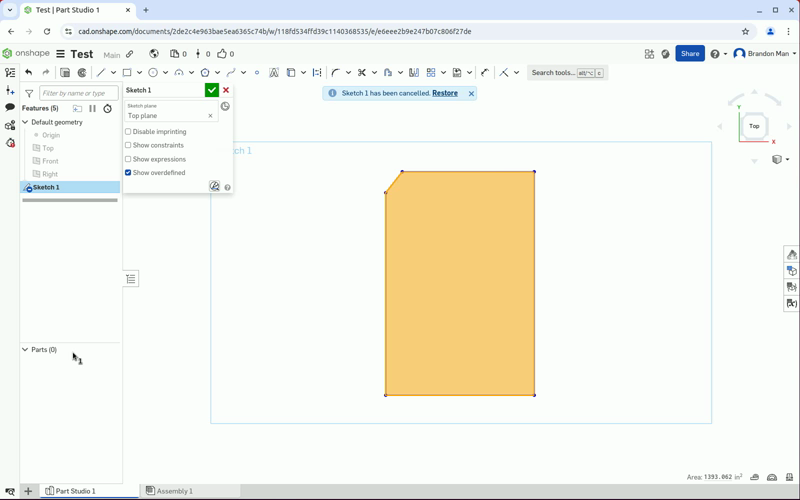
key(shift+y)
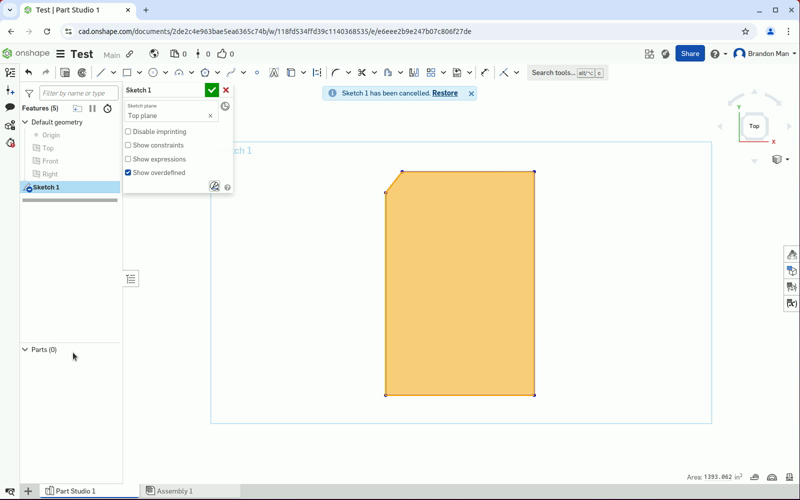
key(shift+e)
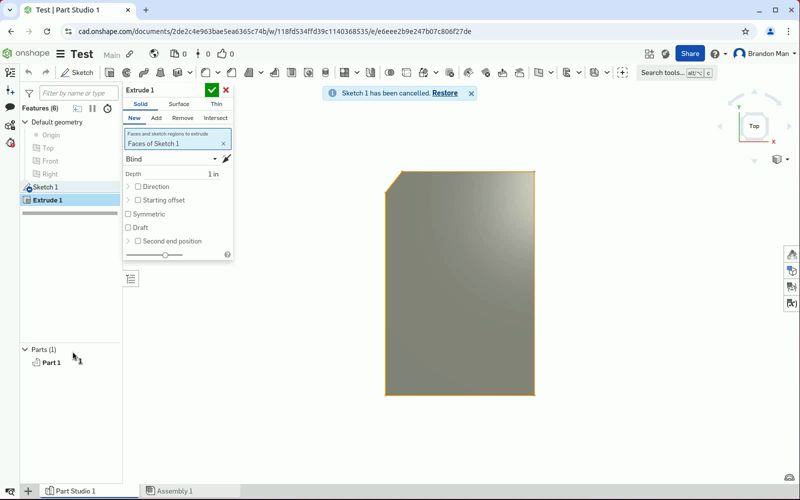
mouse_move(143, 106)
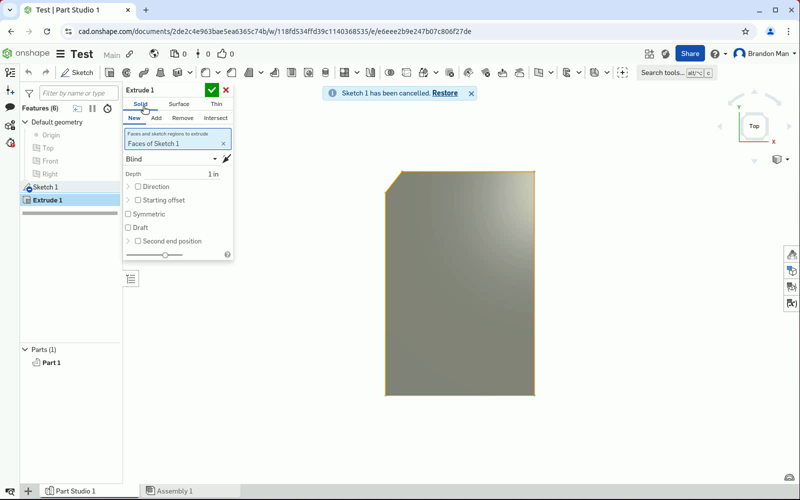
click(143, 106)
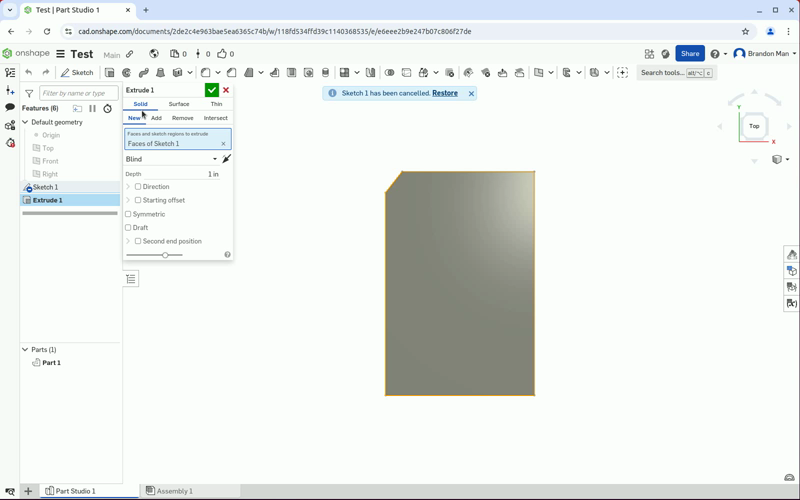
mouse_move(137, 120)
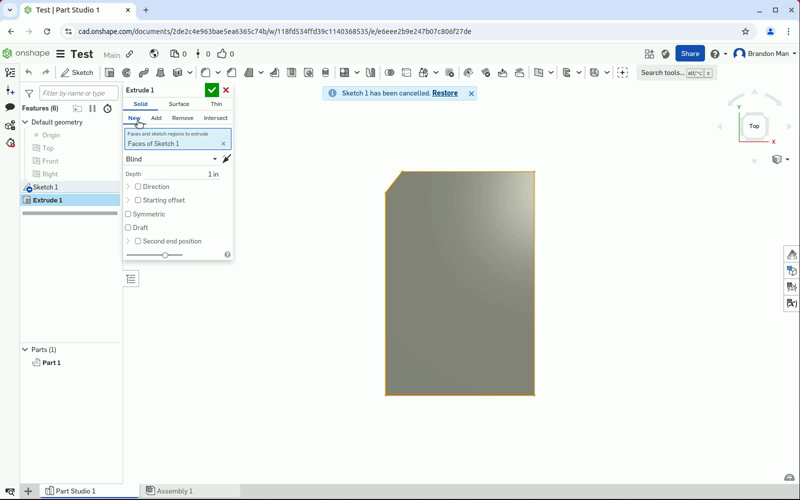
click(137, 120)
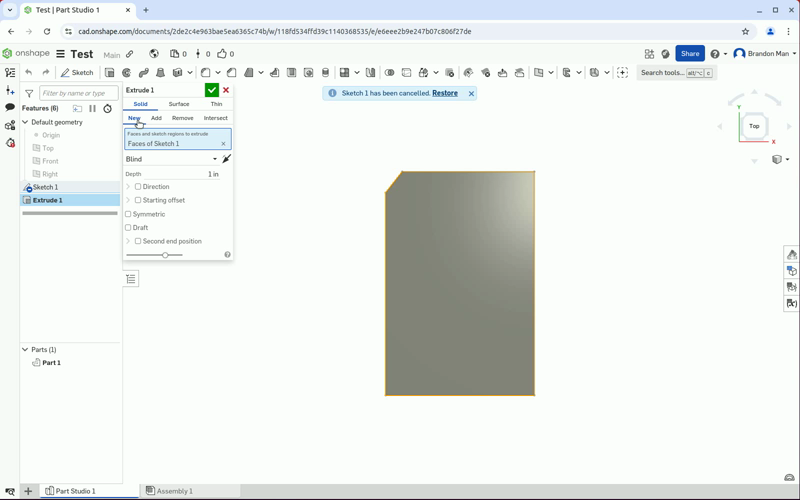
key(tab, 4)
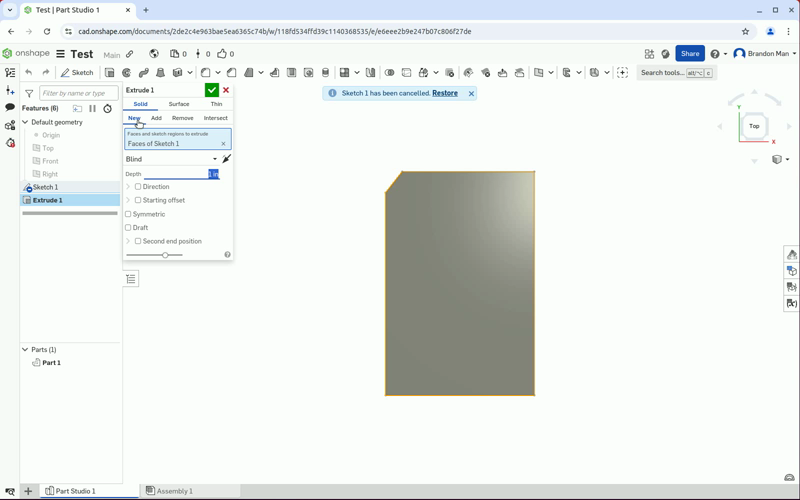
text(-0.241)
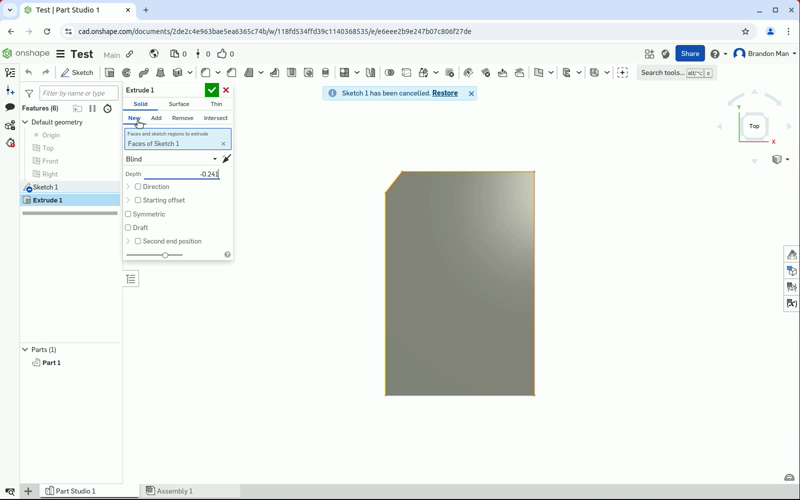
key(enter)
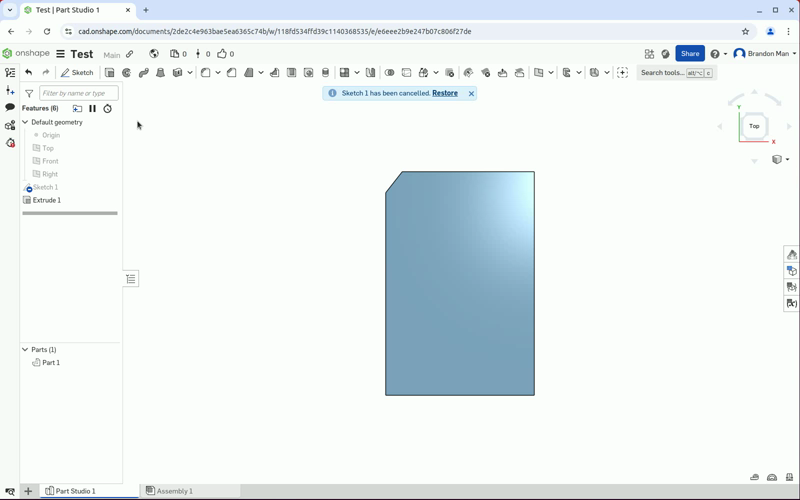
key(shift+h)
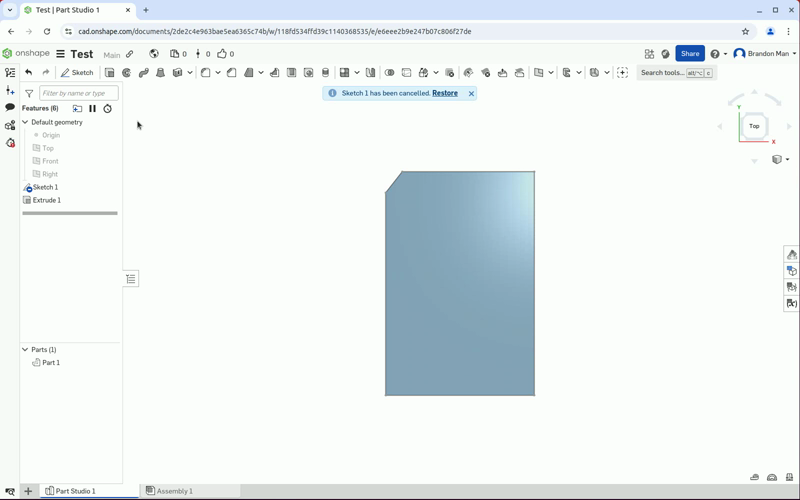
key(shift+h)
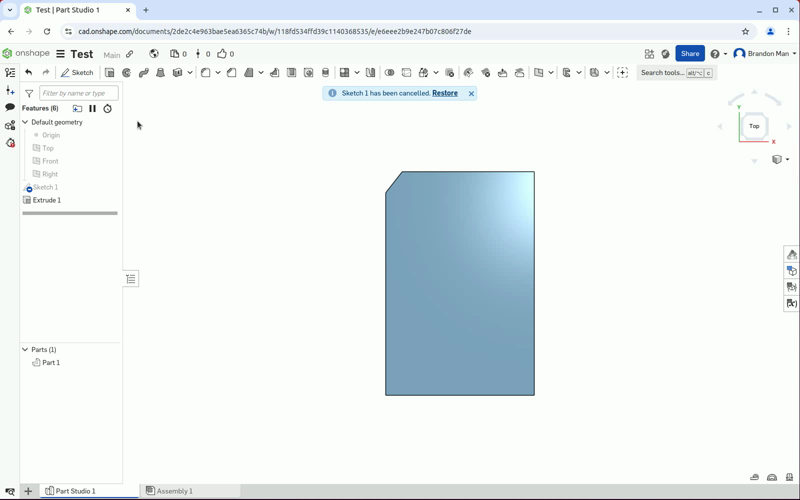
mouse_move(73, 189)
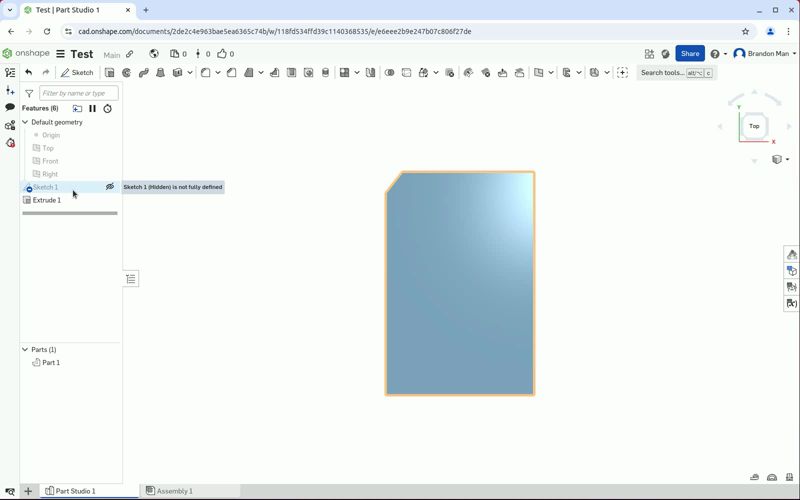
click(73, 189)
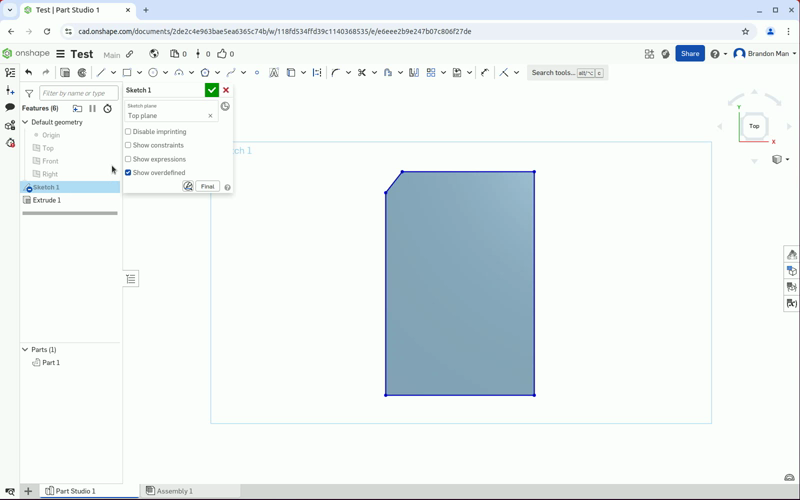
mouse_move(229, 92)
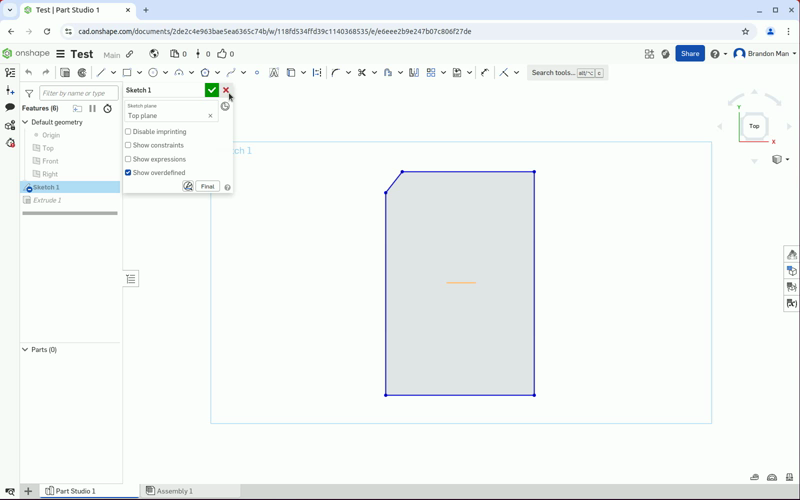
click(229, 92)
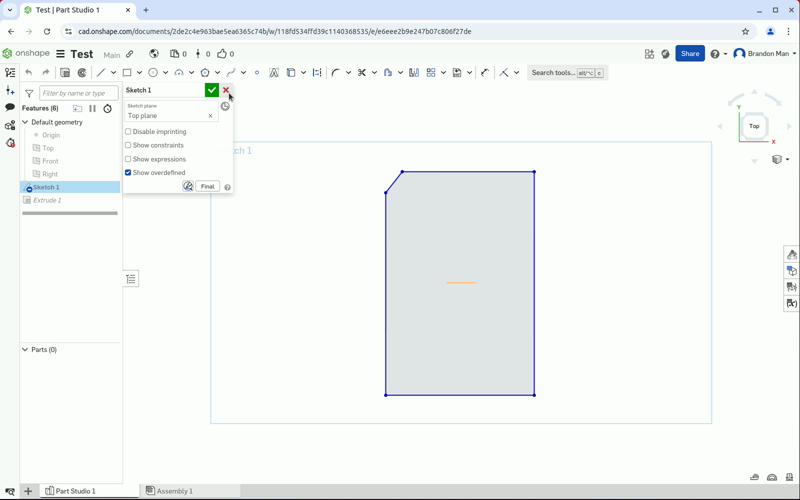
key(shift+s)
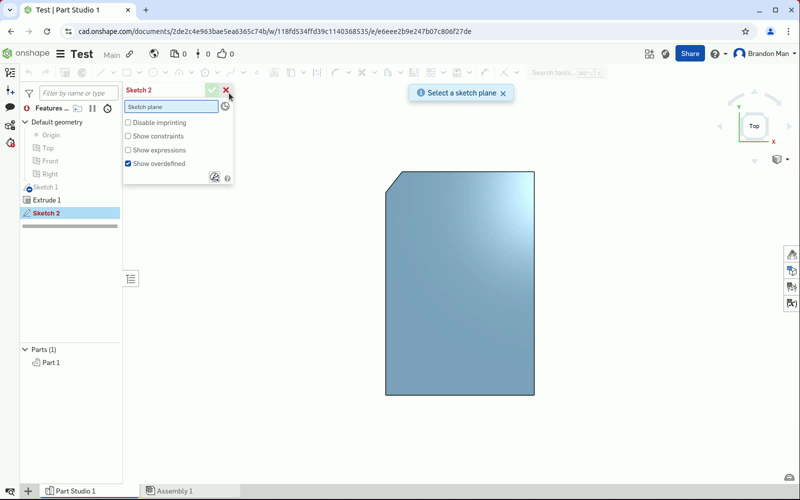
mouse_move(73, 150)
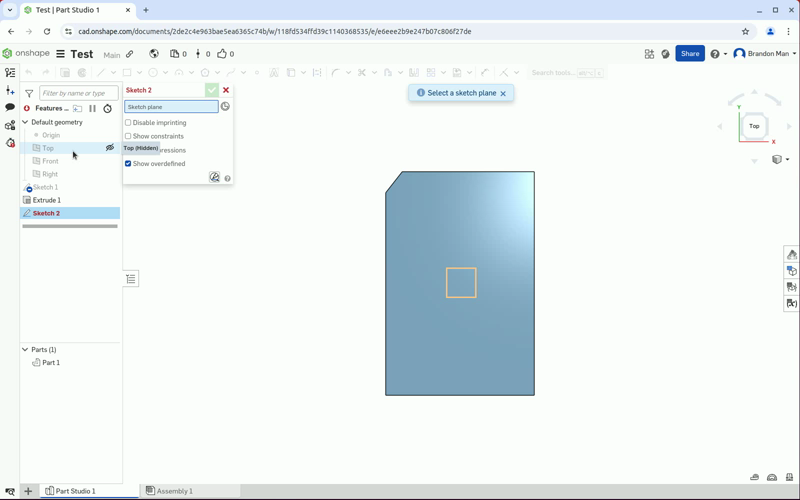
click(73, 150)
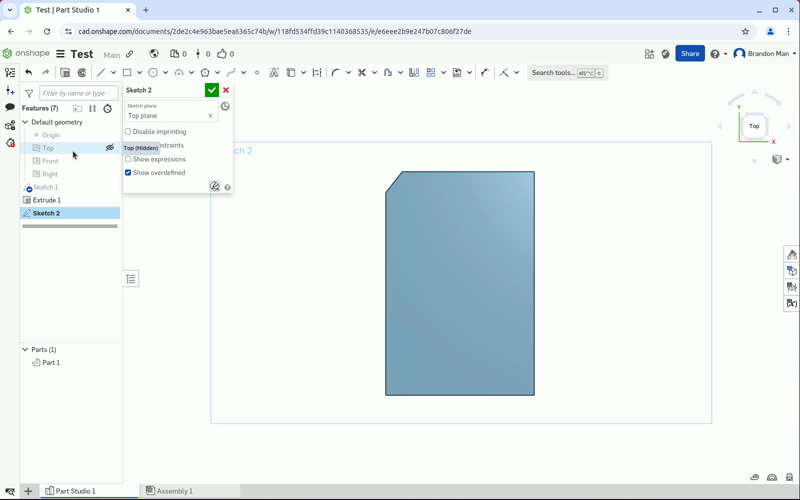
mouse_move(73, 352)
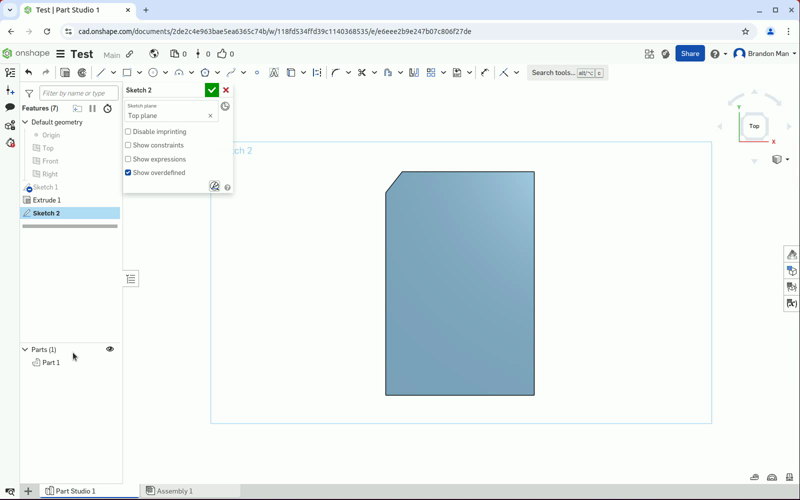
key(y)
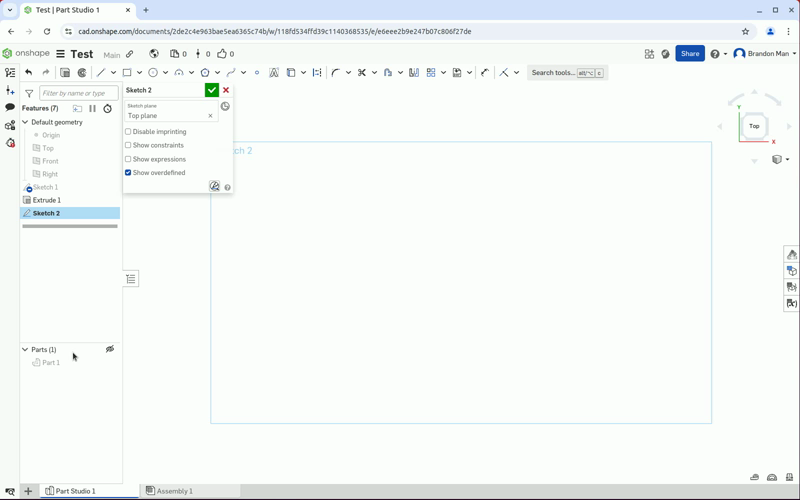
key(l)
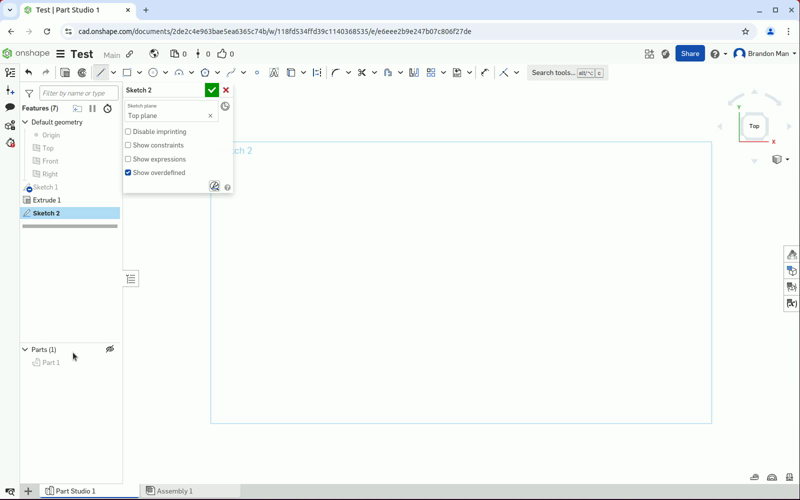
key_down(shift)
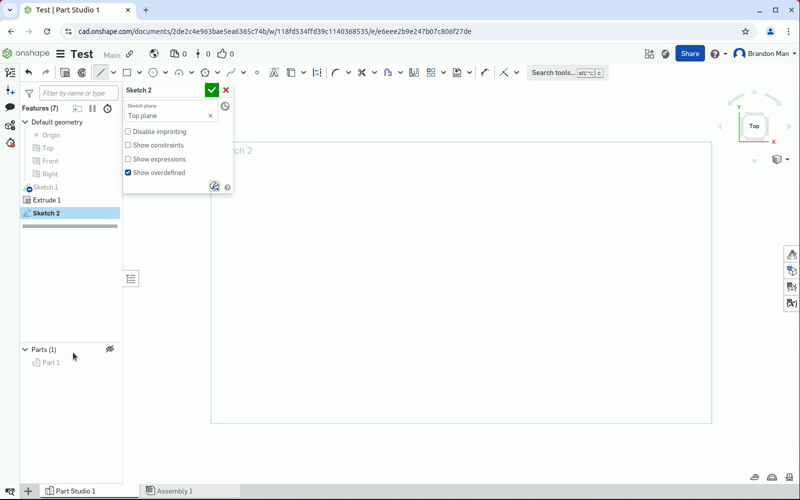
mouse_move(385, 191)
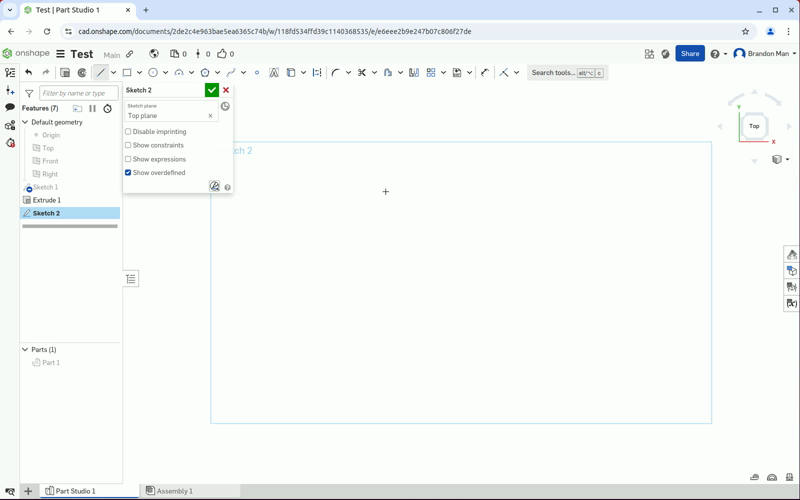
click(385, 191)
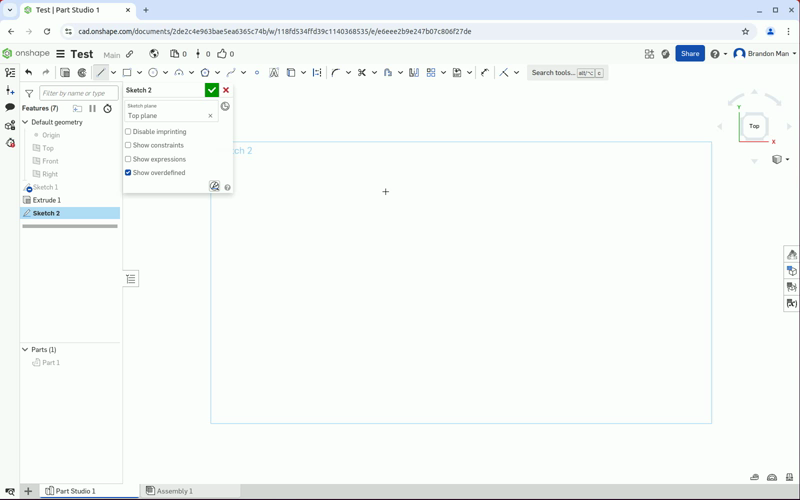
key_up(shift)
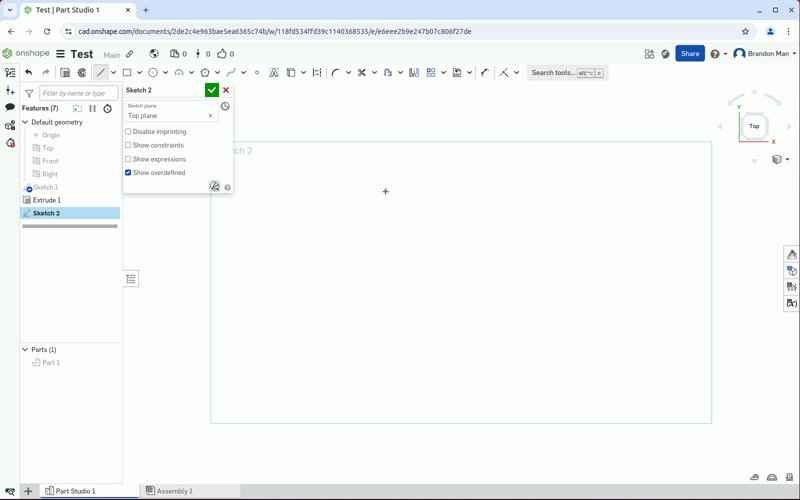
key_down(shift)
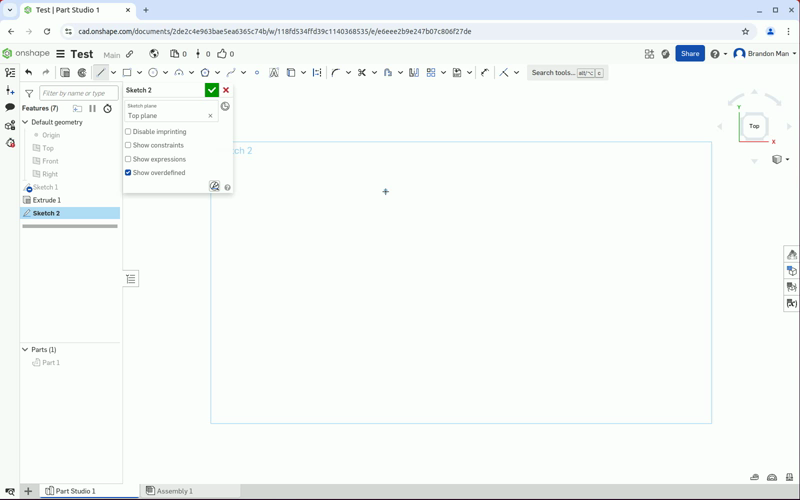
mouse_move(415, 191)
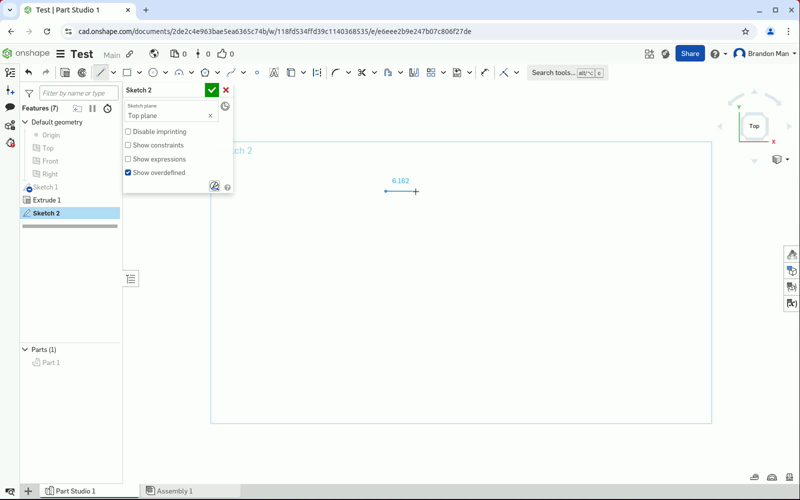
mouse_move(404, 169)
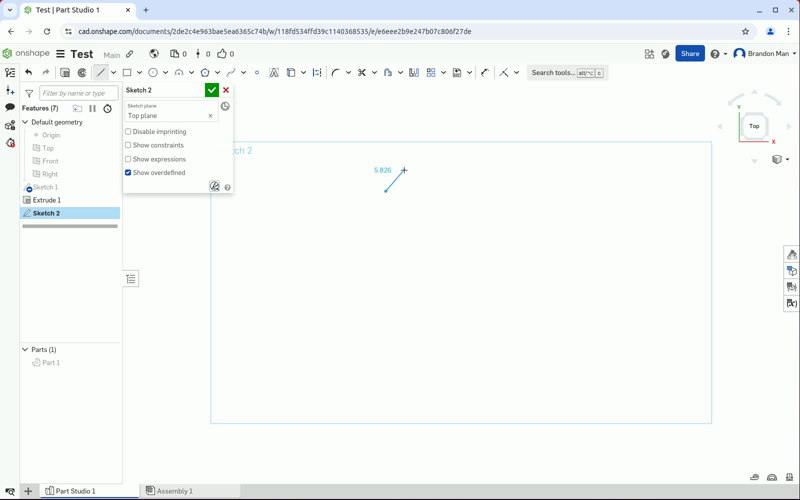
click(404, 169)
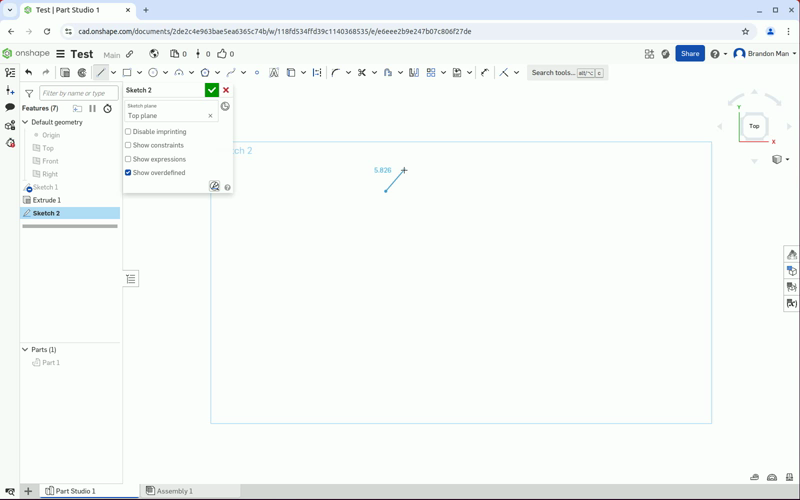
key_up(shift)
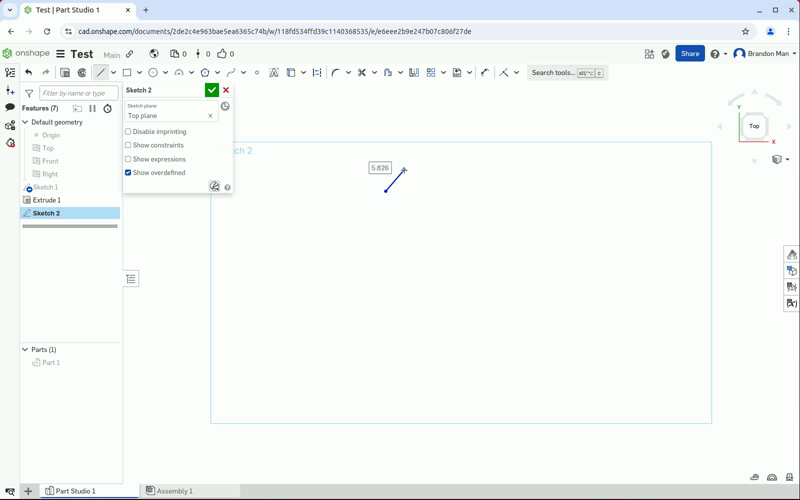
key_down(shift)
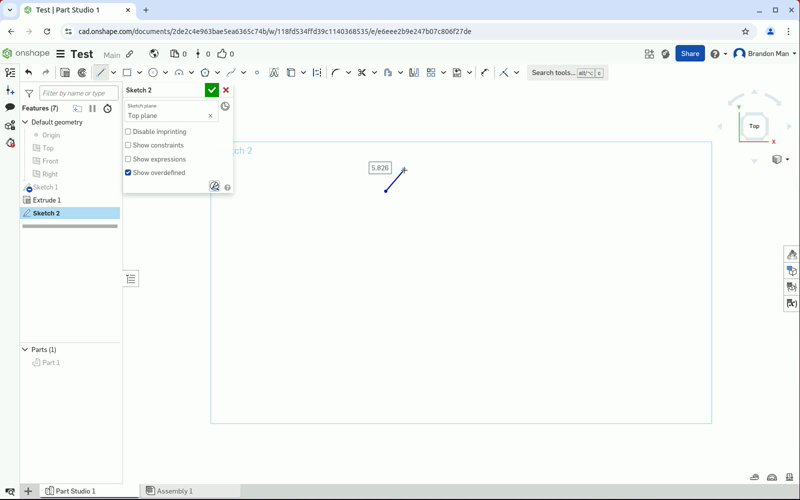
mouse_move(434, 169)
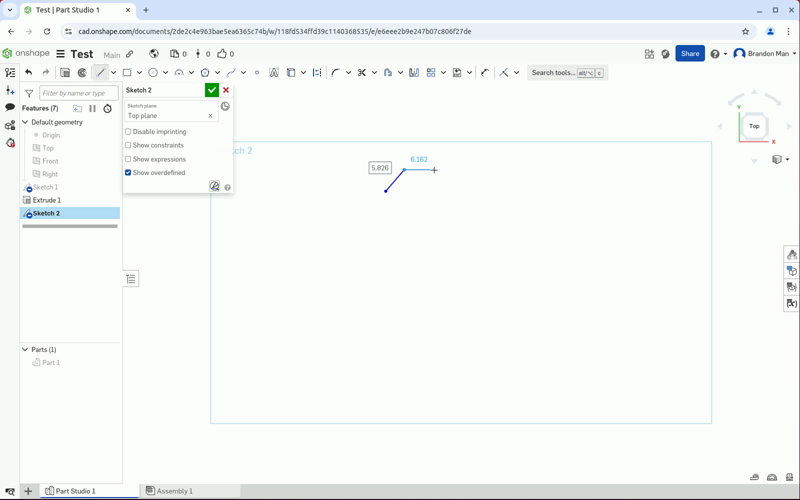
mouse_move(385, 169)
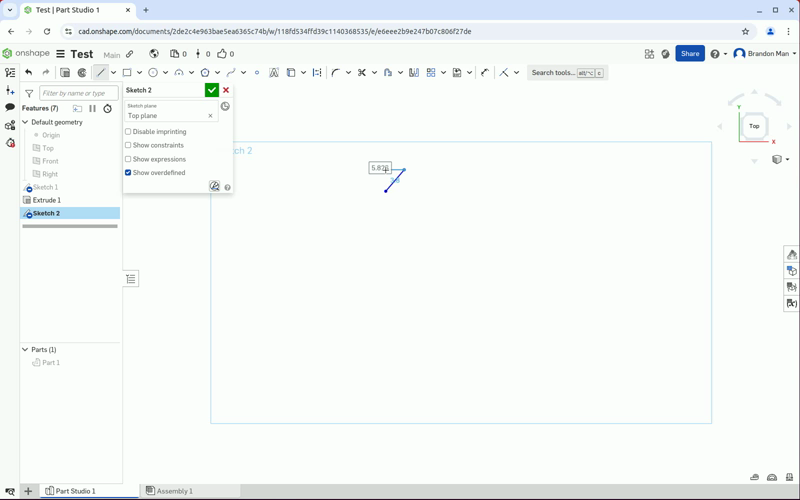
click(385, 169)
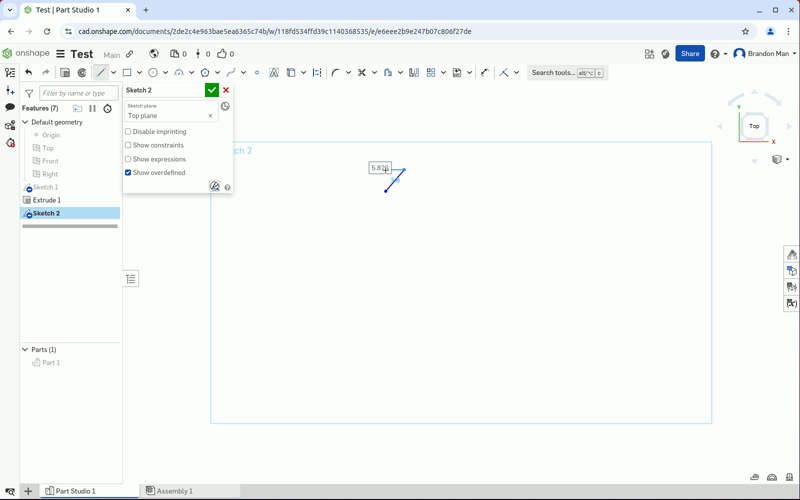
key_up(shift)
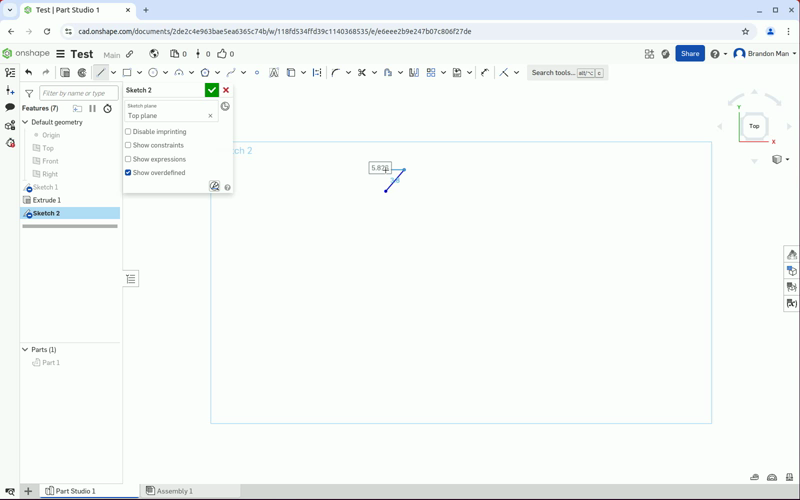
mouse_move(415, 169)
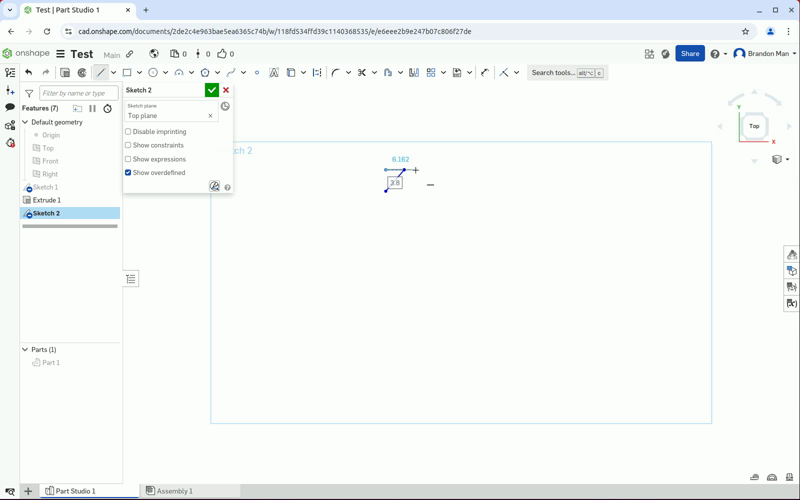
key_down(shift)
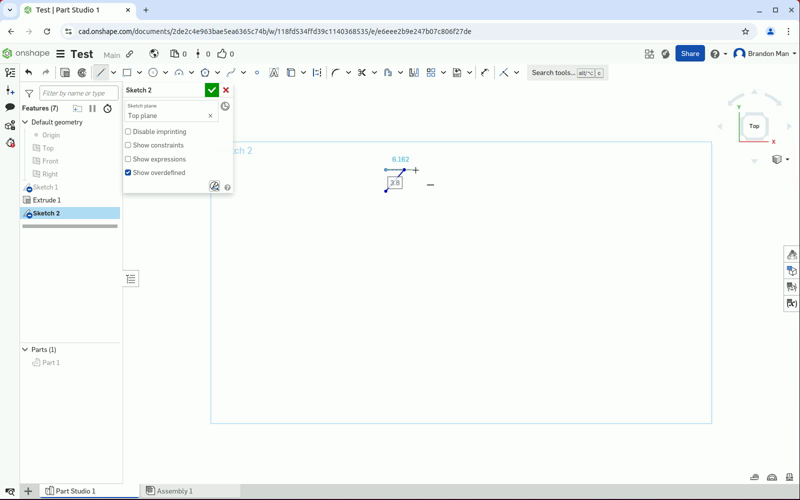
mouse_move(385, 191)
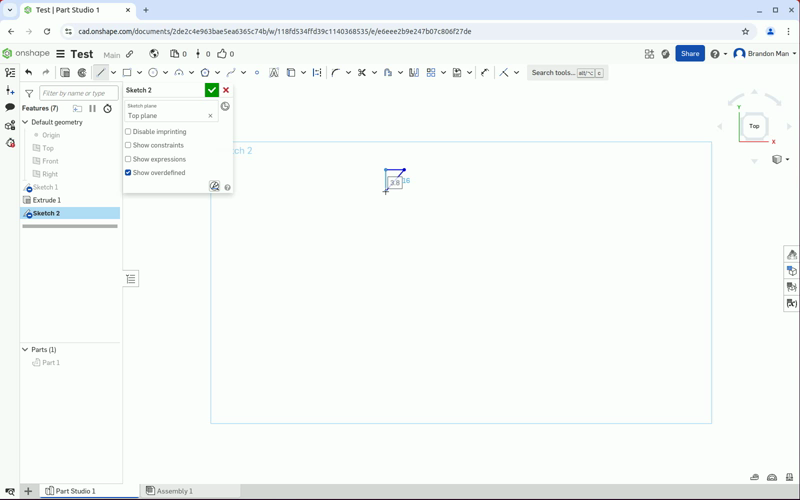
key_up(shift)
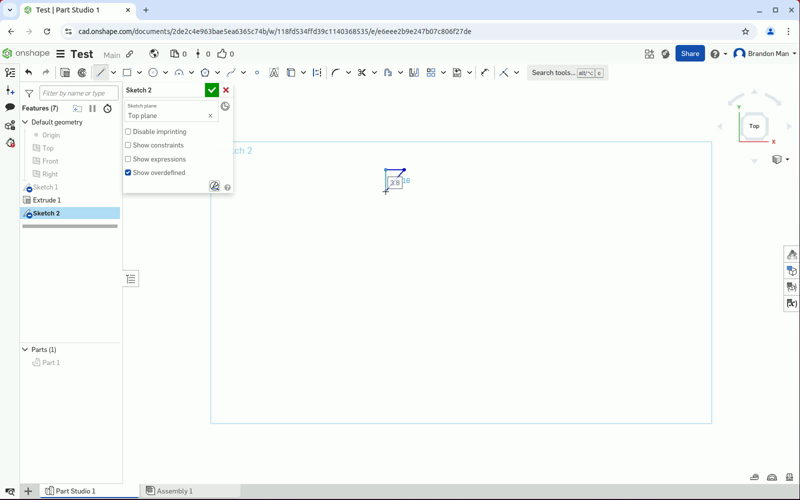
click(385, 191)
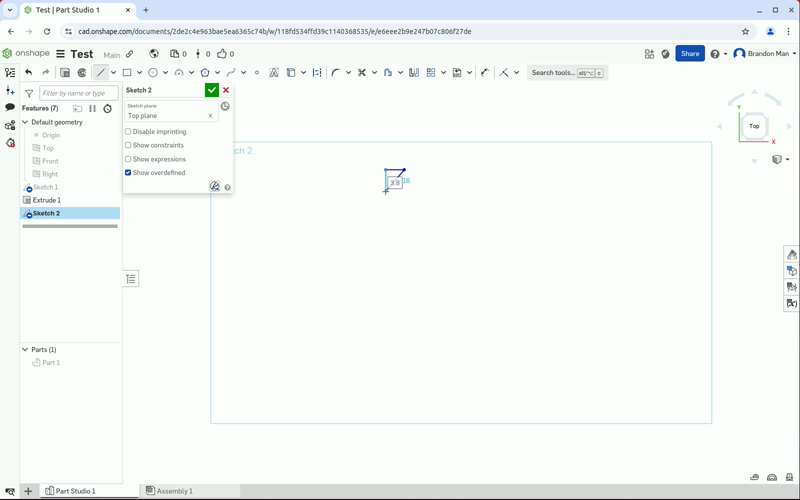
key(esc)
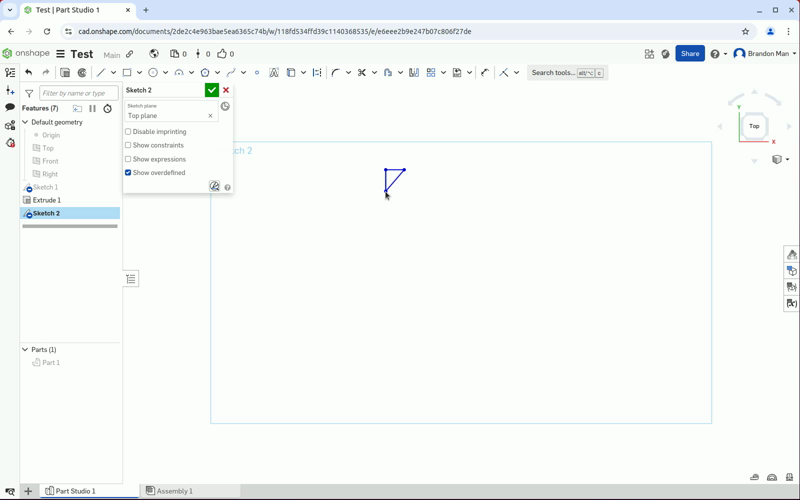
mouse_move(392, 175)
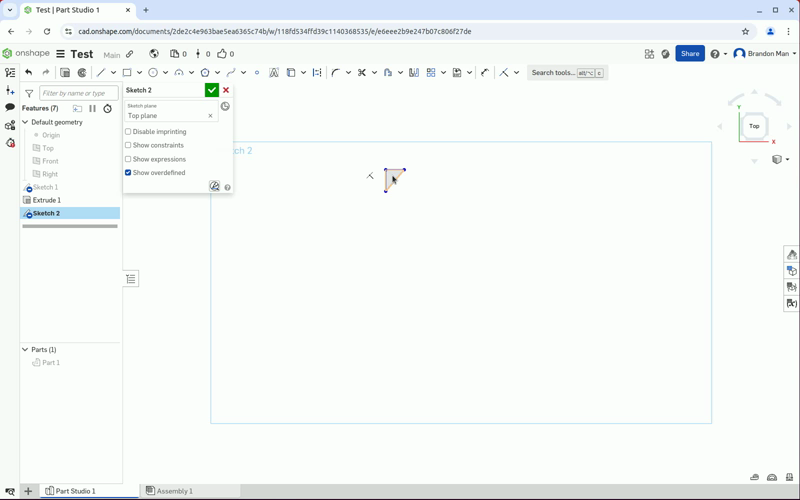
scroll(6)
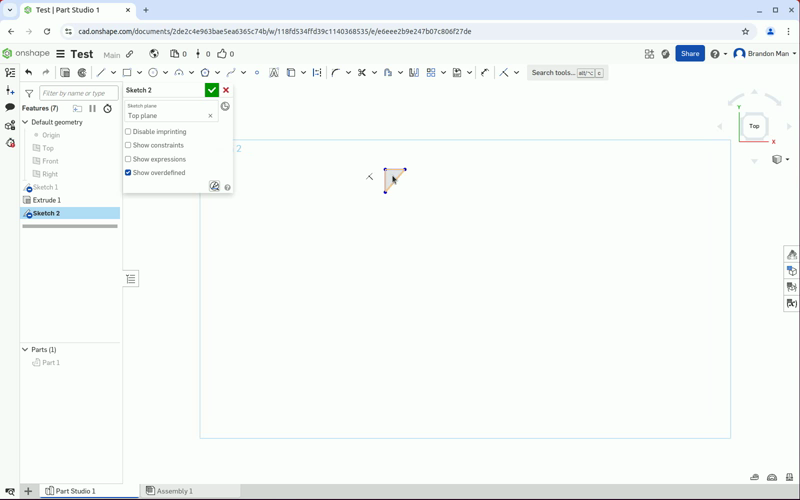
scroll(6)
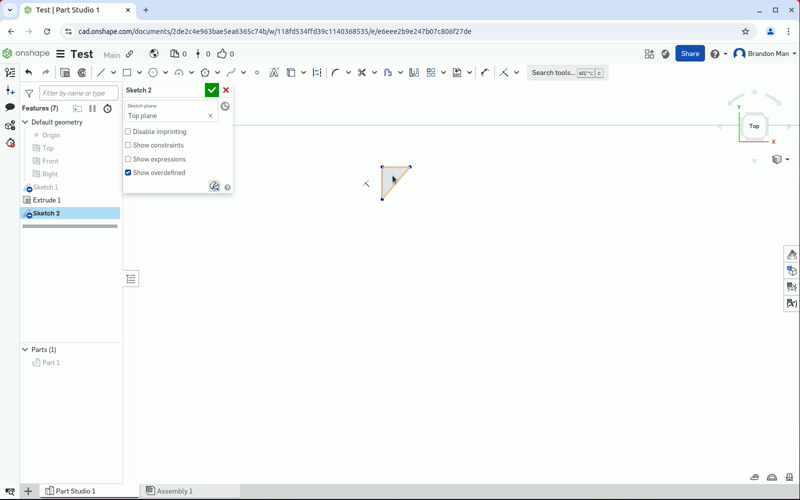
scroll(6)
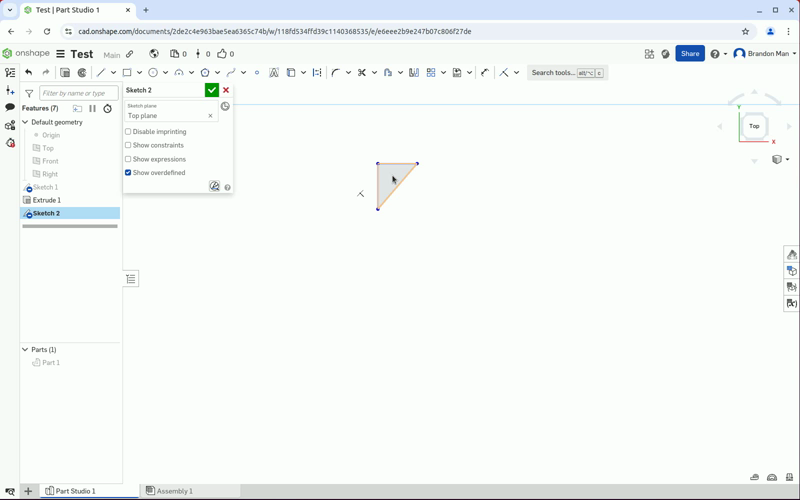
scroll(6)
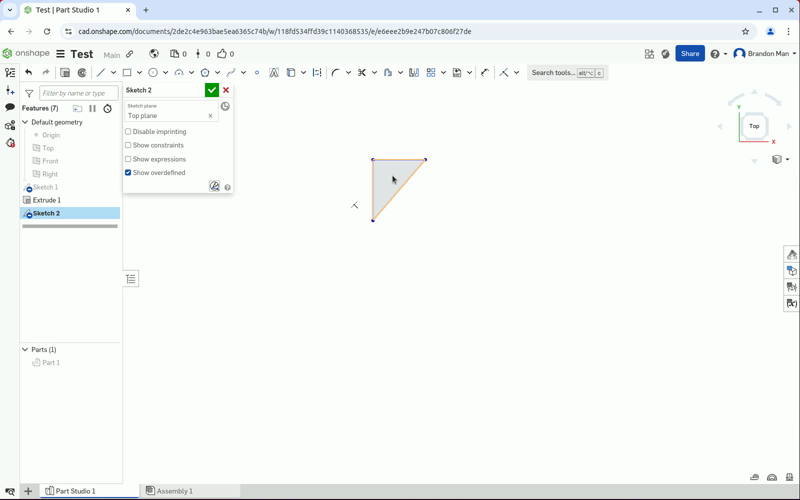
scroll(6)
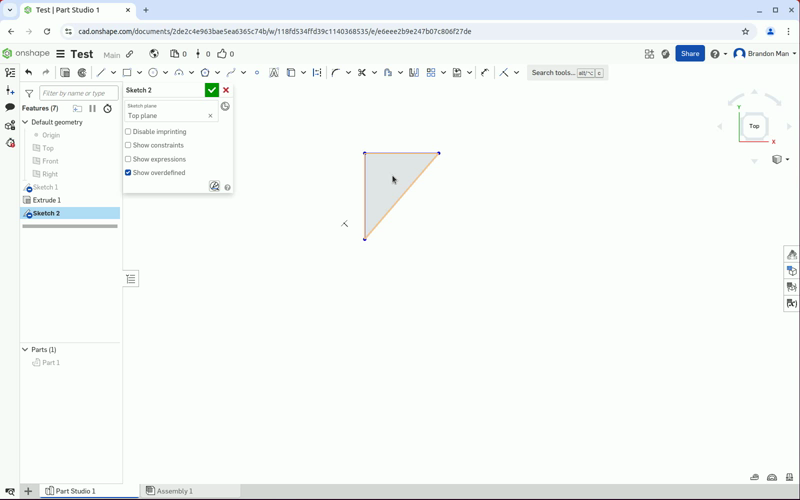
scroll(6)
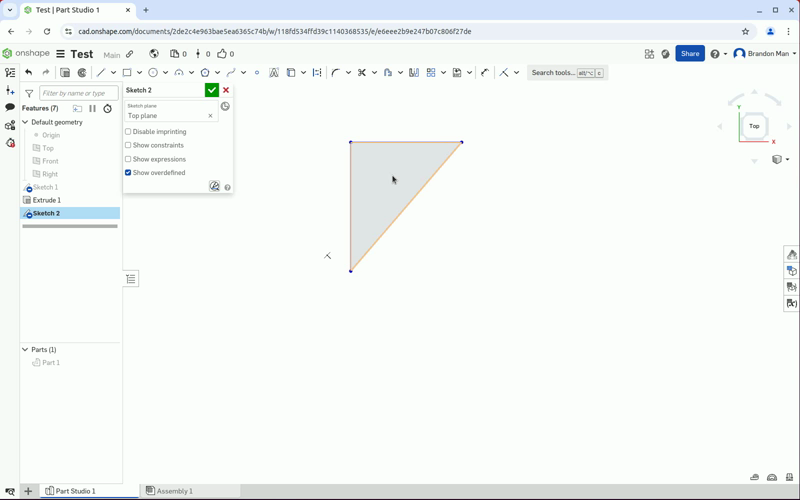
scroll(6)
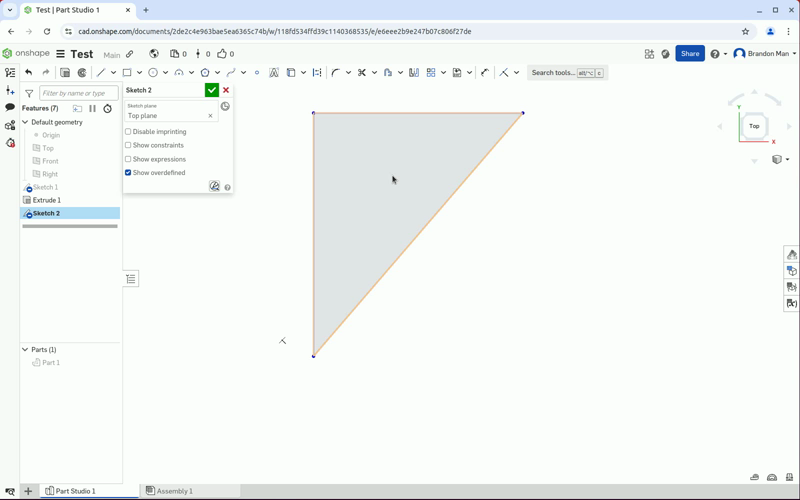
click(392, 175)
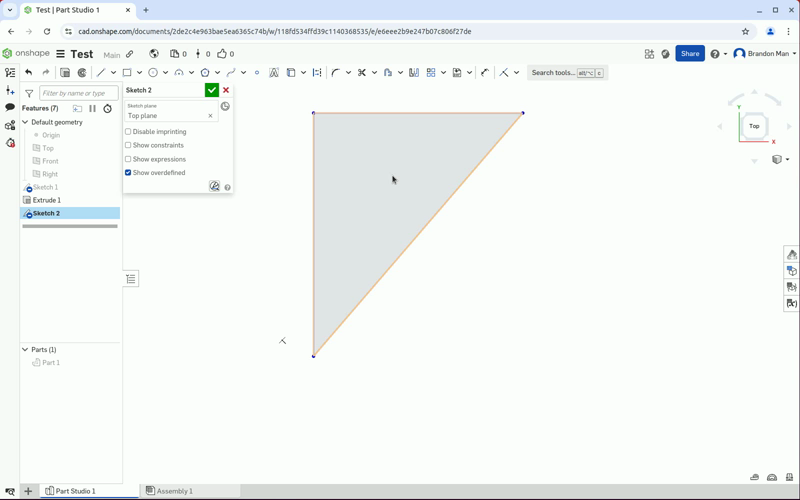
scroll(-6)
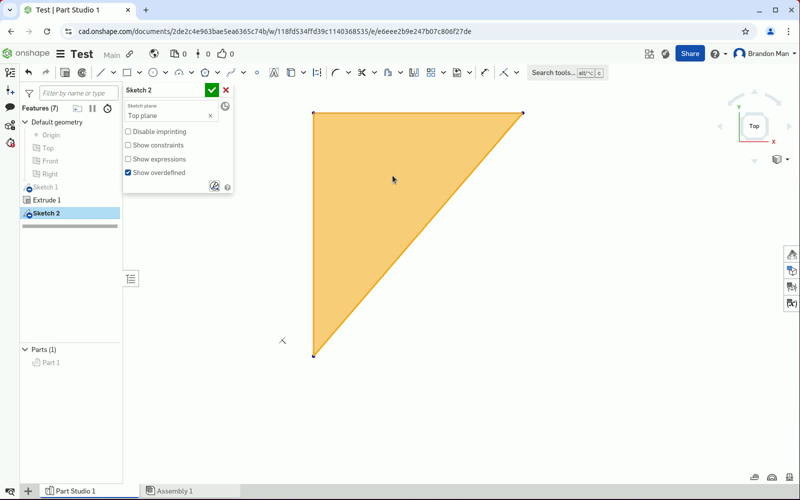
scroll(-6)
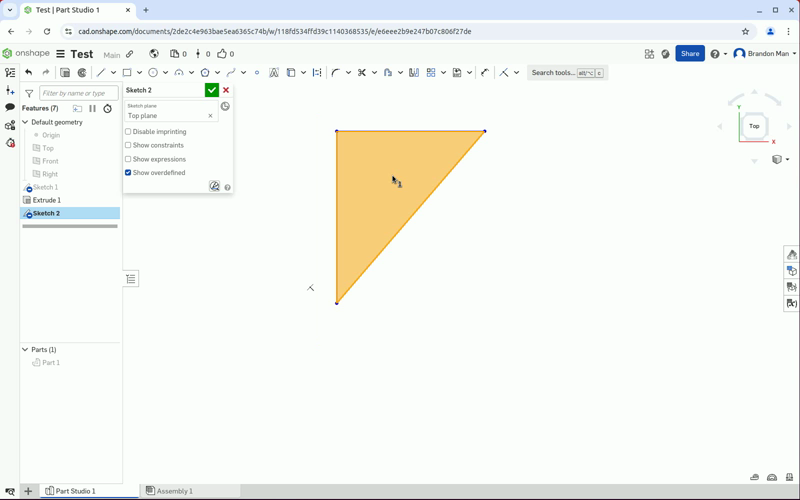
scroll(-6)
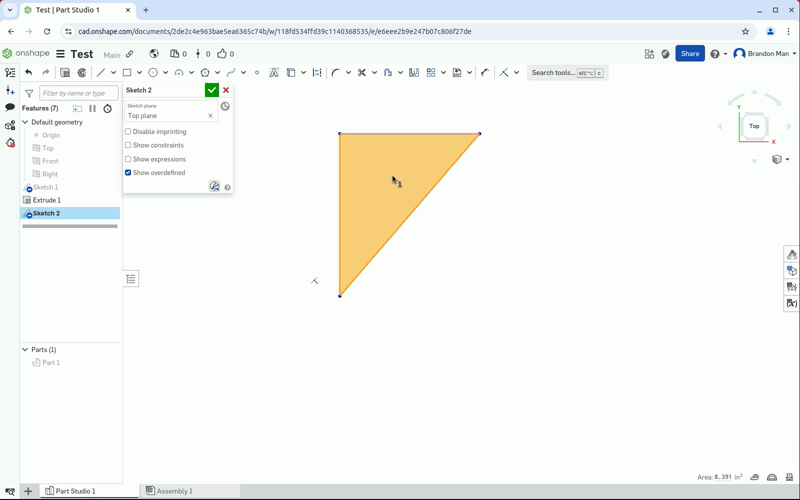
scroll(-6)
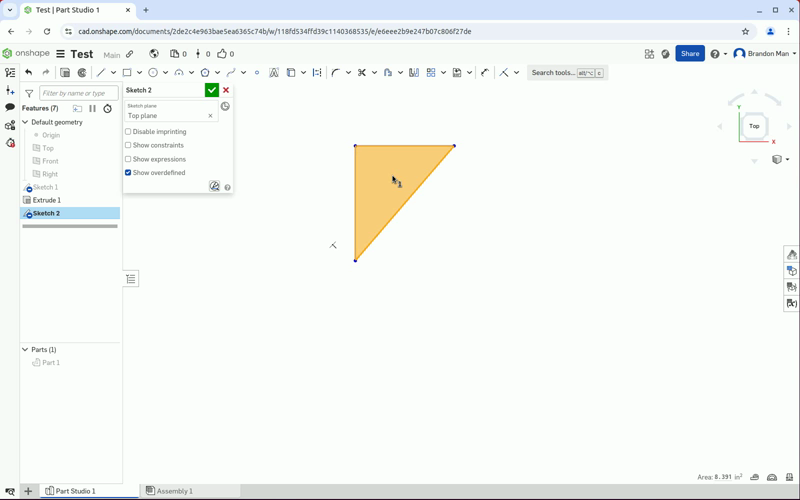
scroll(-6)
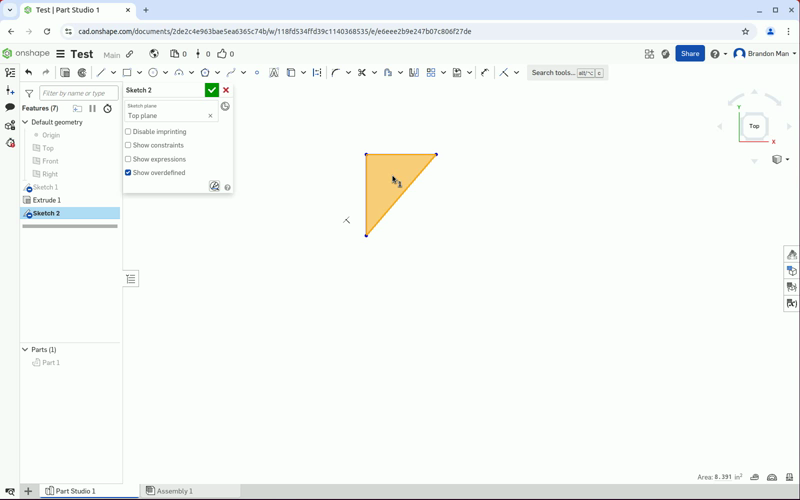
scroll(-6)
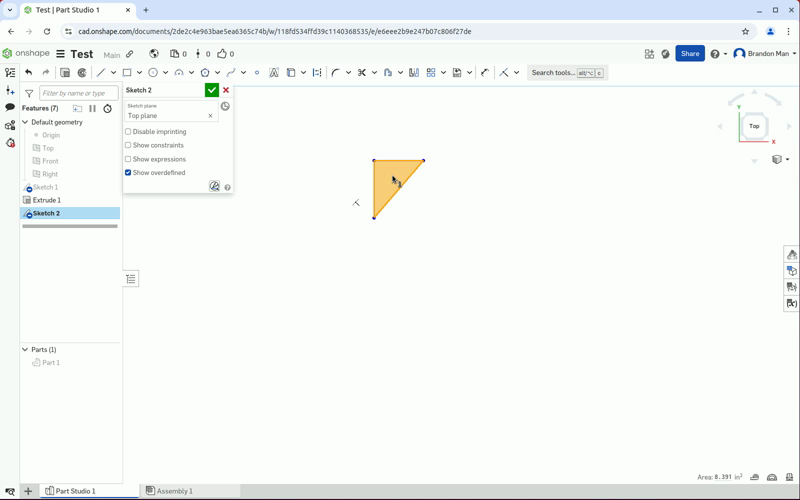
scroll(-6)
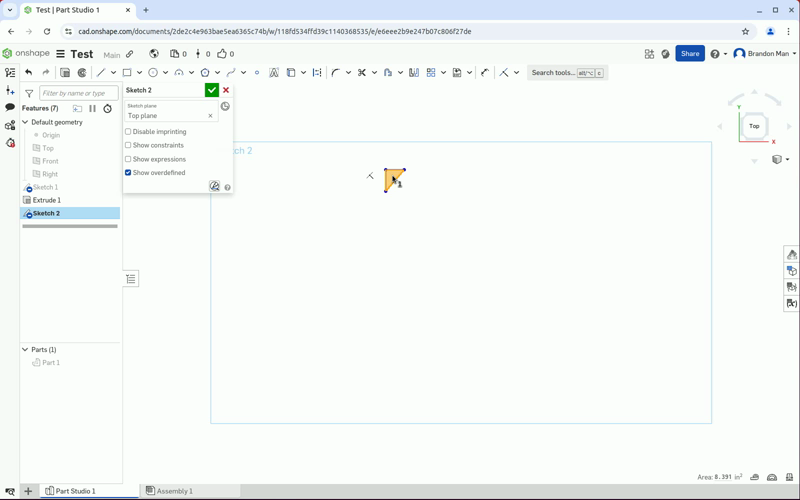
mouse_move(73, 352)
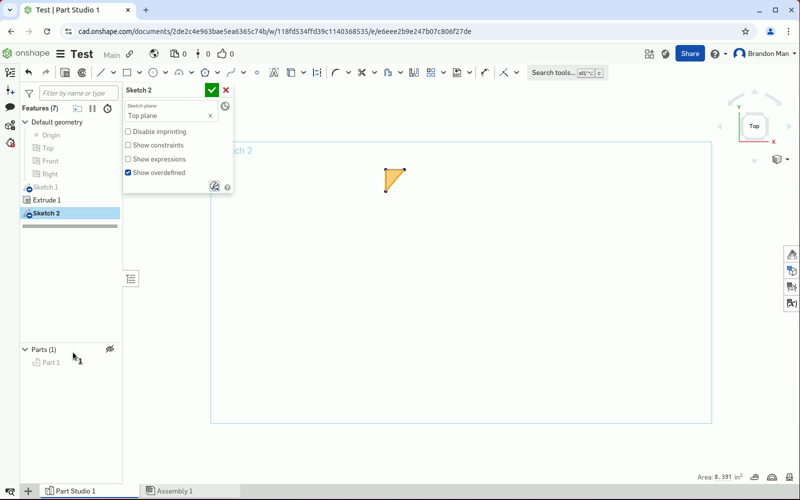
key(shift+y)
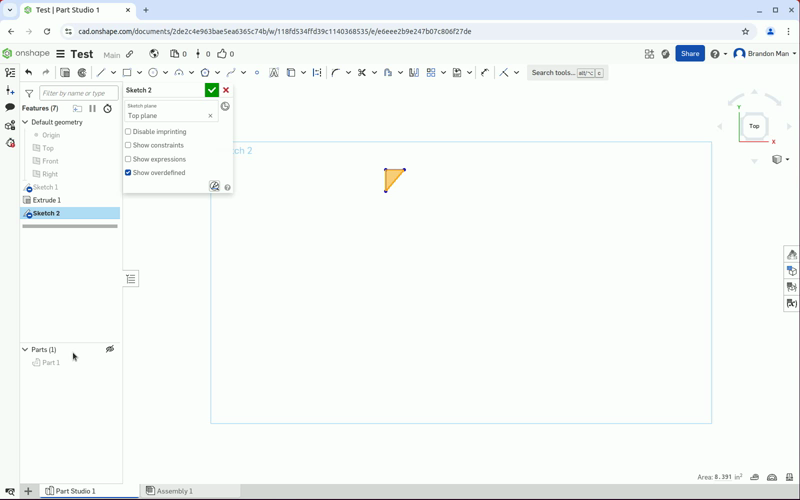
key(shift+e)
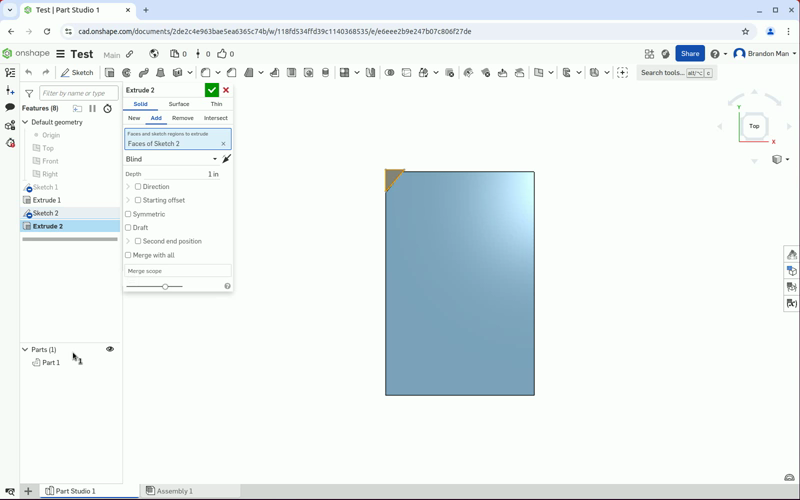
mouse_move(143, 106)
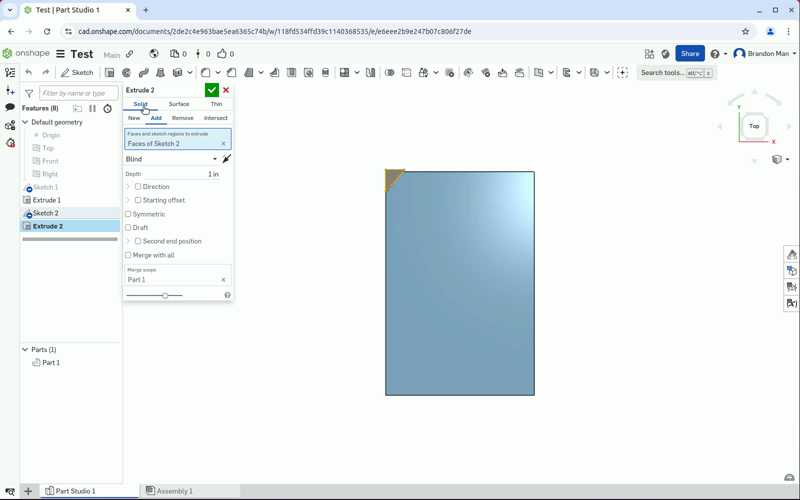
click(143, 106)
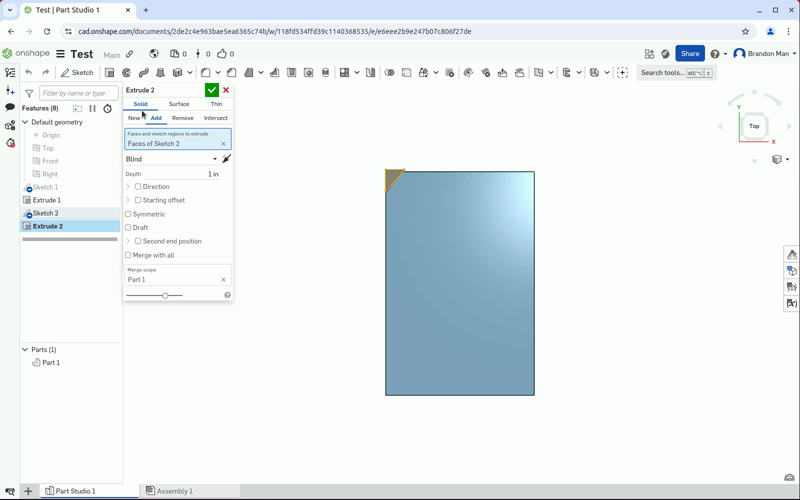
mouse_move(137, 120)
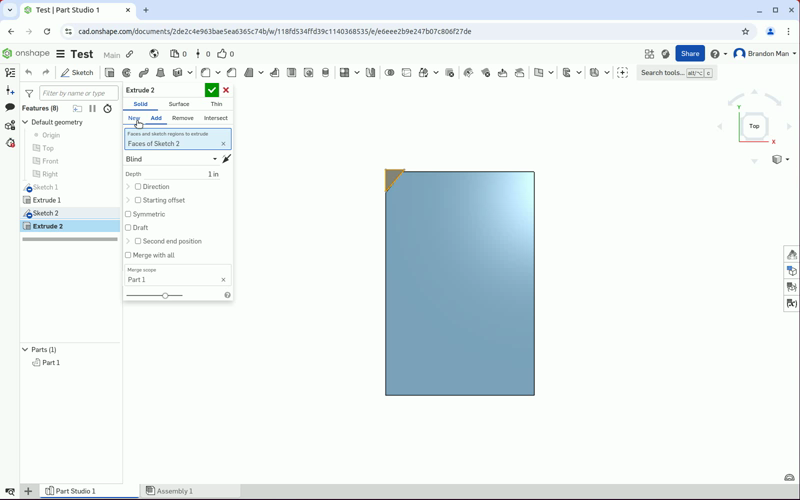
click(137, 120)
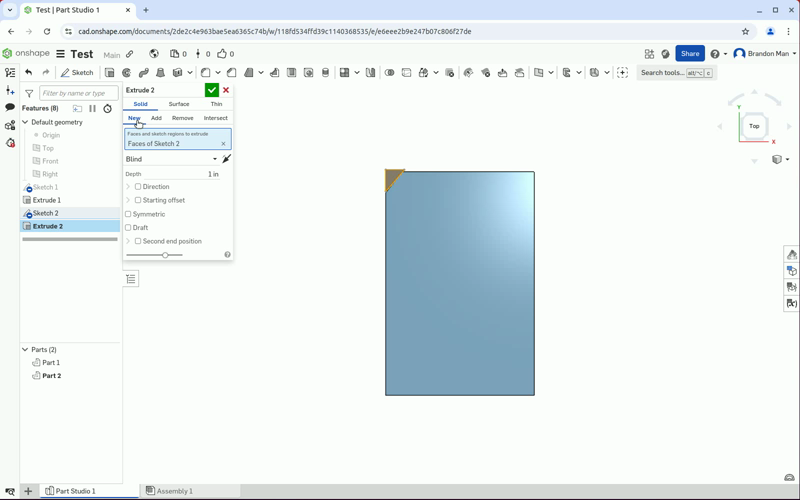
key(tab, 4)
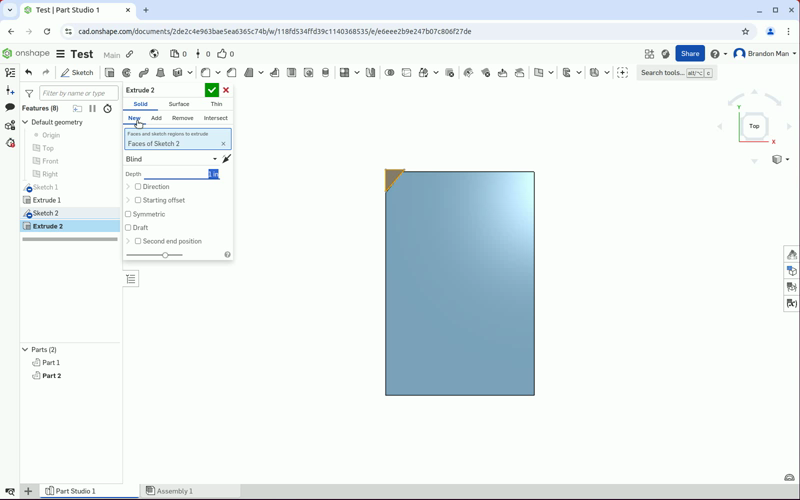
text(-0.241)
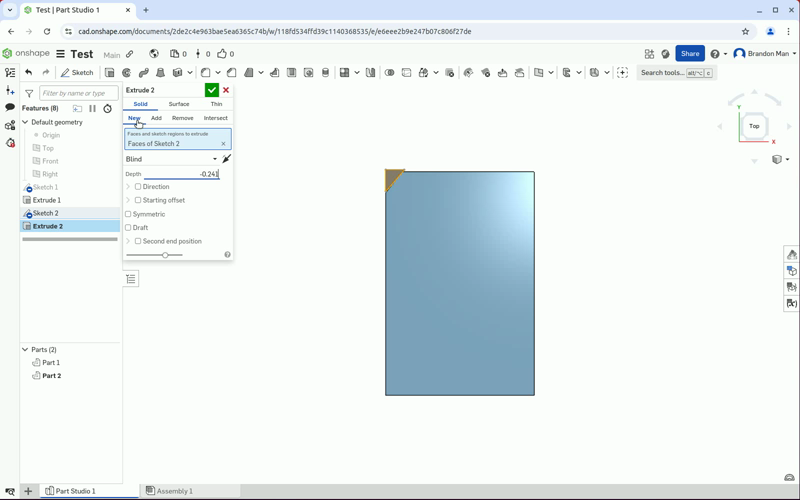
key(enter)
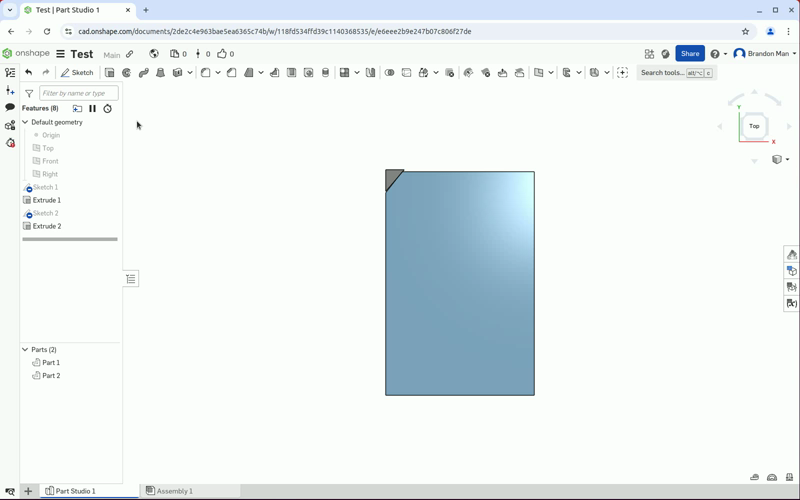
key(shift+h)
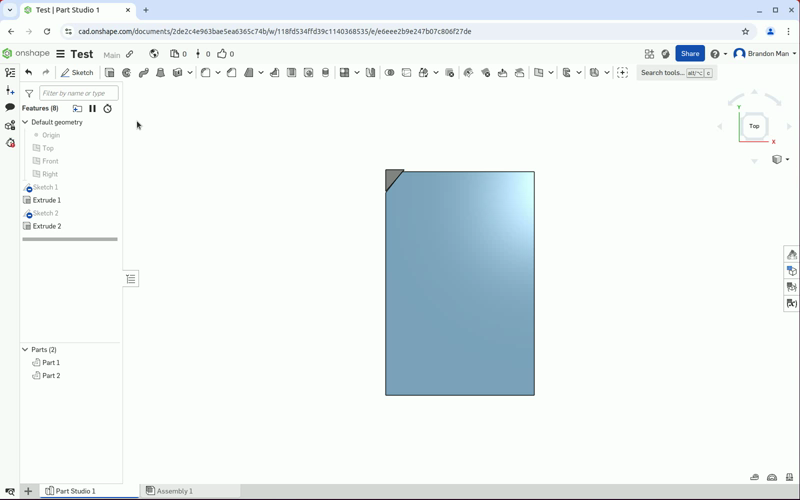
key(shift+h)
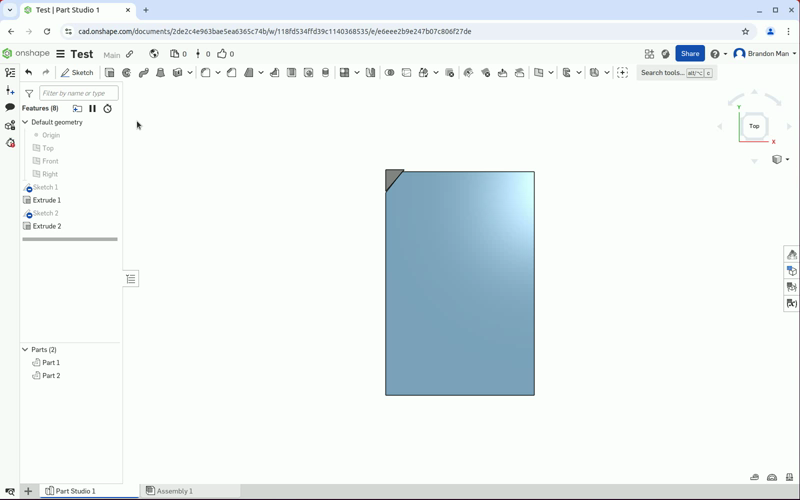
mouse_move(73, 189)
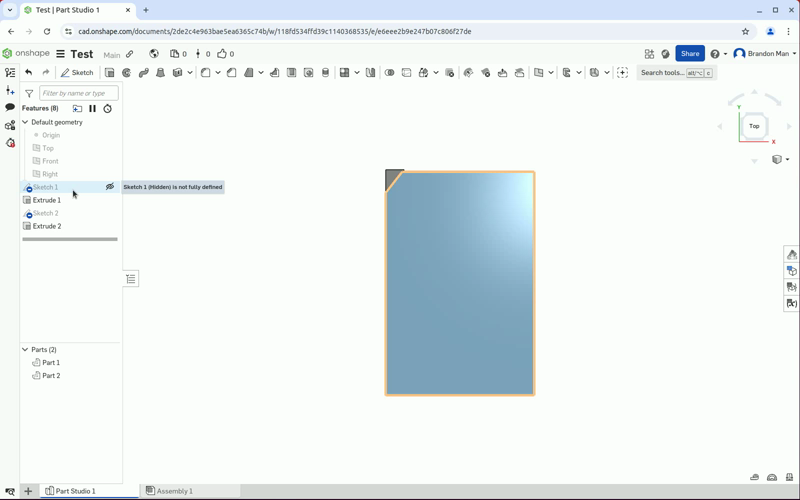
click(73, 189)
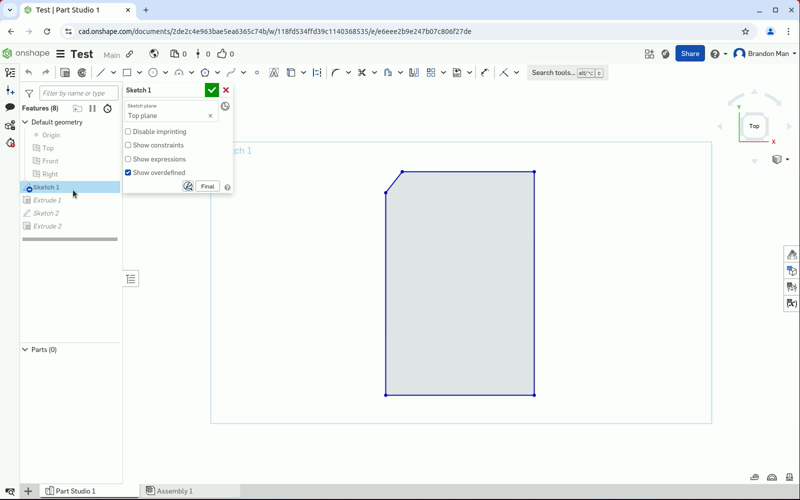
mouse_move(229, 92)
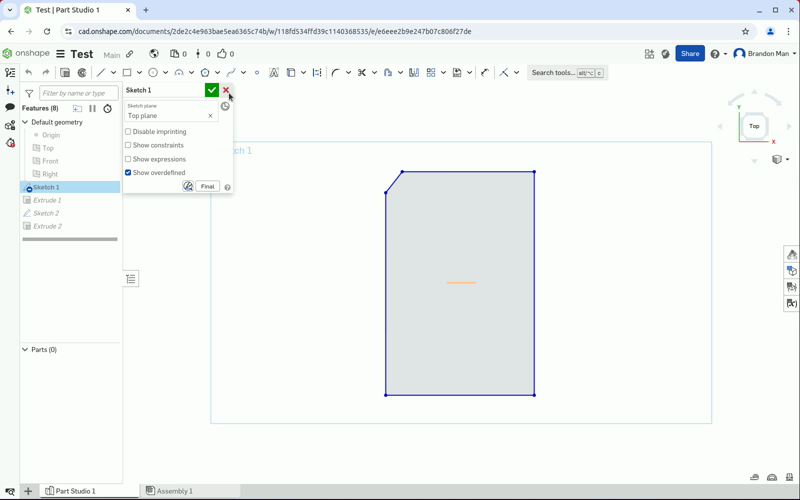
click(229, 92)
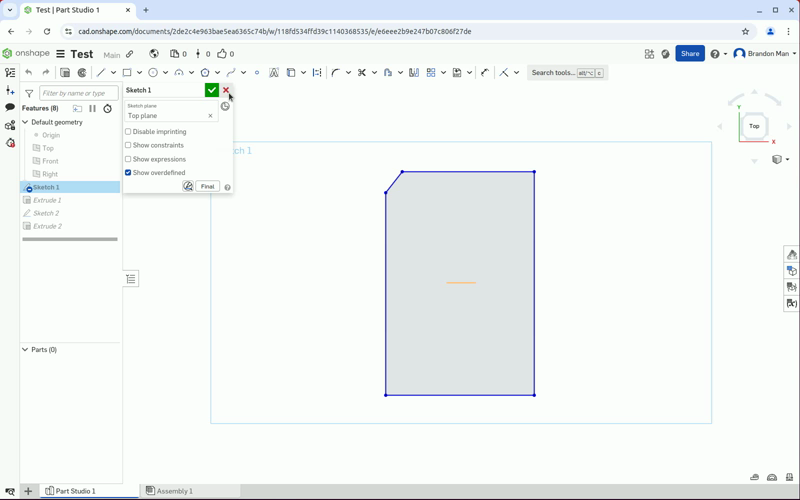
key(shift+s)
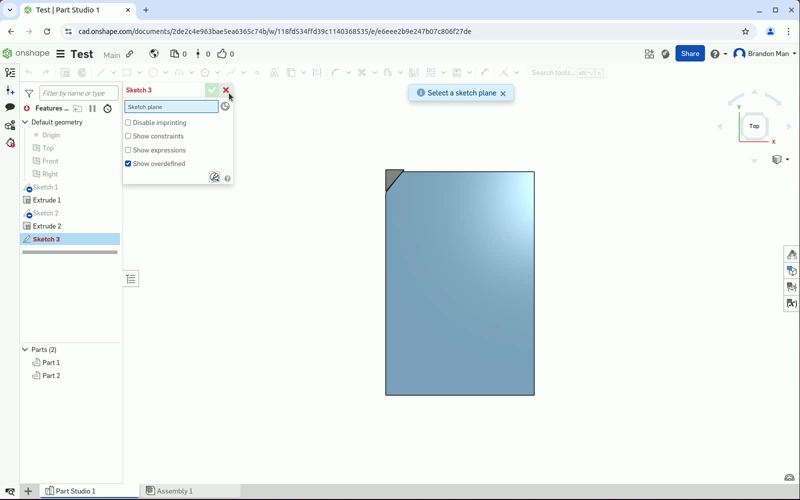
mouse_move(73, 150)
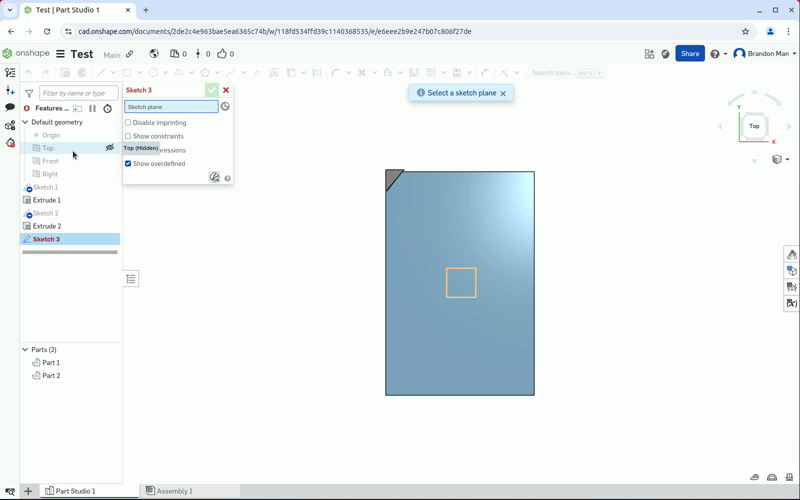
click(73, 150)
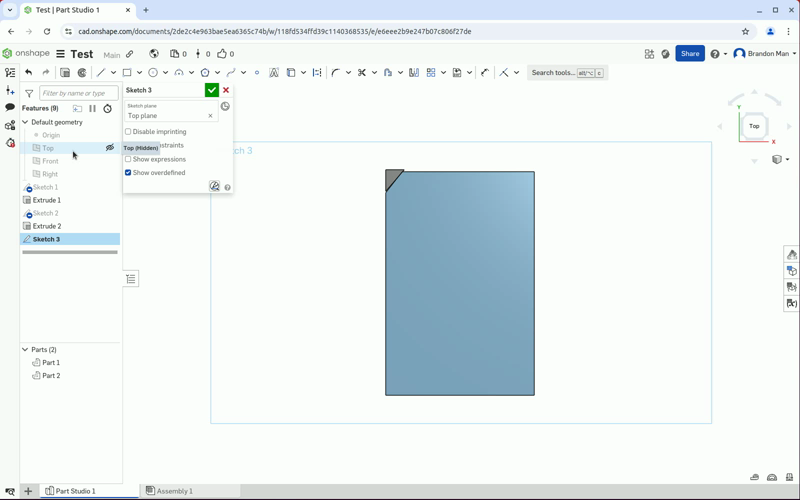
mouse_move(73, 352)
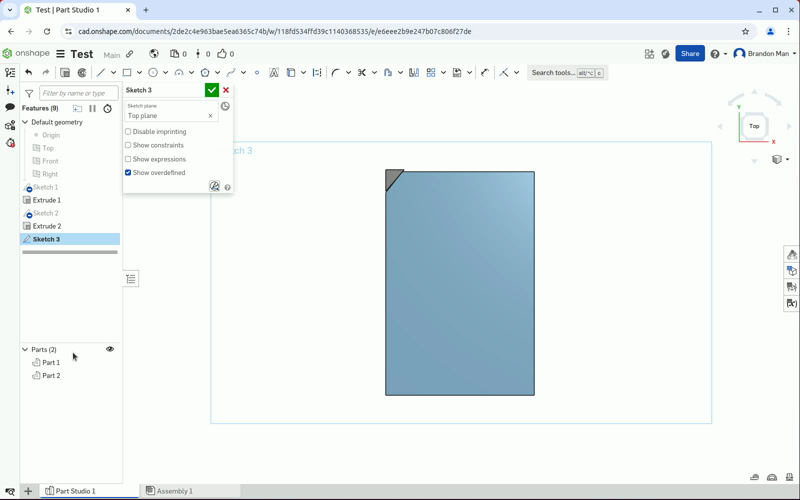
key(y)
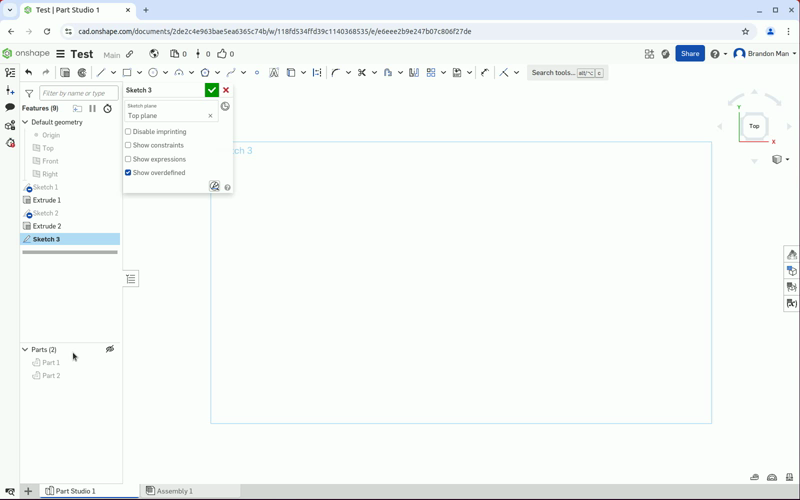
key(l)
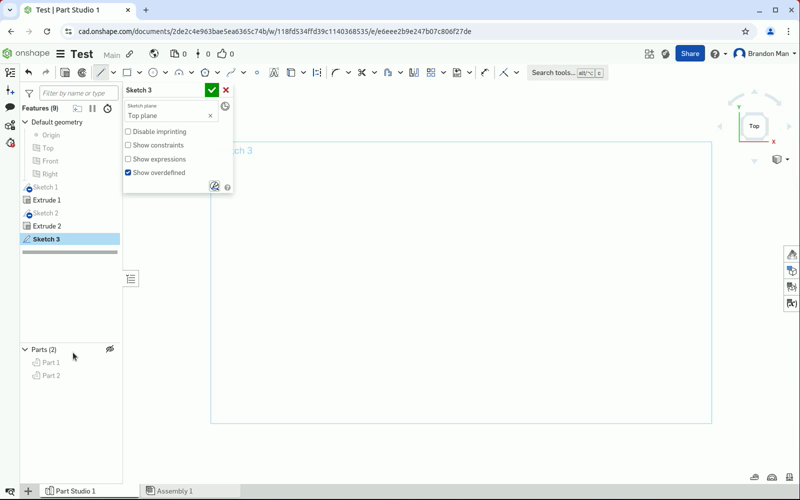
key_down(shift)
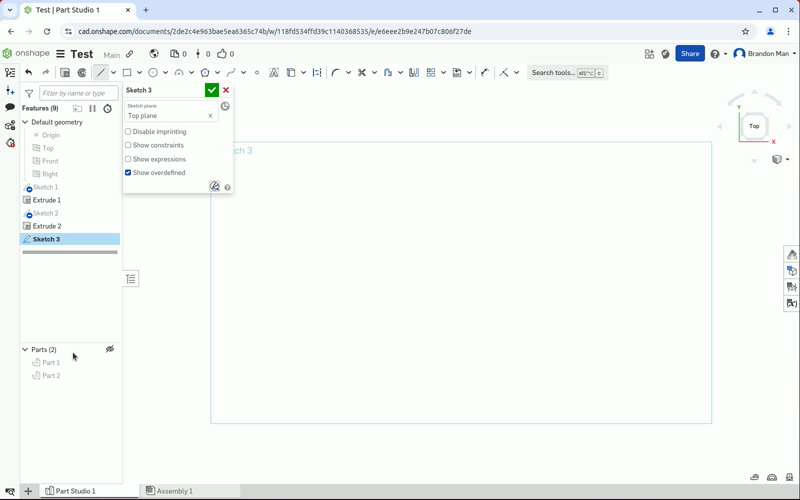
mouse_move(385, 395)
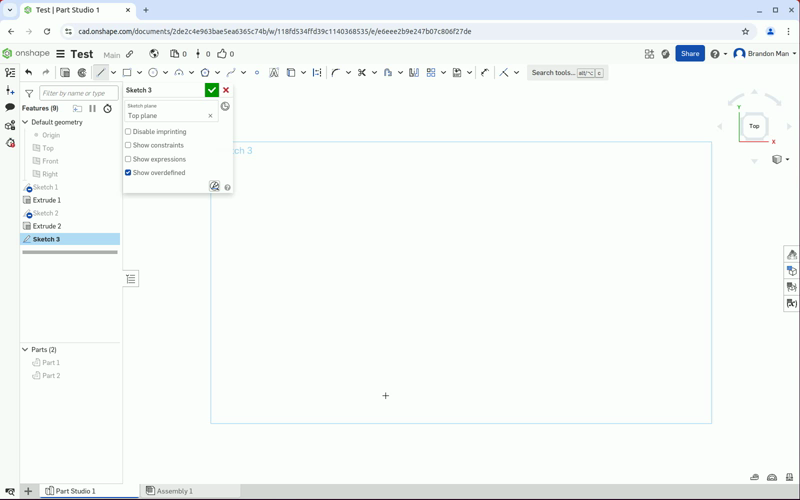
click(385, 395)
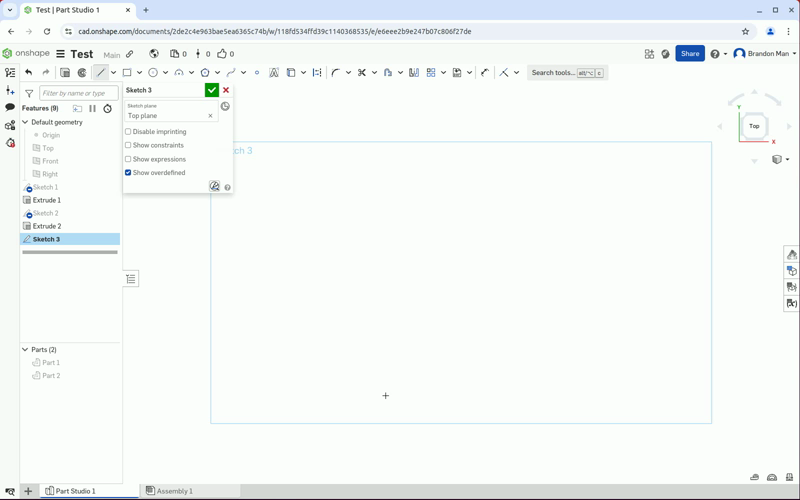
key_up(shift)
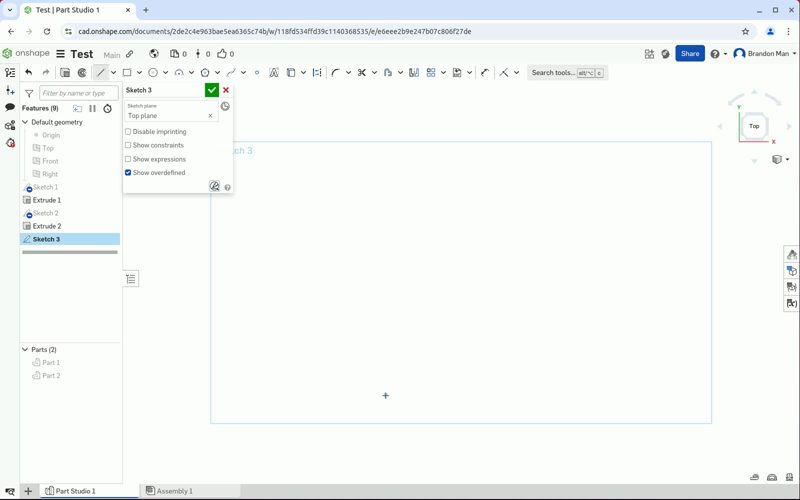
key_down(shift)
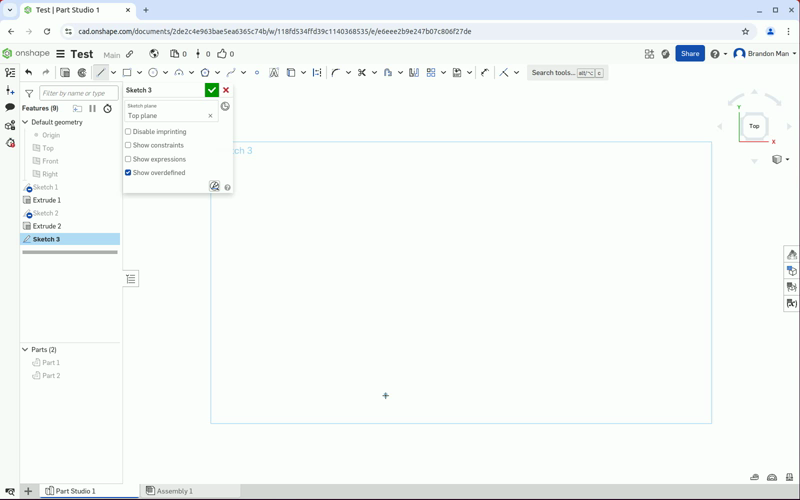
mouse_move(534, 395)
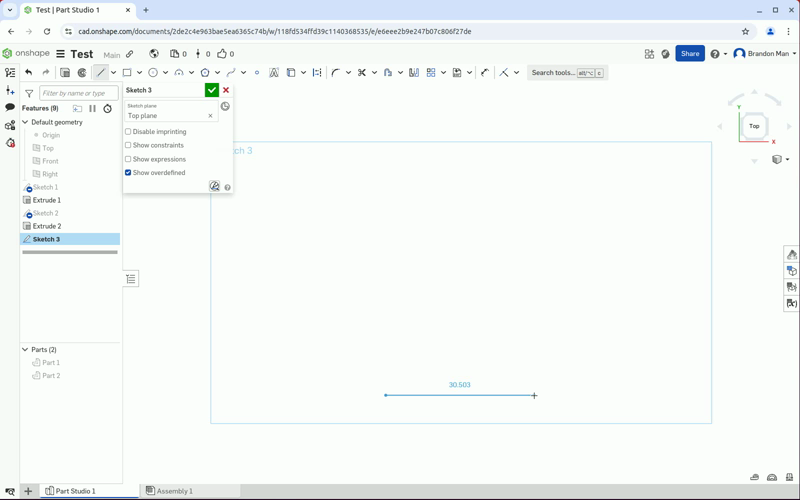
click(534, 395)
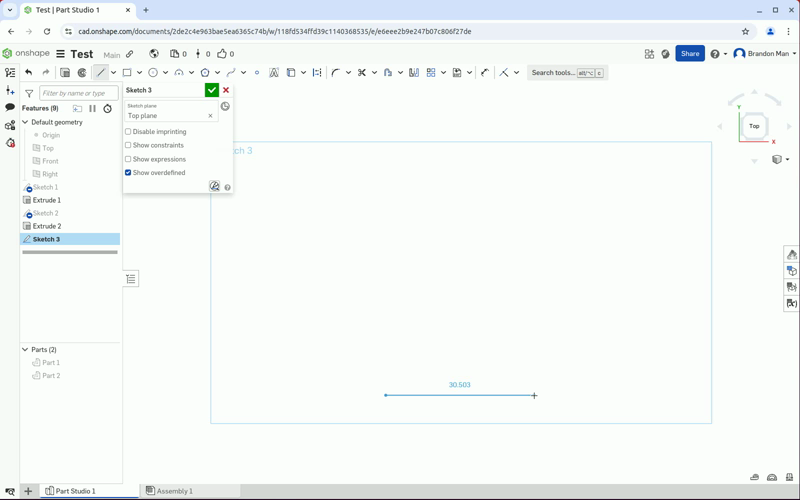
key_up(shift)
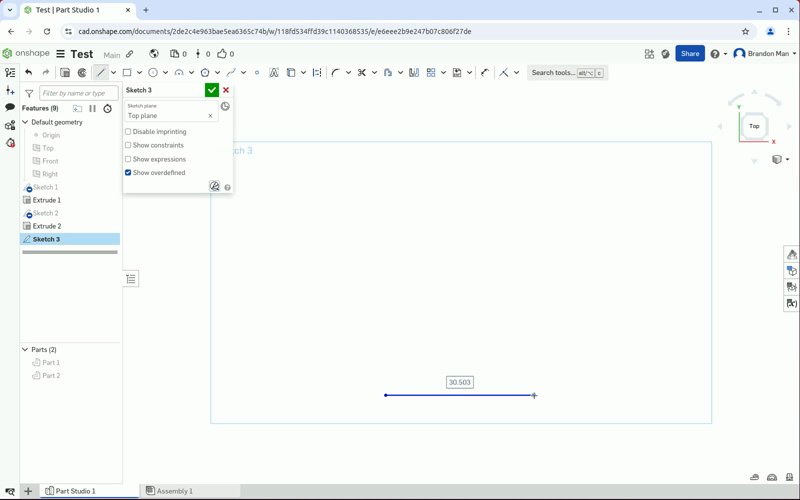
key_down(shift)
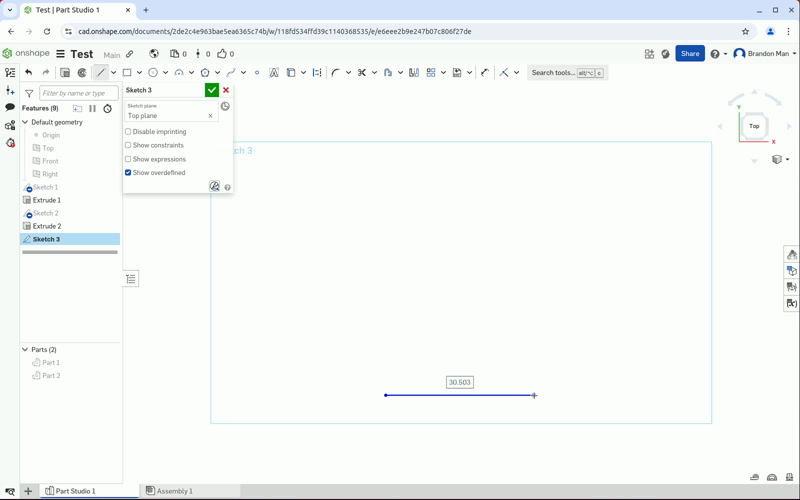
mouse_move(534, 171)
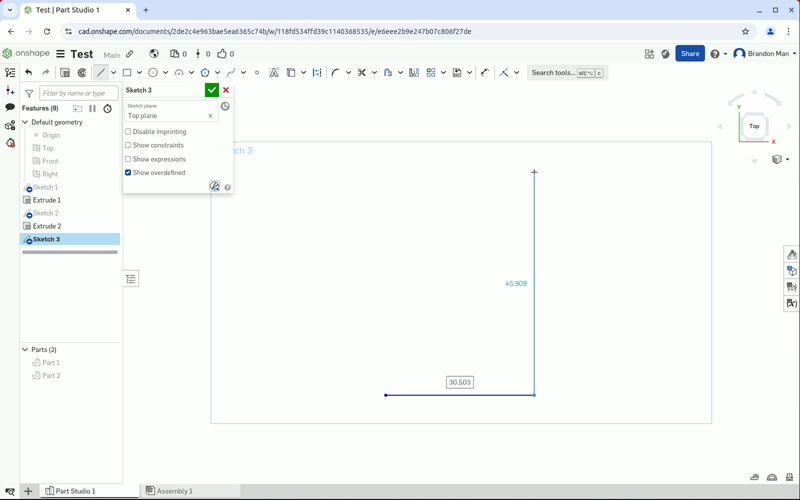
click(534, 171)
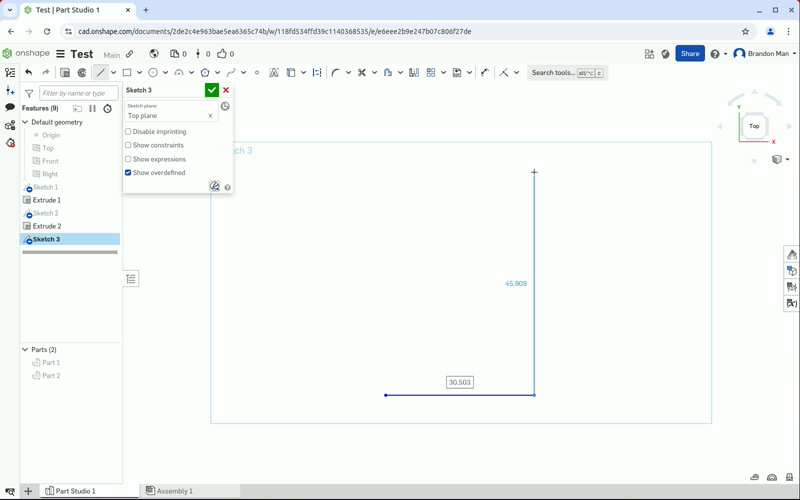
key_up(shift)
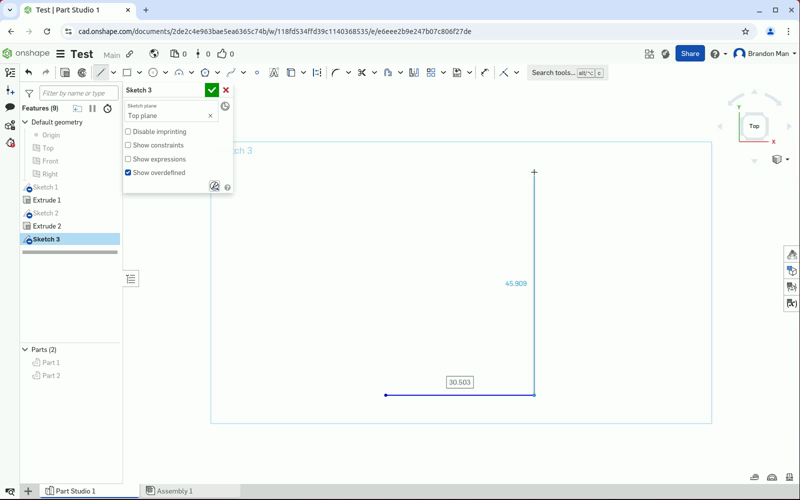
key_down(shift)
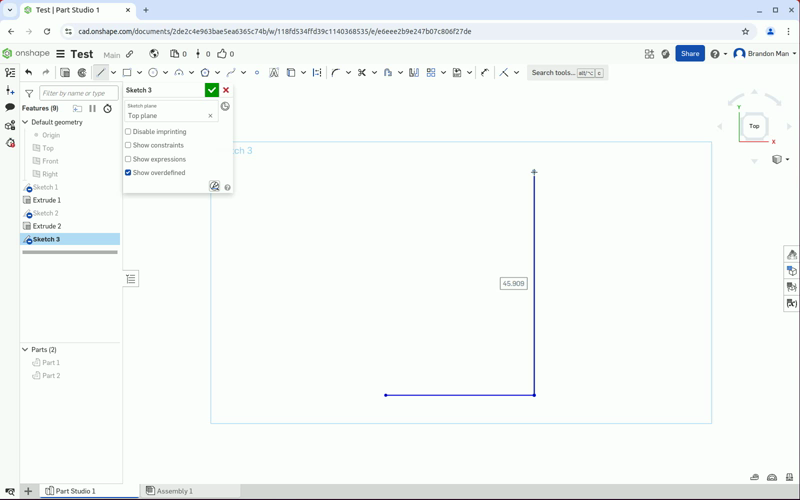
mouse_move(409, 171)
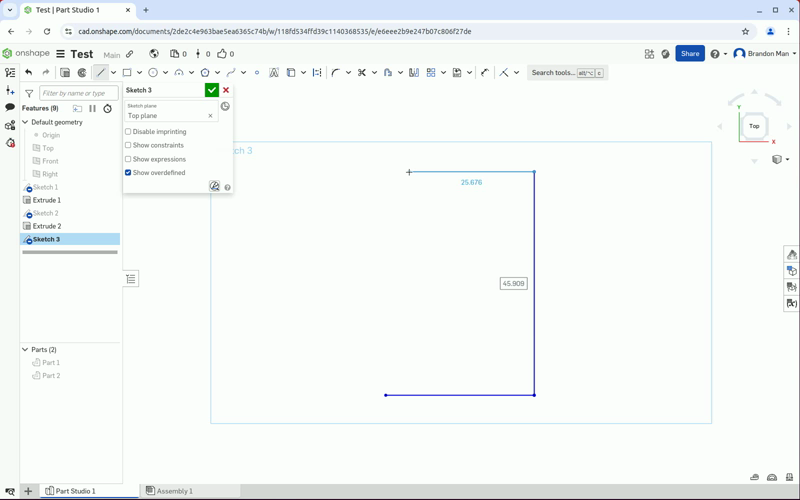
click(409, 171)
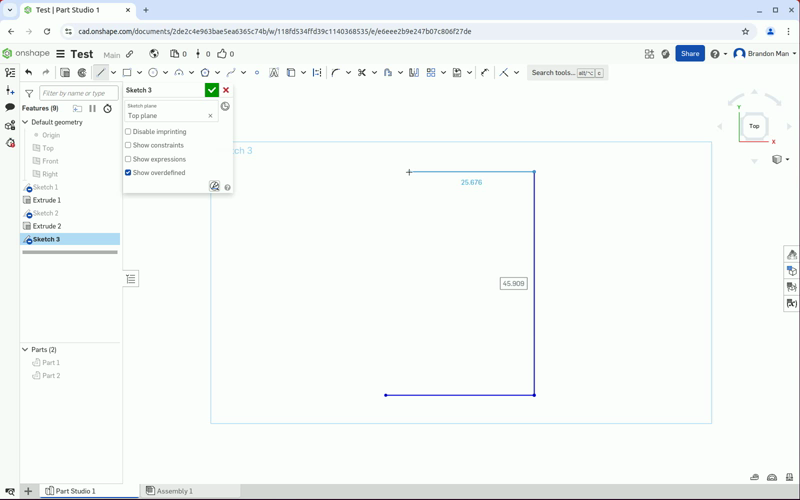
key_up(shift)
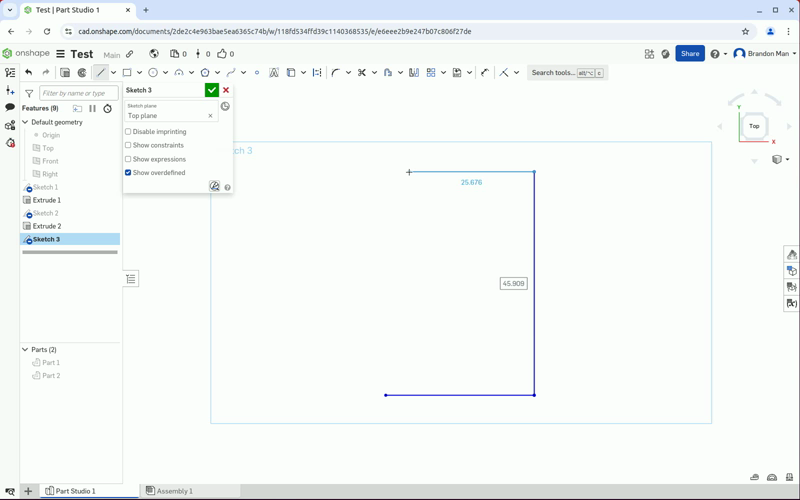
key_down(shift)
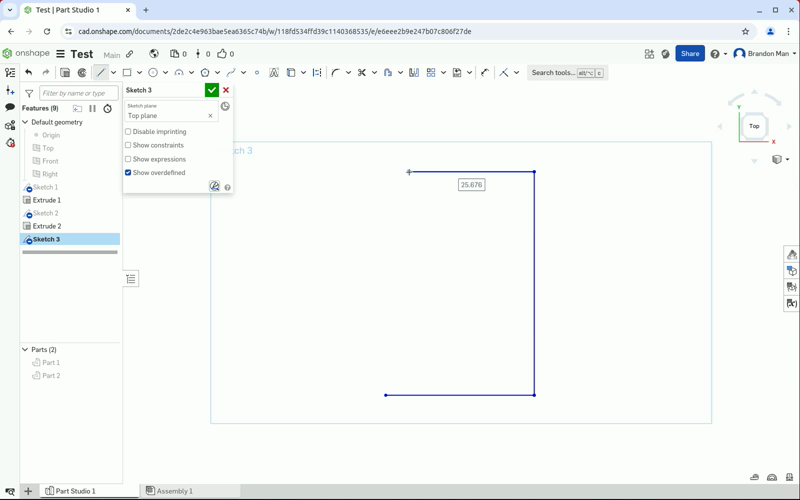
mouse_move(439, 171)
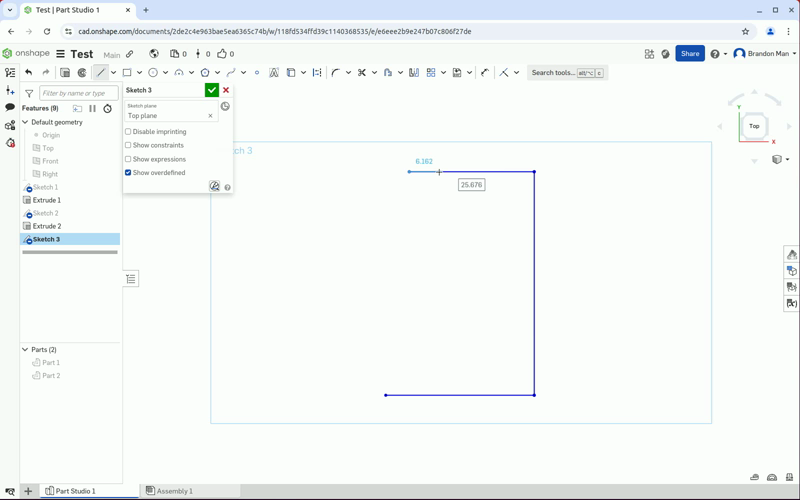
mouse_move(409, 174)
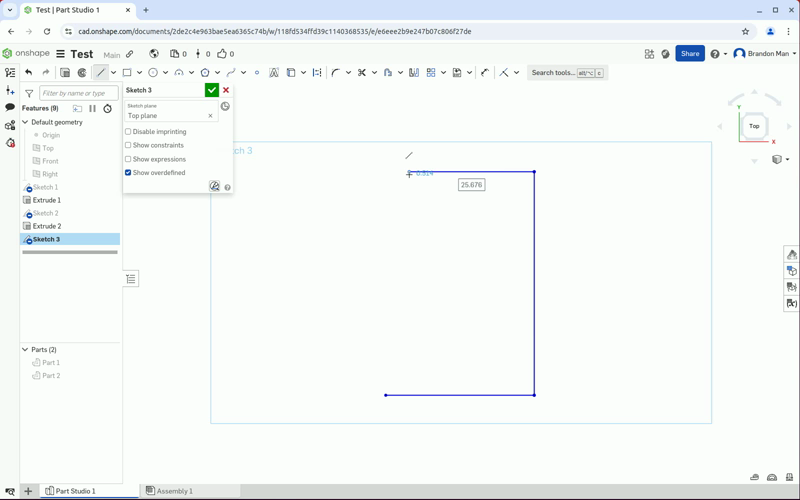
scroll(6)
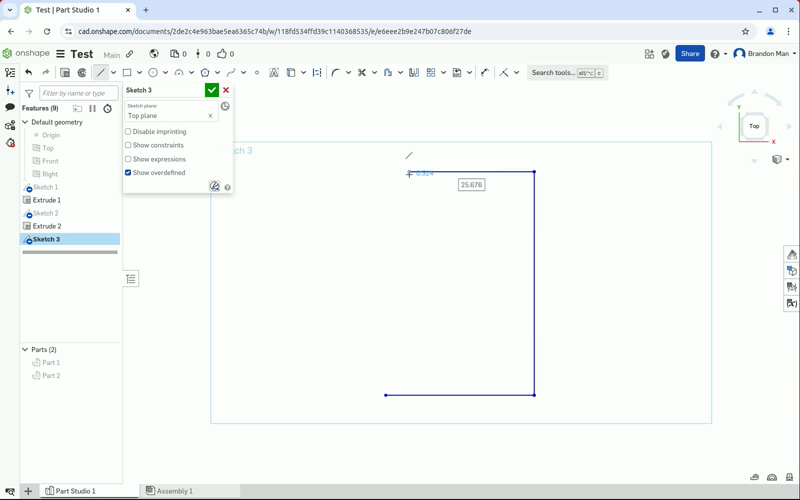
scroll(6)
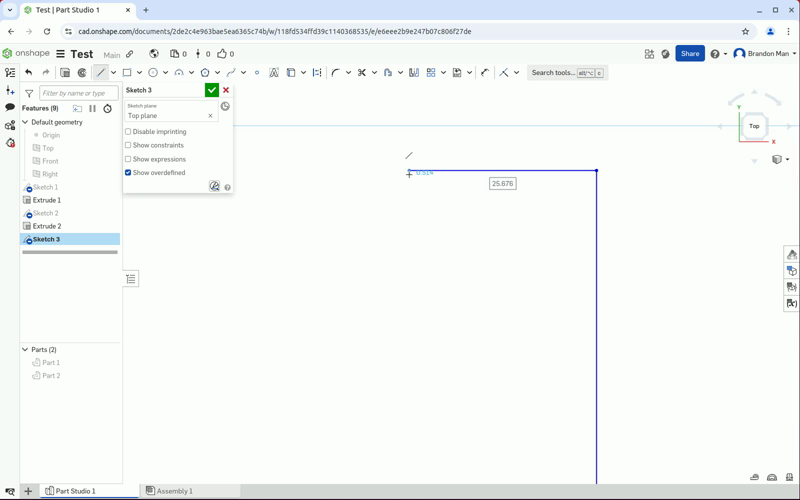
scroll(6)
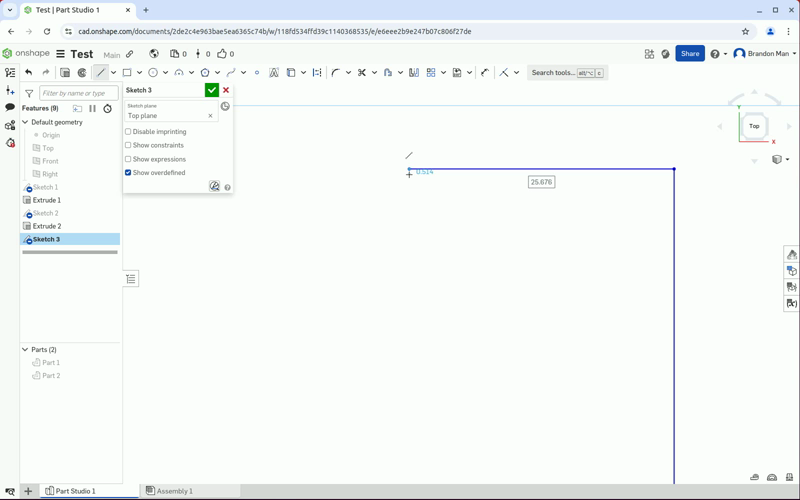
scroll(6)
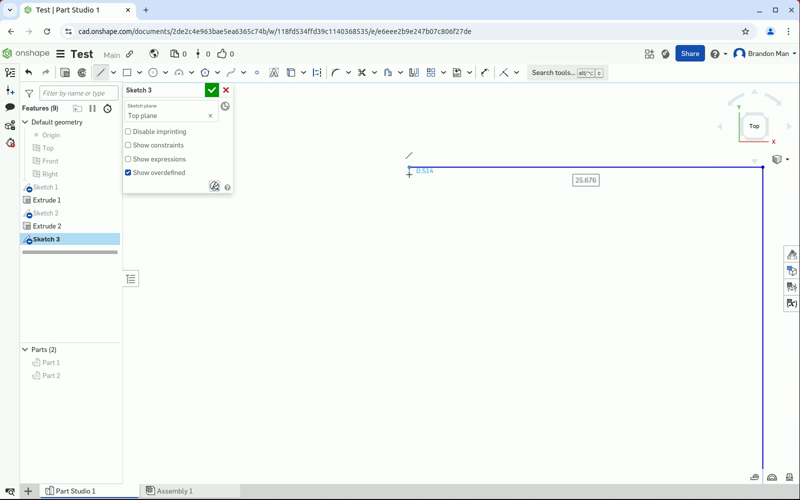
scroll(6)
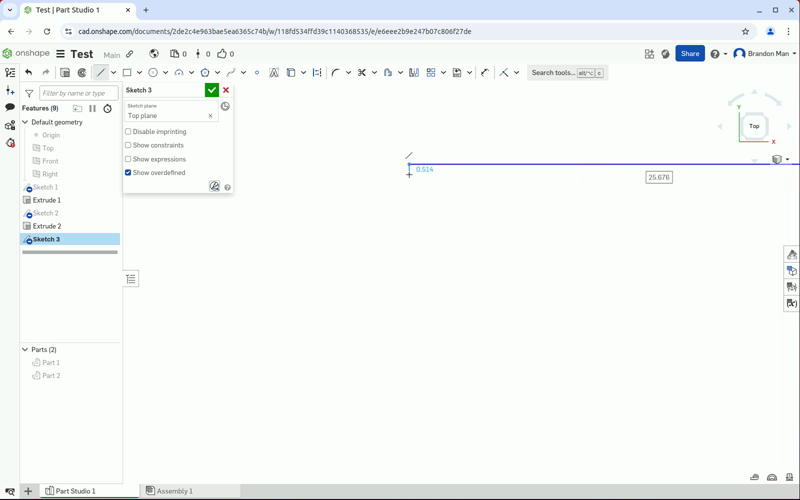
scroll(6)
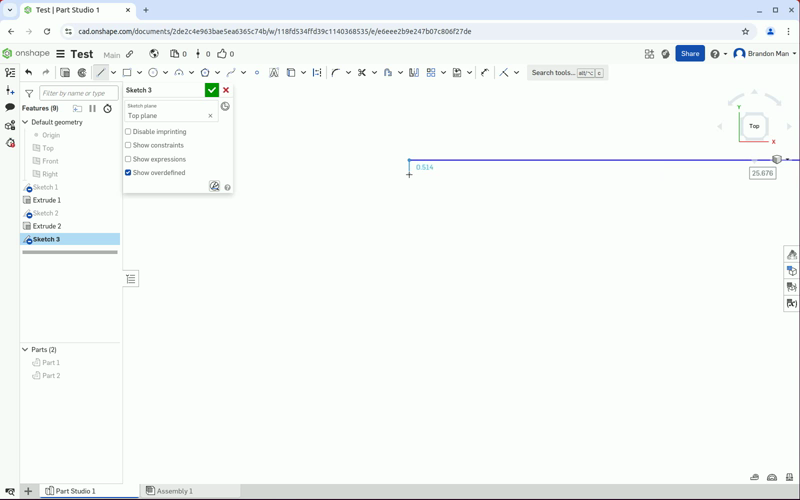
scroll(6)
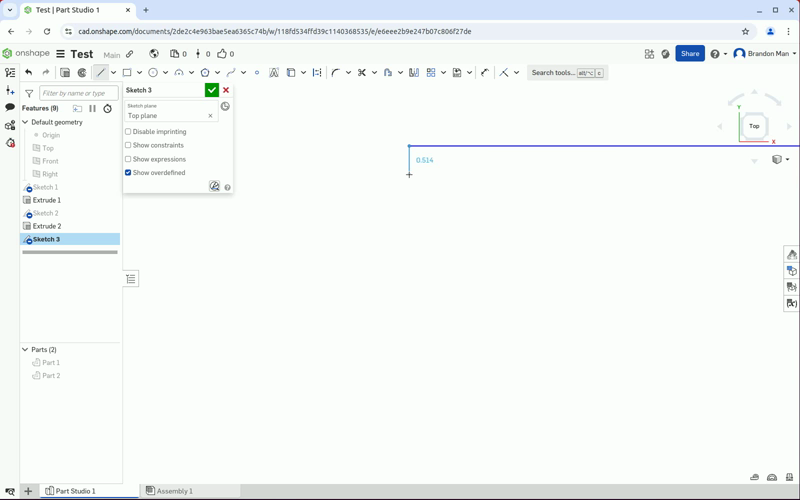
click(409, 174)
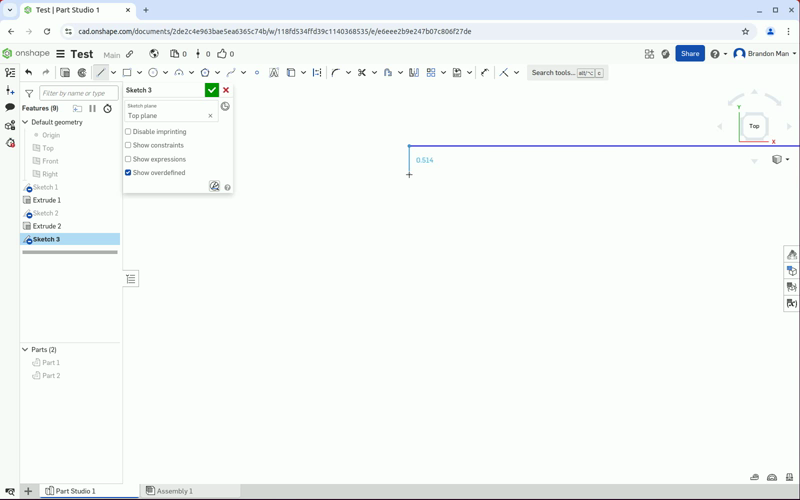
scroll(-6)
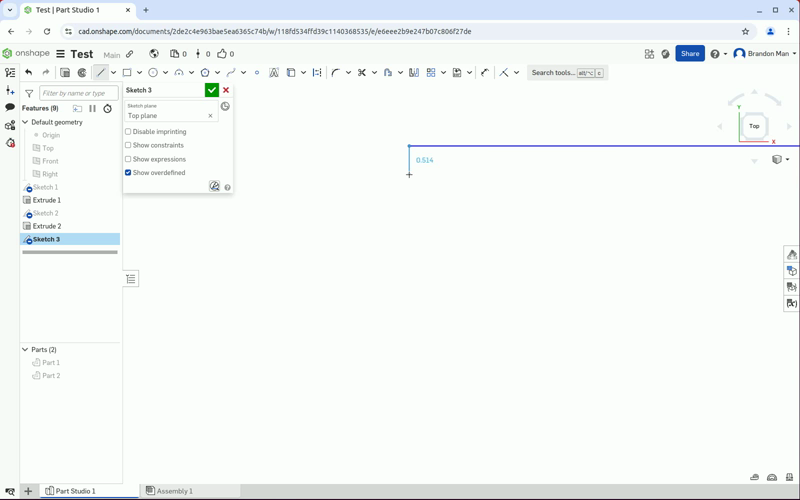
scroll(-6)
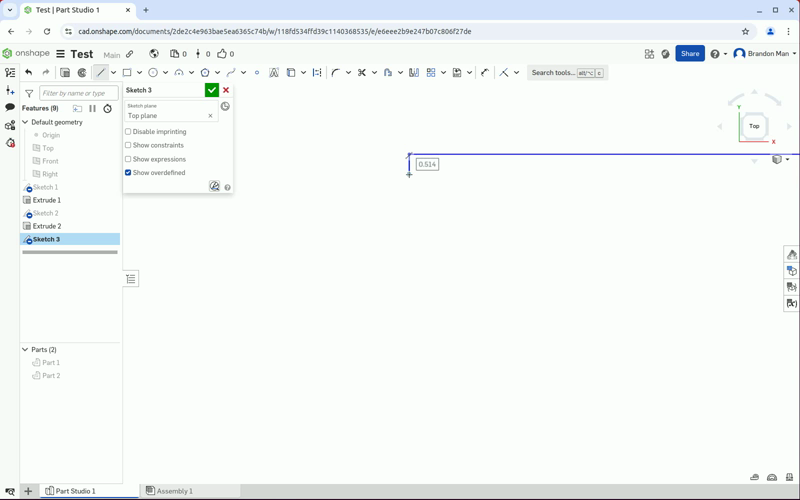
scroll(-6)
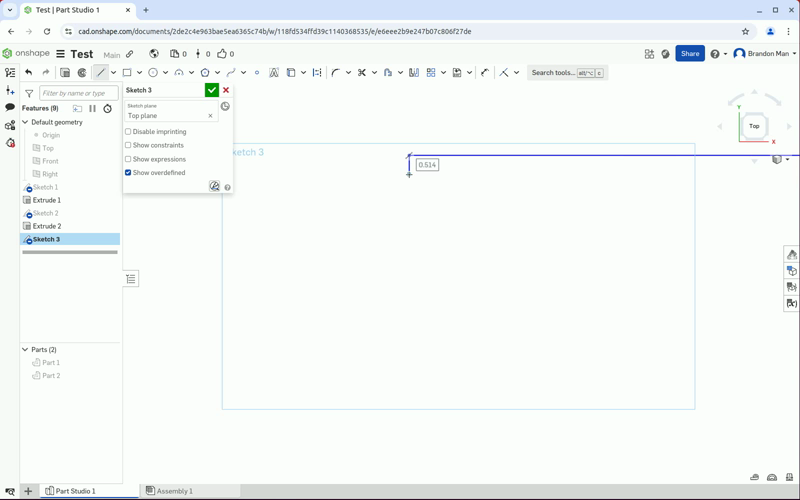
scroll(-6)
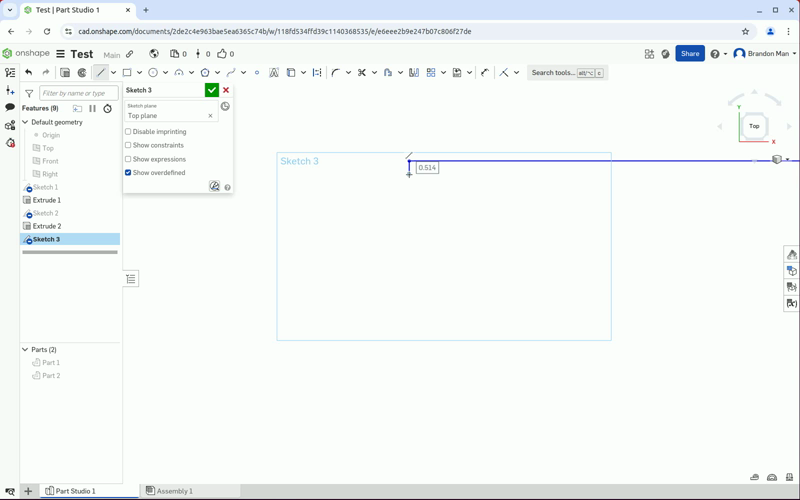
scroll(-6)
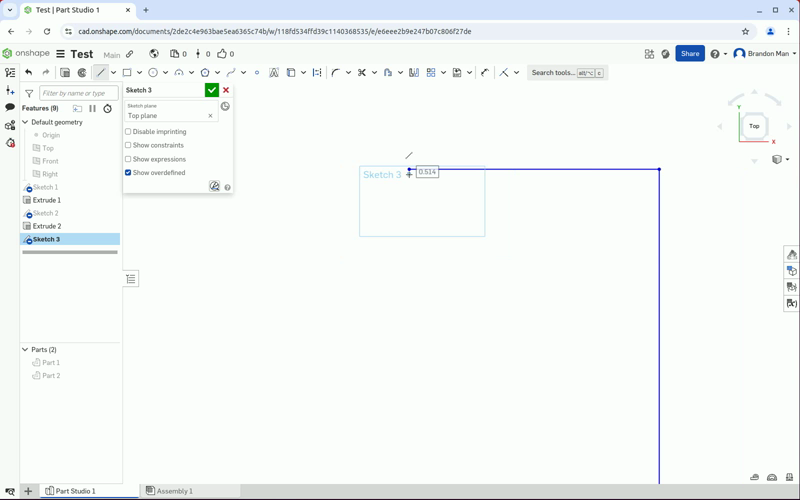
scroll(-6)
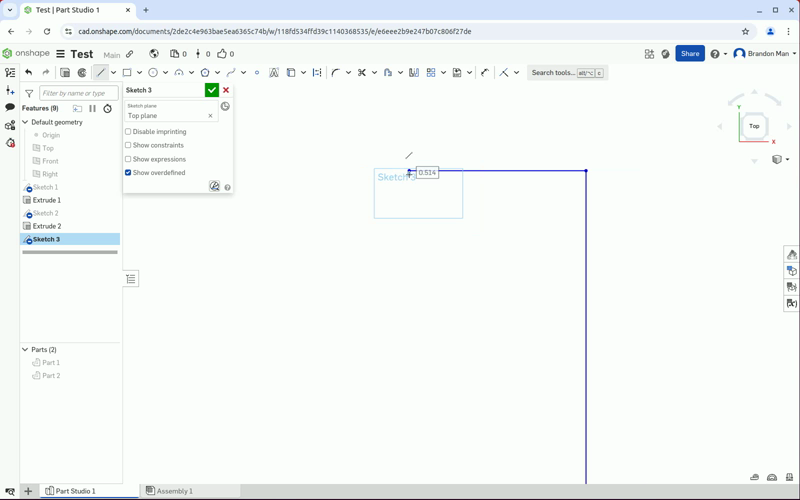
scroll(-6)
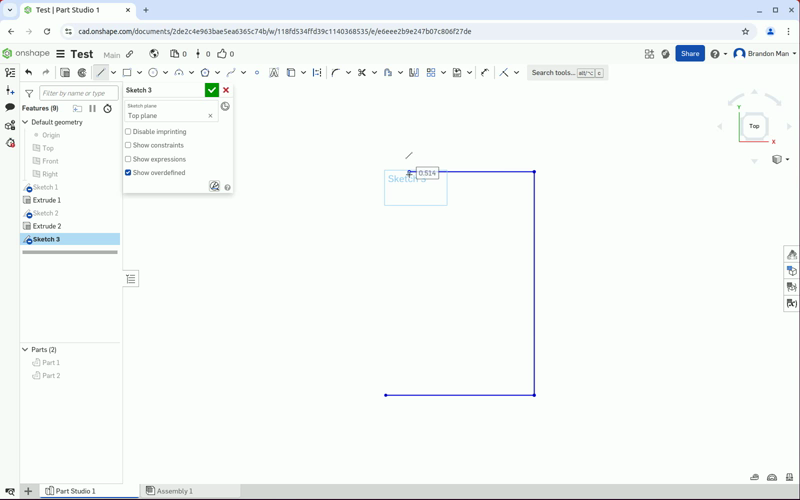
key_up(shift)
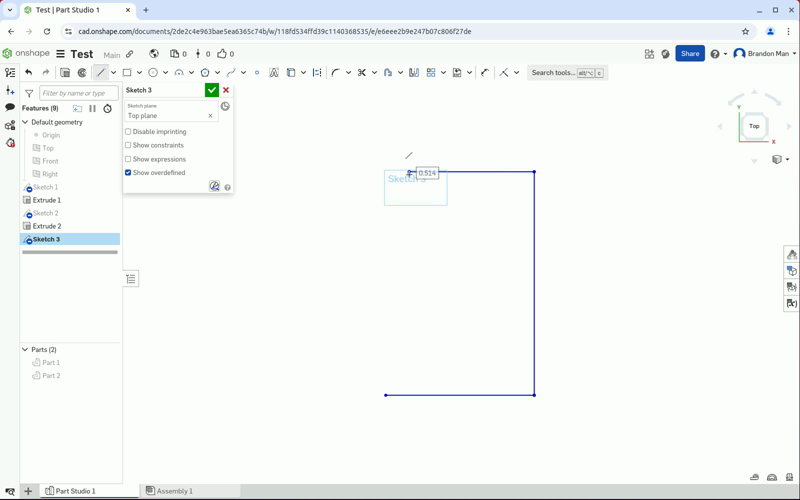
key_down(shift)
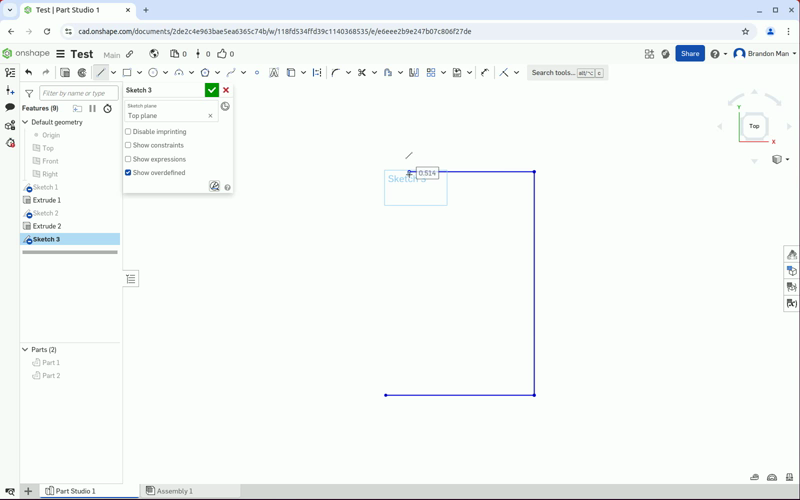
mouse_move(531, 174)
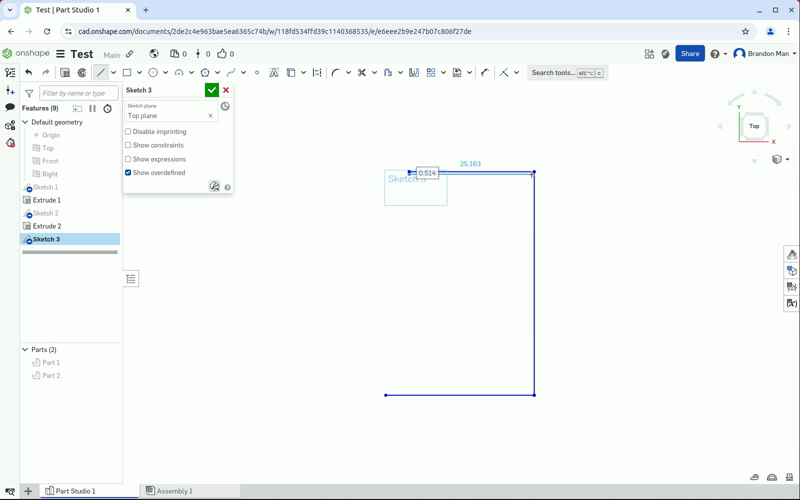
scroll(6)
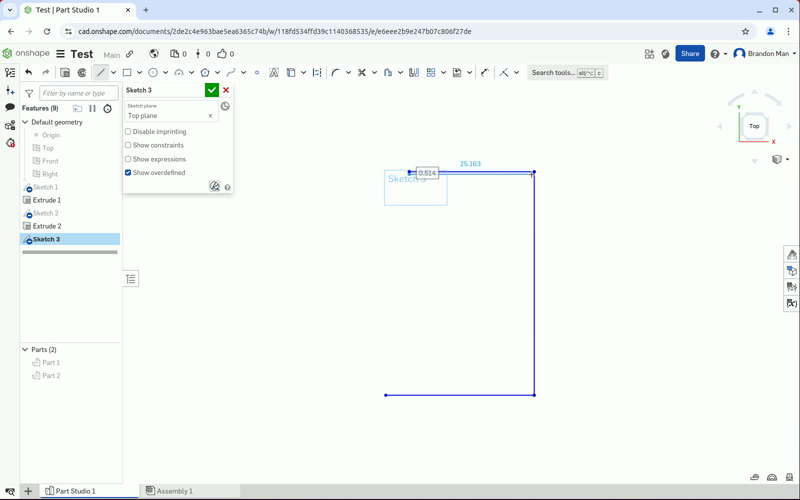
scroll(6)
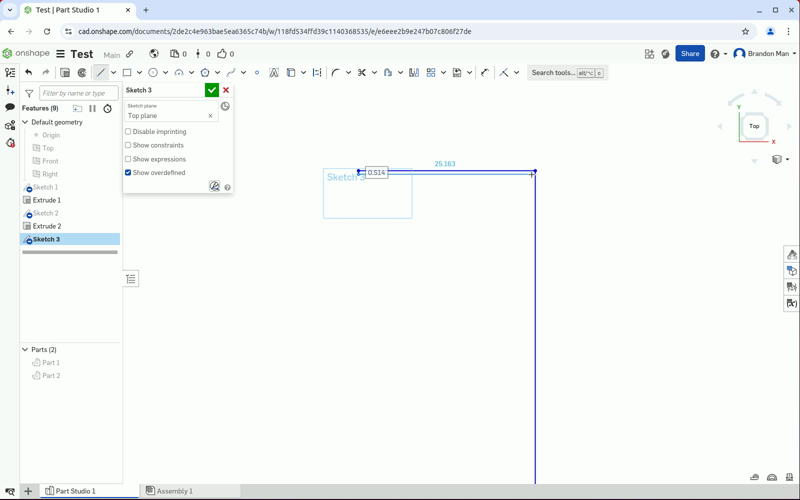
scroll(6)
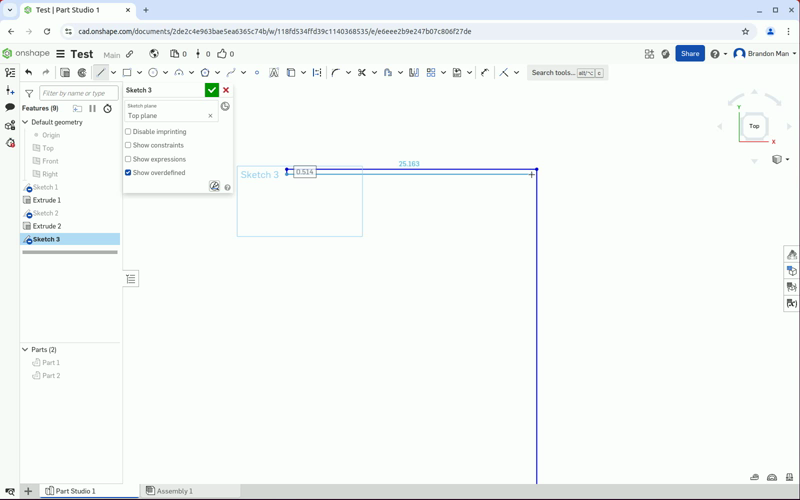
scroll(6)
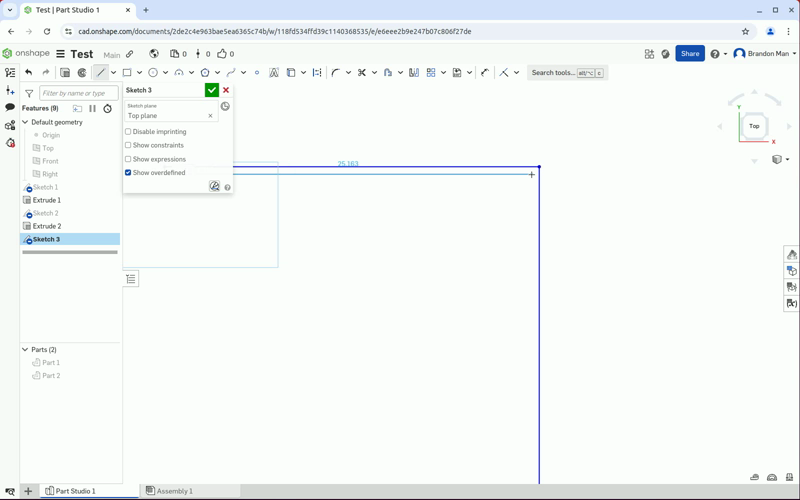
scroll(6)
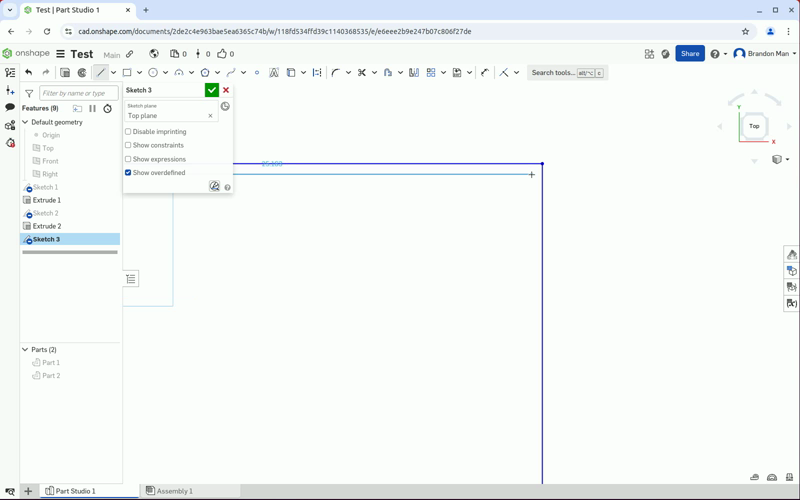
scroll(6)
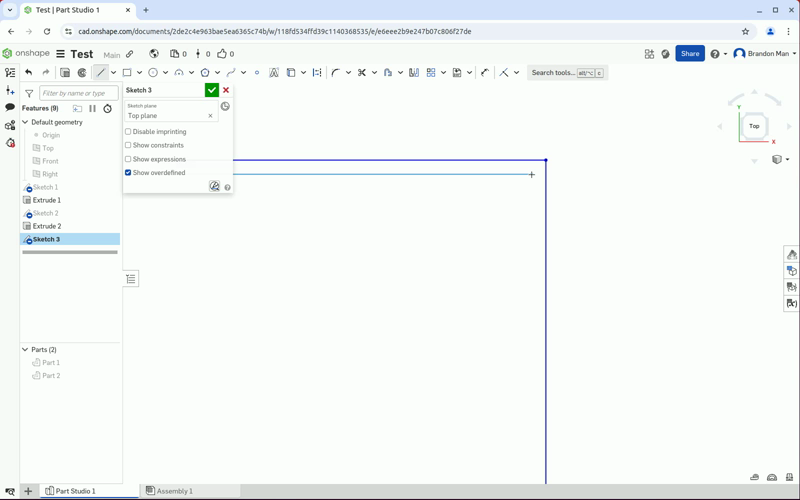
scroll(6)
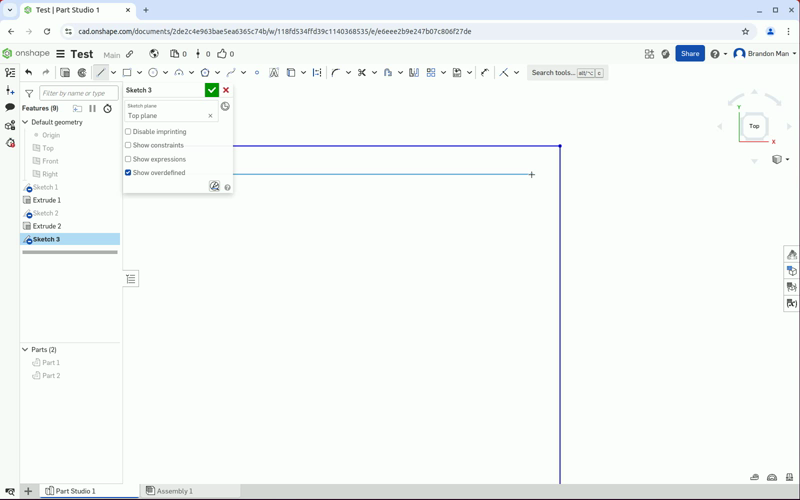
click(531, 174)
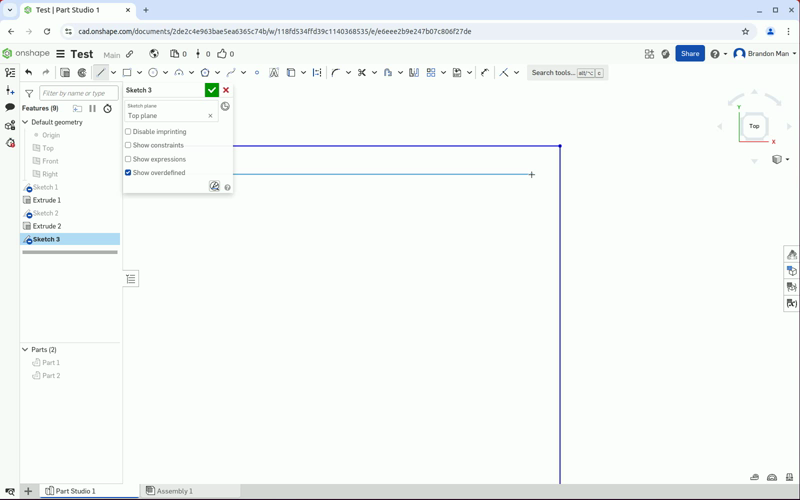
scroll(-6)
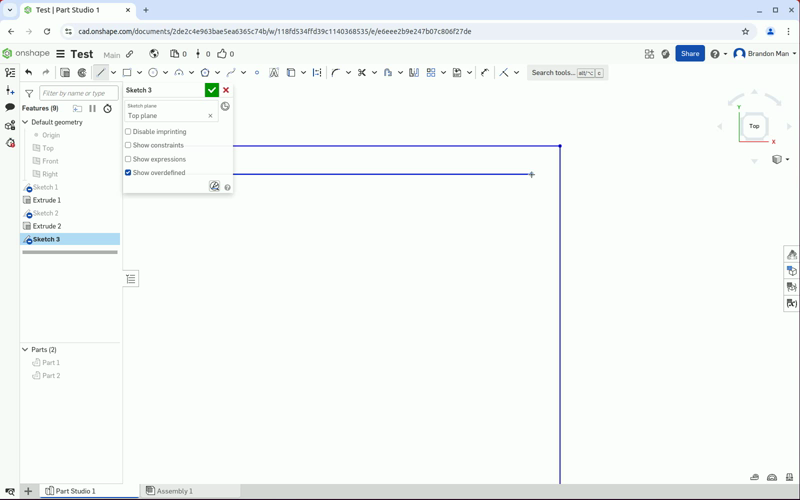
scroll(-6)
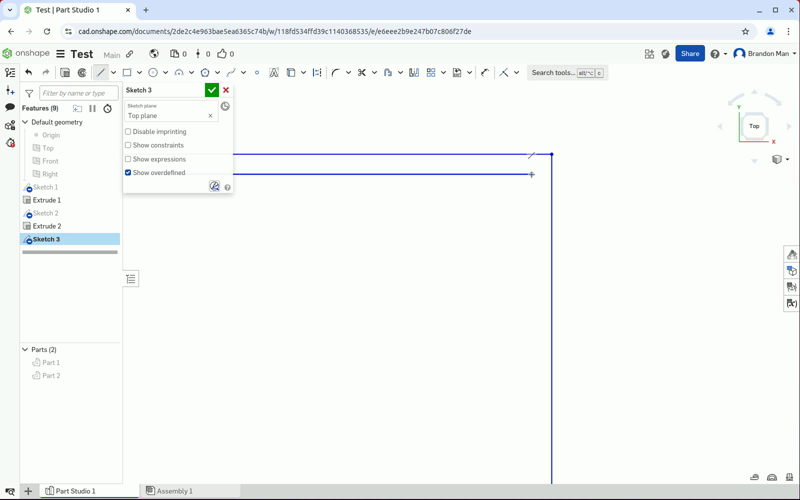
scroll(-6)
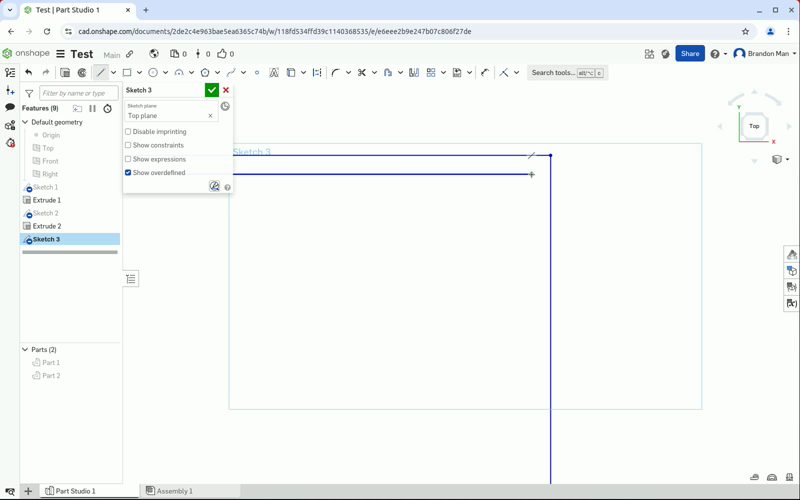
scroll(-6)
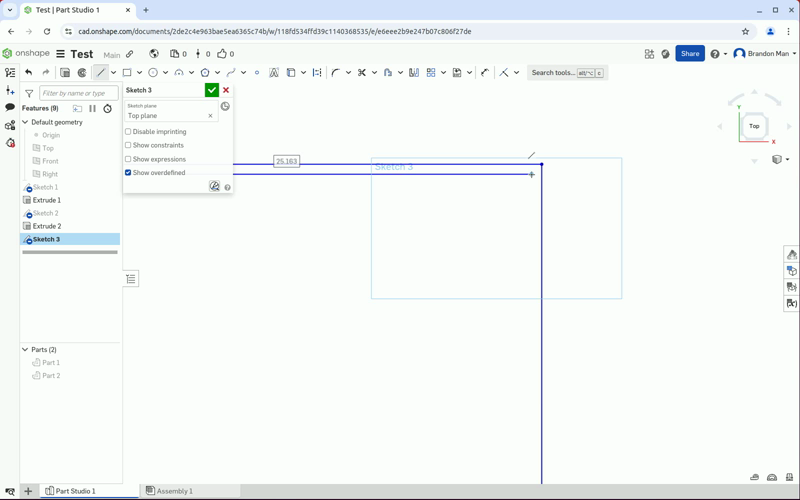
scroll(-6)
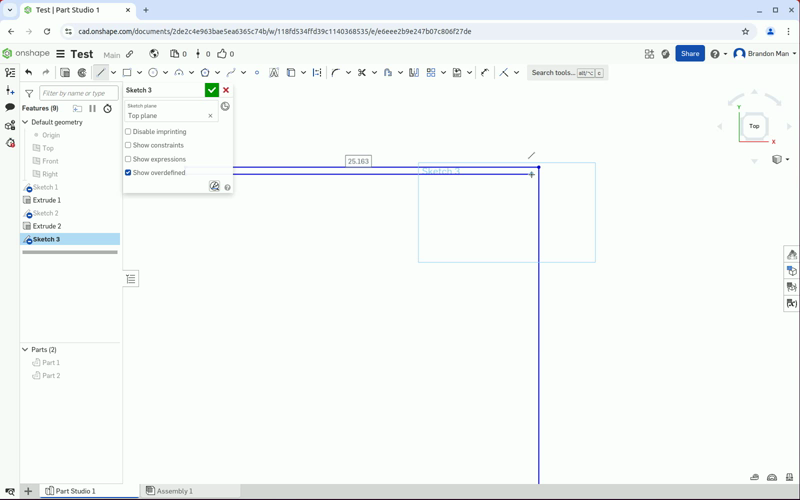
scroll(-6)
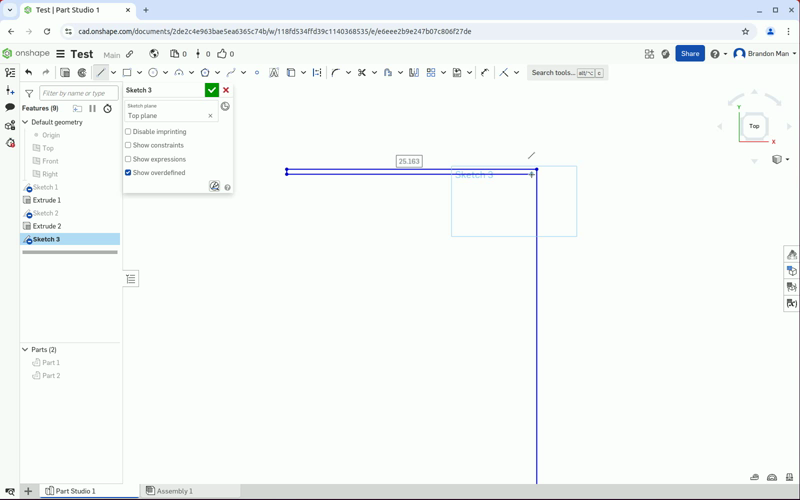
scroll(-6)
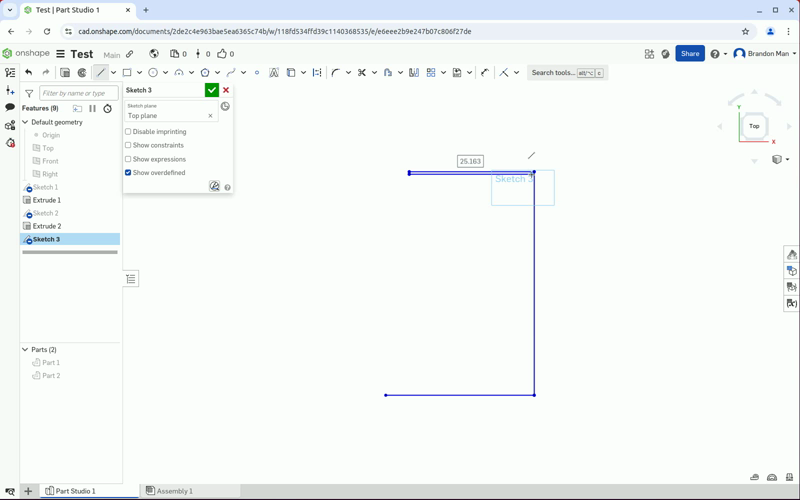
key_up(shift)
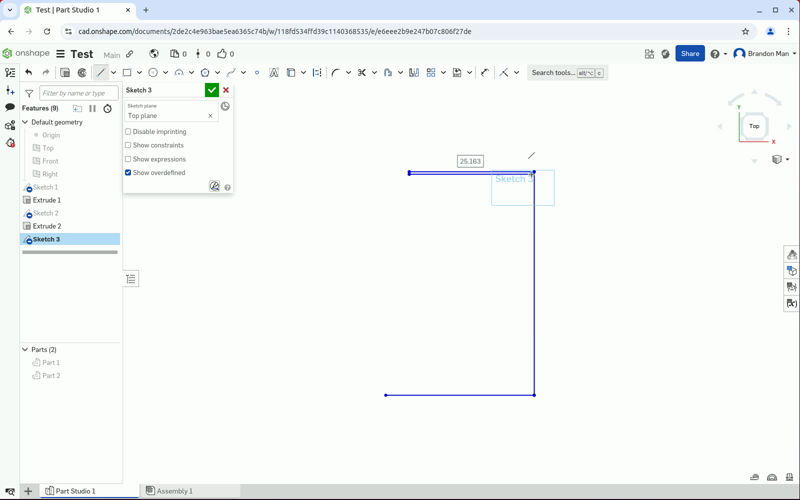
key_down(shift)
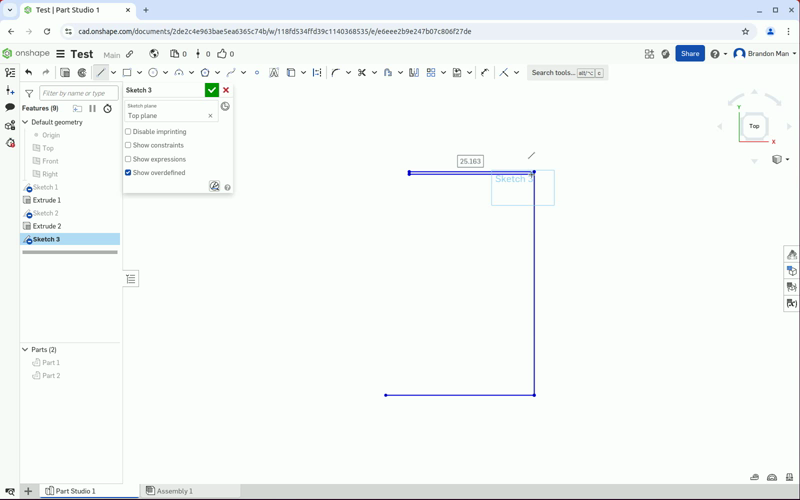
mouse_move(531, 393)
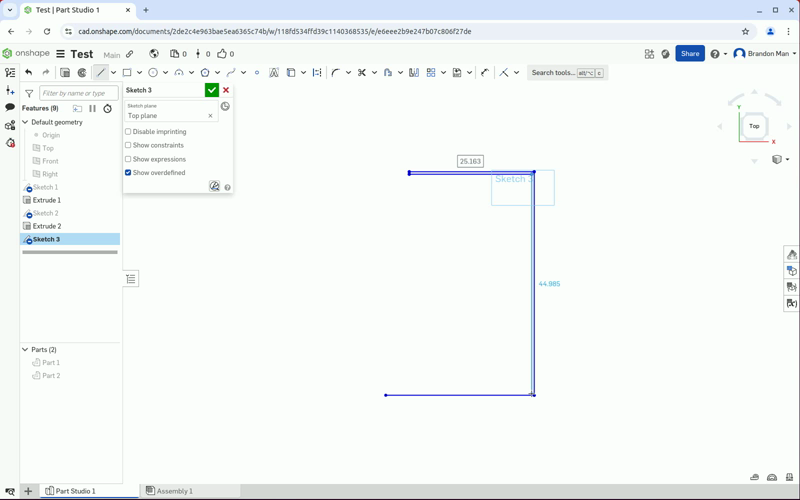
scroll(6)
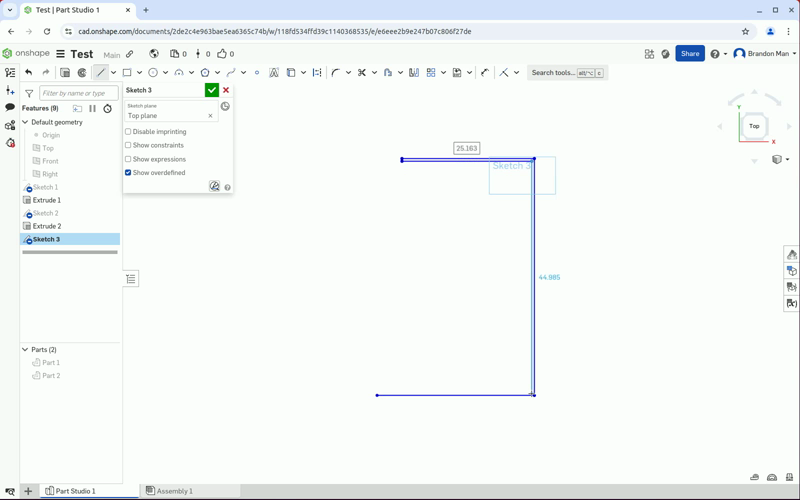
scroll(6)
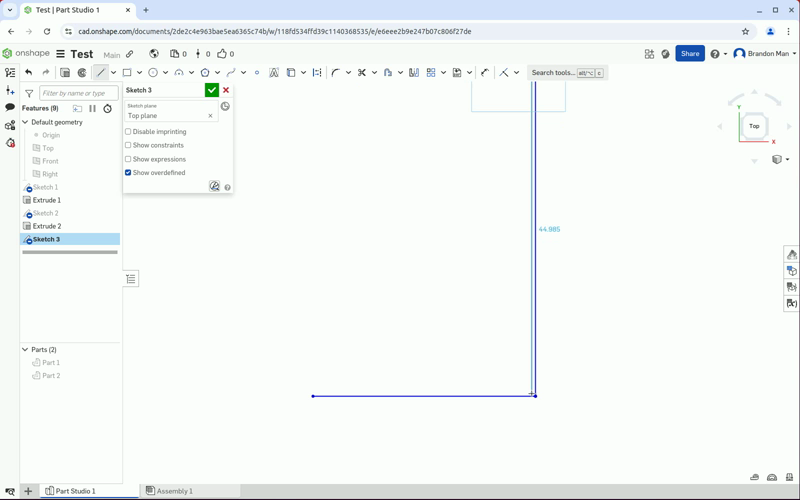
scroll(6)
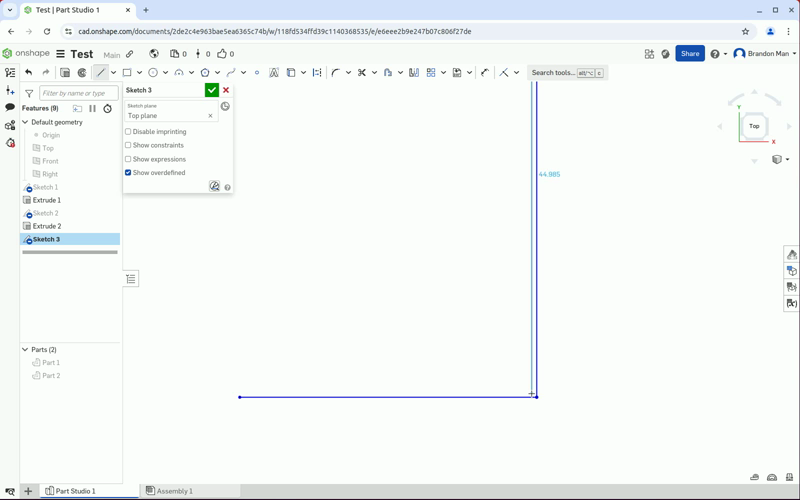
scroll(6)
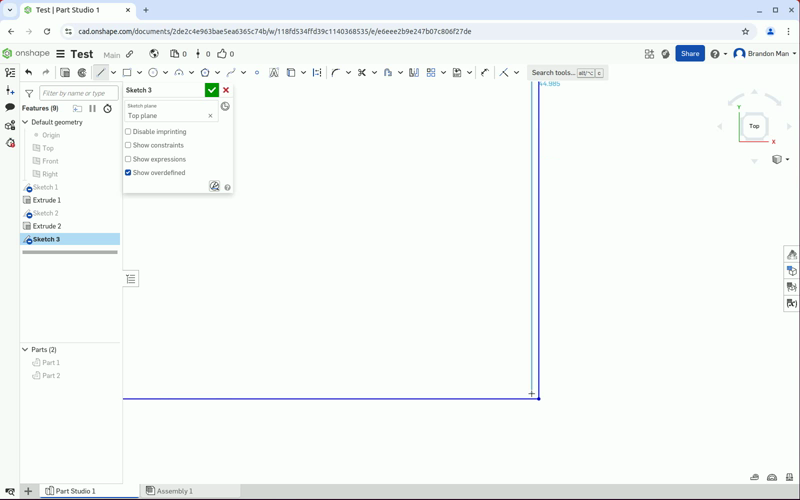
scroll(6)
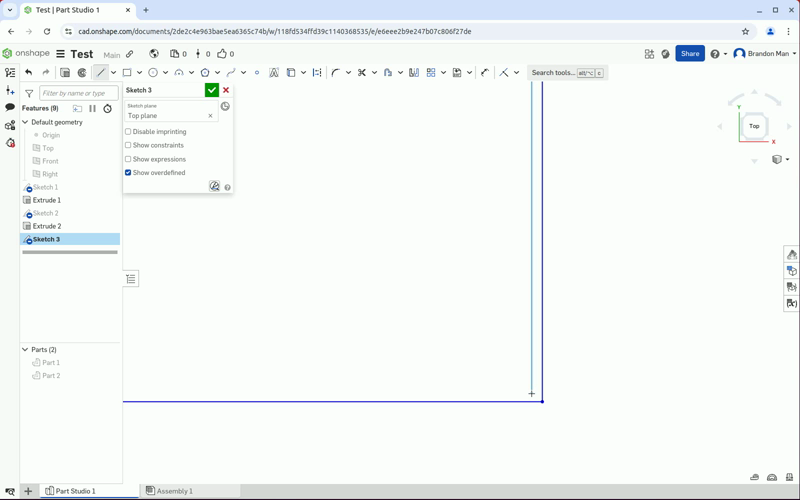
scroll(6)
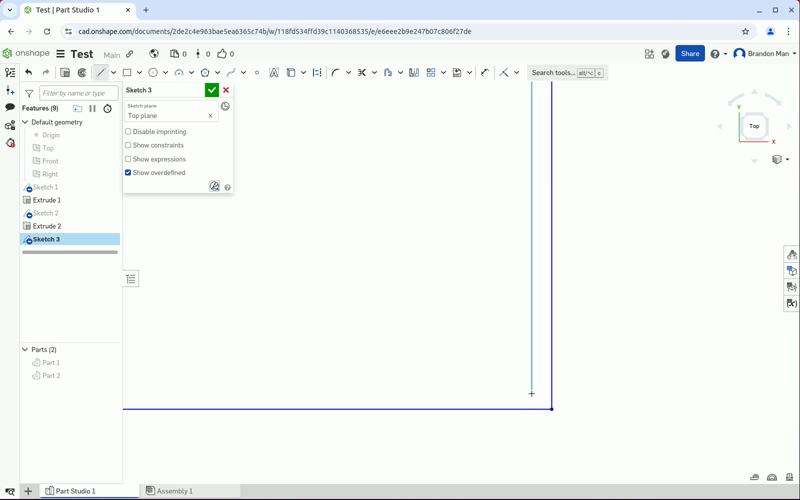
scroll(6)
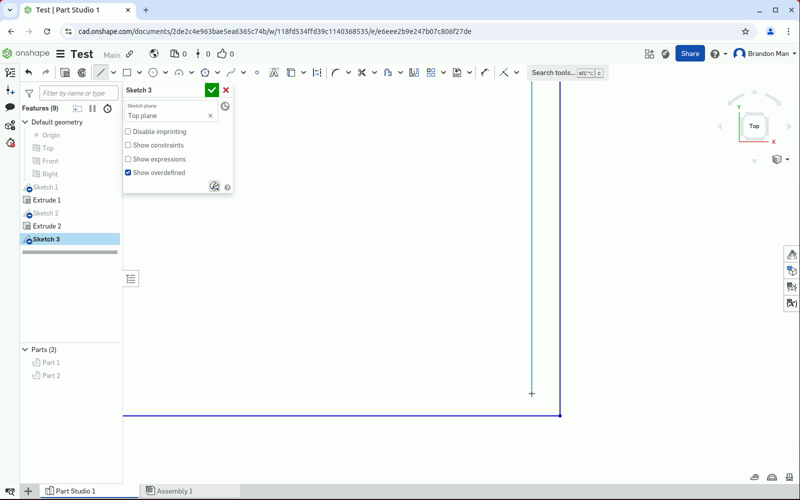
click(531, 393)
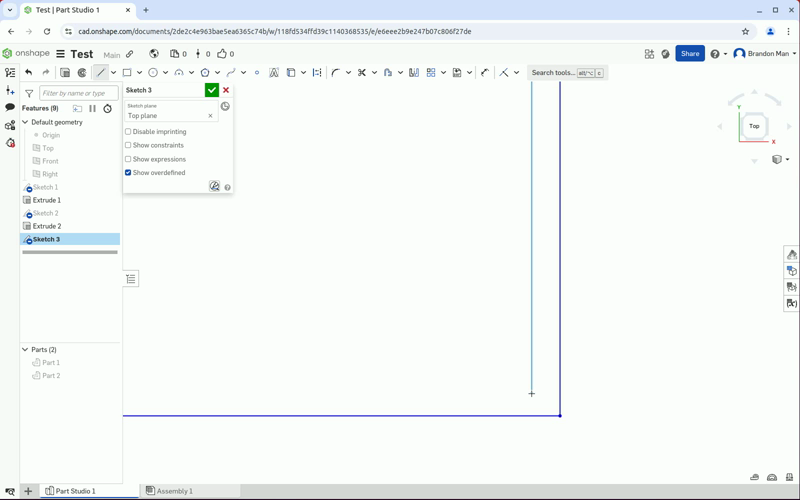
scroll(-6)
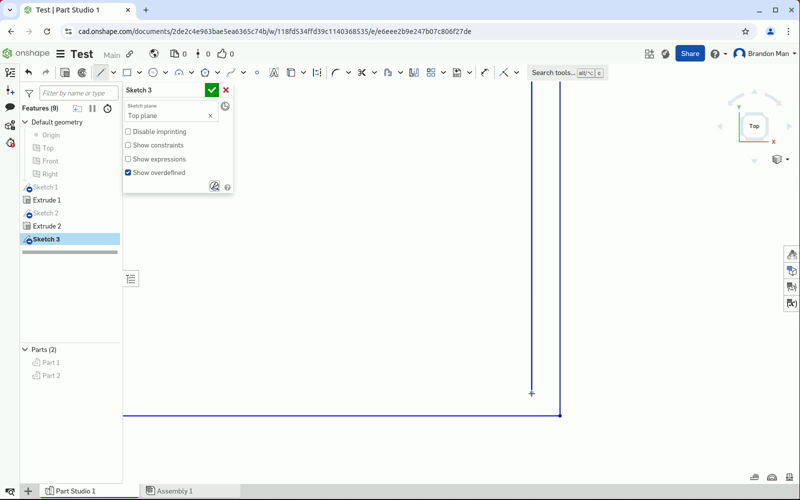
scroll(-6)
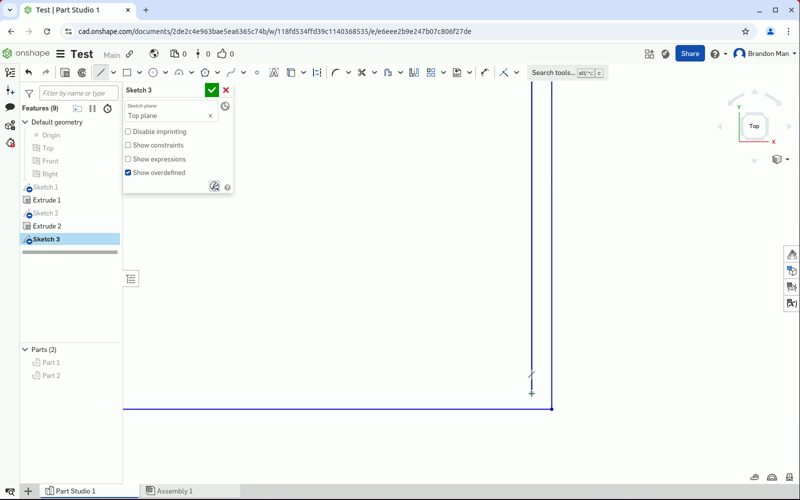
scroll(-6)
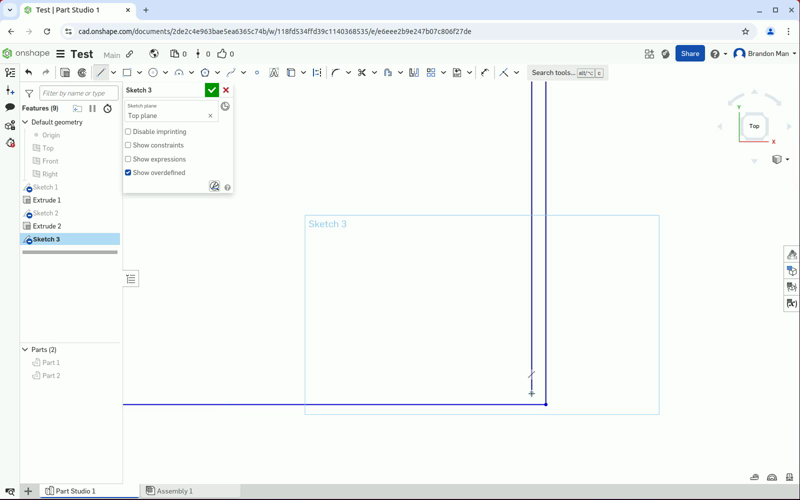
scroll(-6)
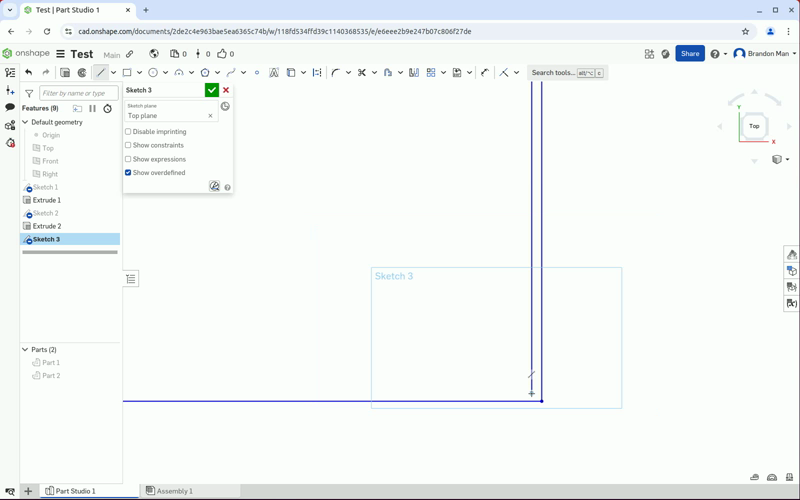
scroll(-6)
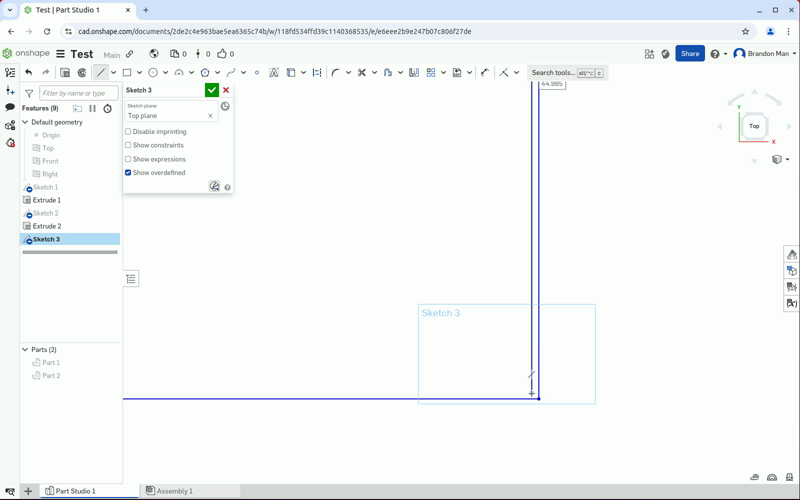
scroll(-6)
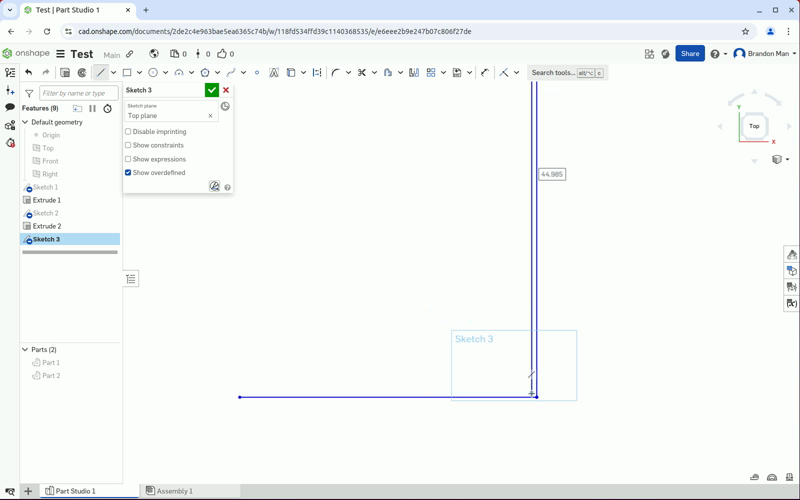
scroll(-6)
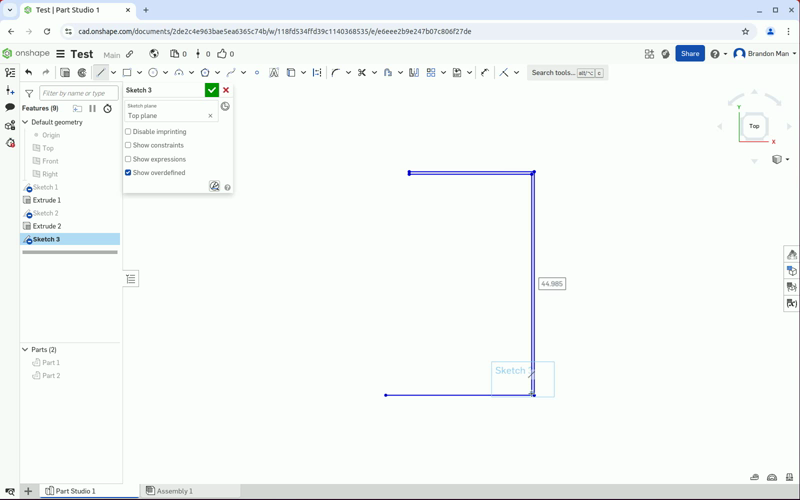
key_up(shift)
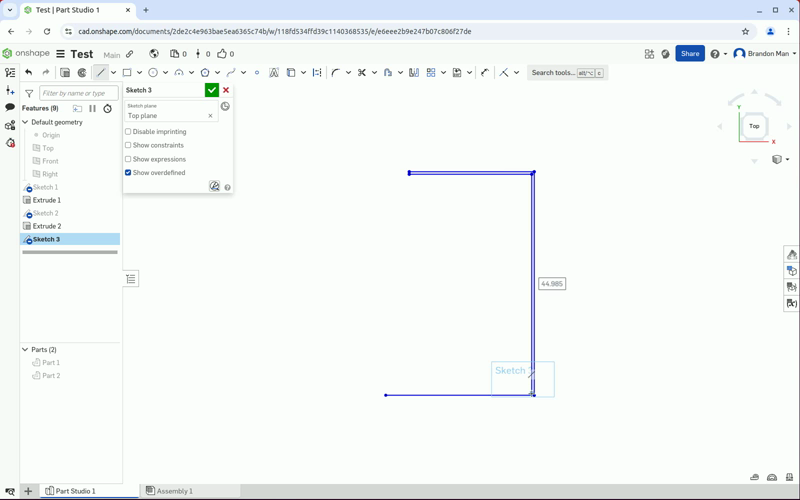
key_down(shift)
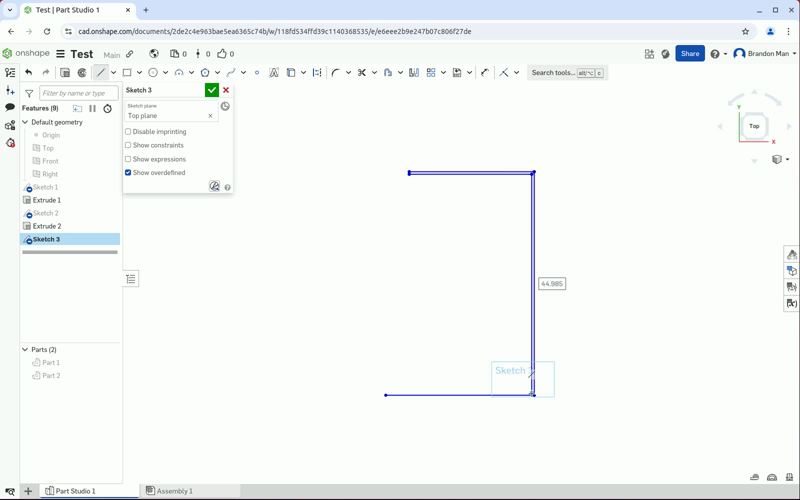
mouse_move(385, 393)
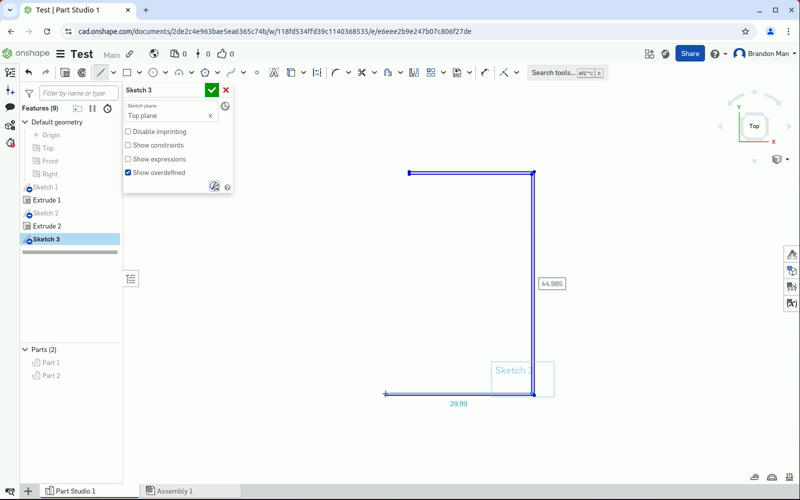
scroll(6)
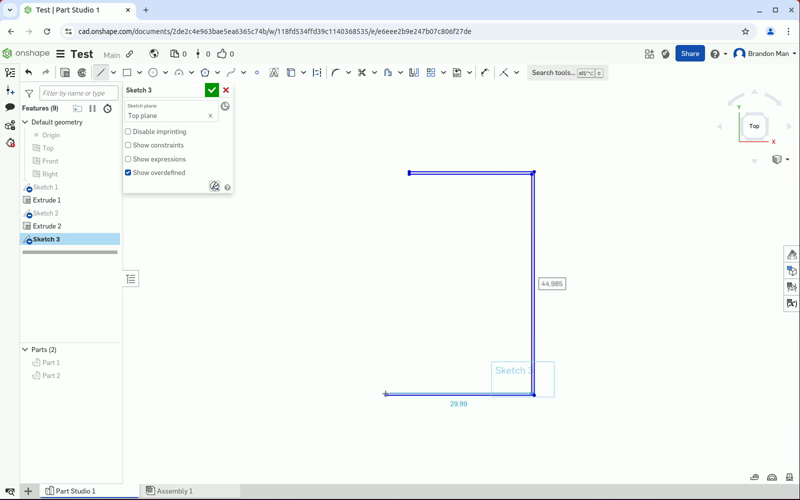
scroll(6)
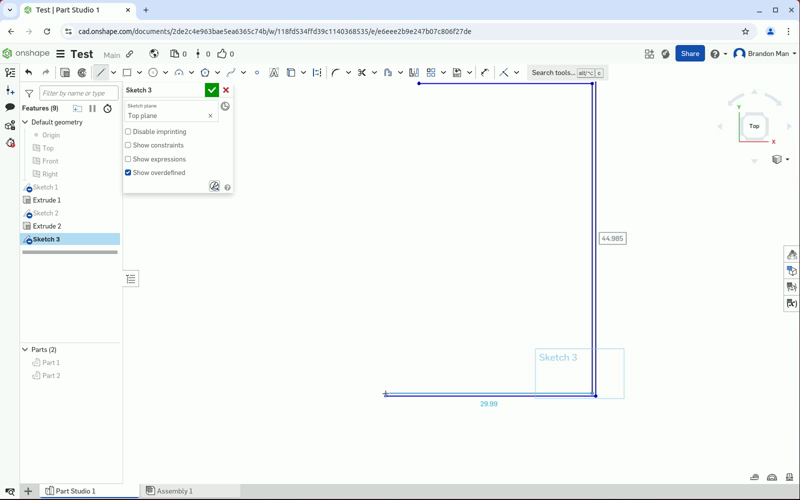
scroll(6)
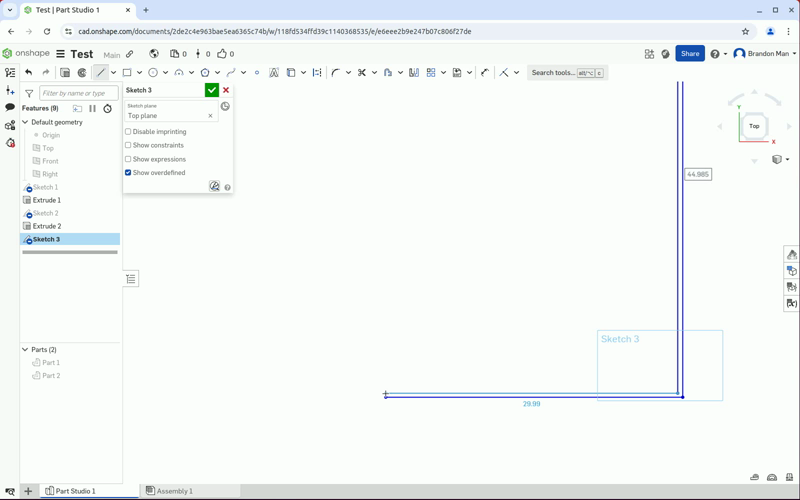
scroll(6)
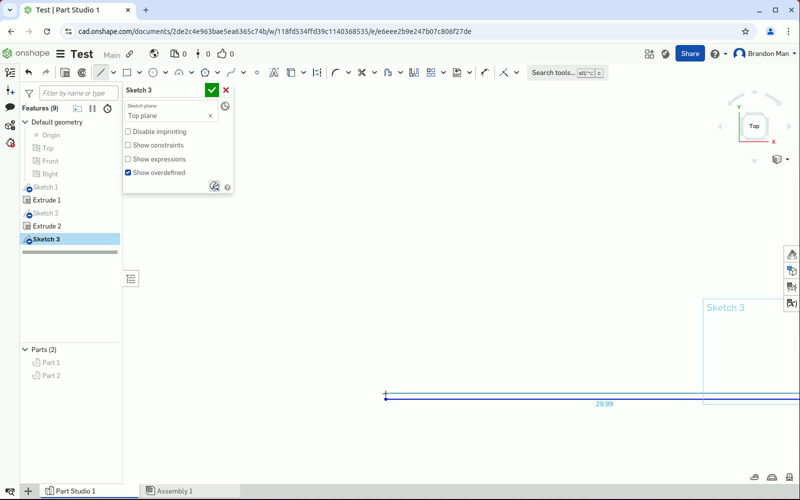
scroll(6)
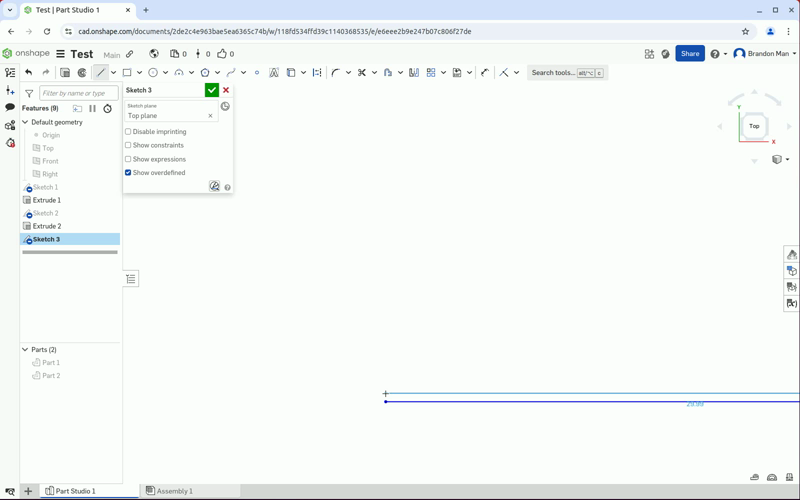
scroll(6)
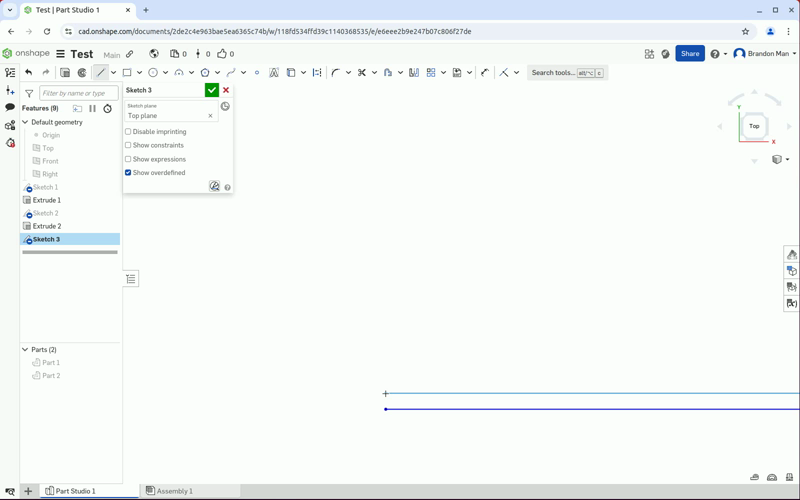
scroll(6)
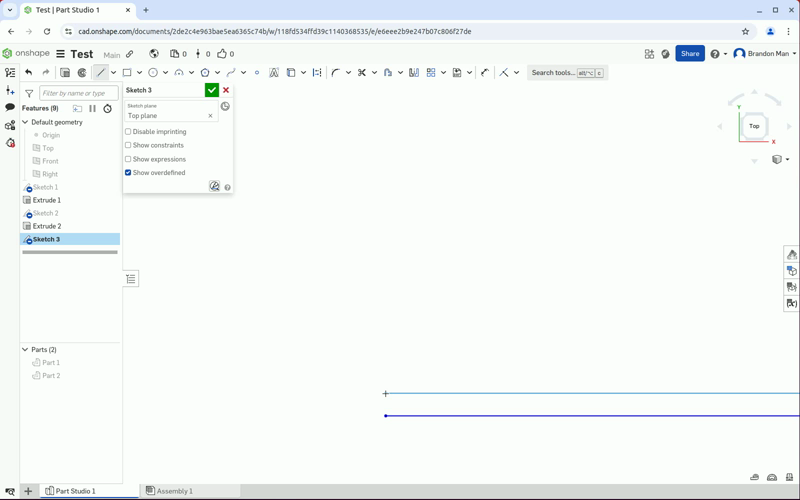
click(385, 393)
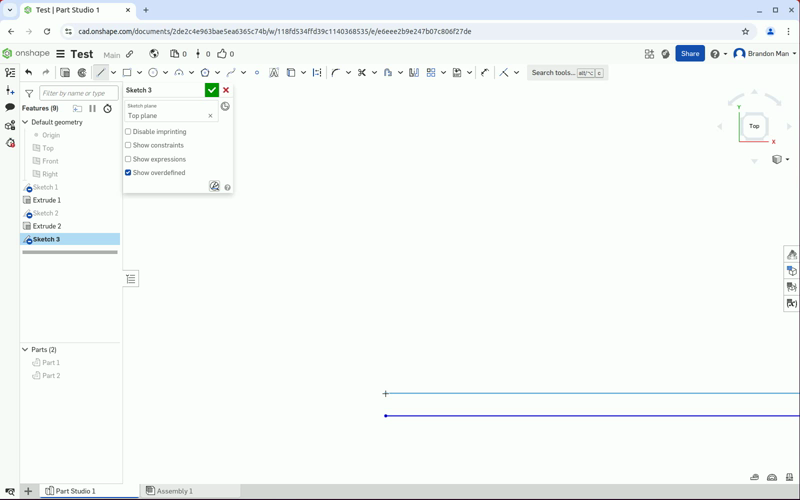
scroll(-6)
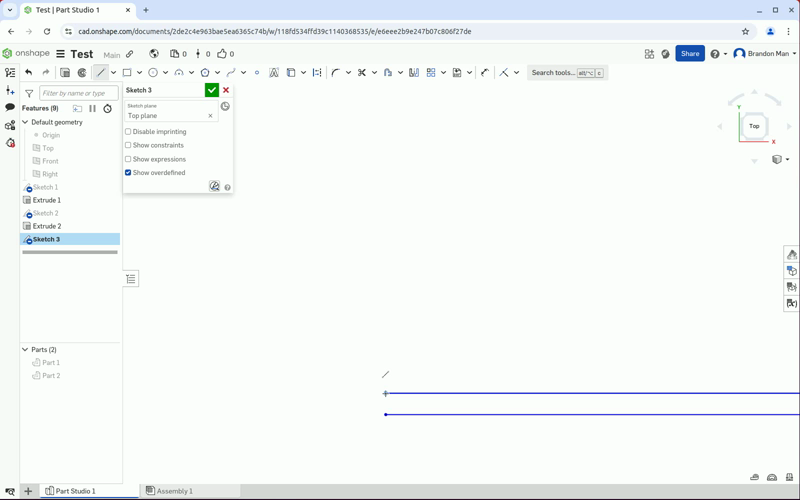
scroll(-6)
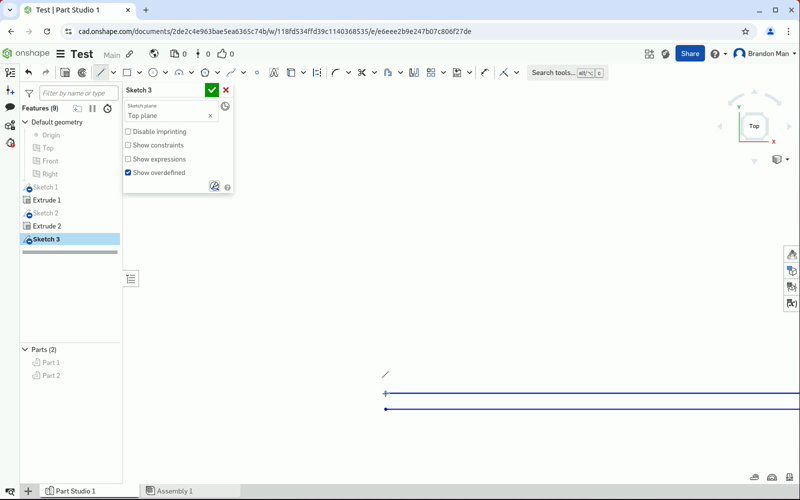
scroll(-6)
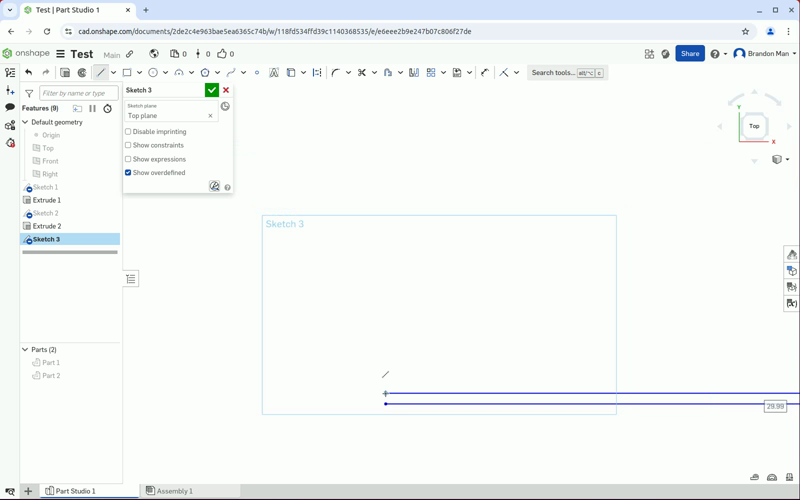
scroll(-6)
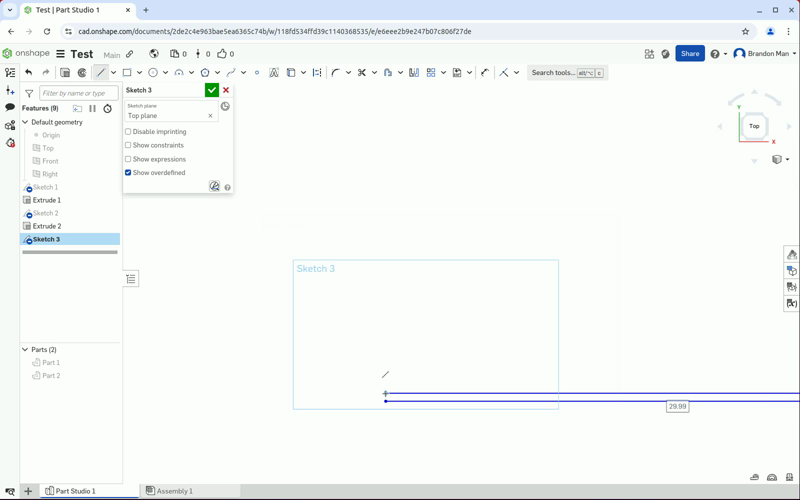
scroll(-6)
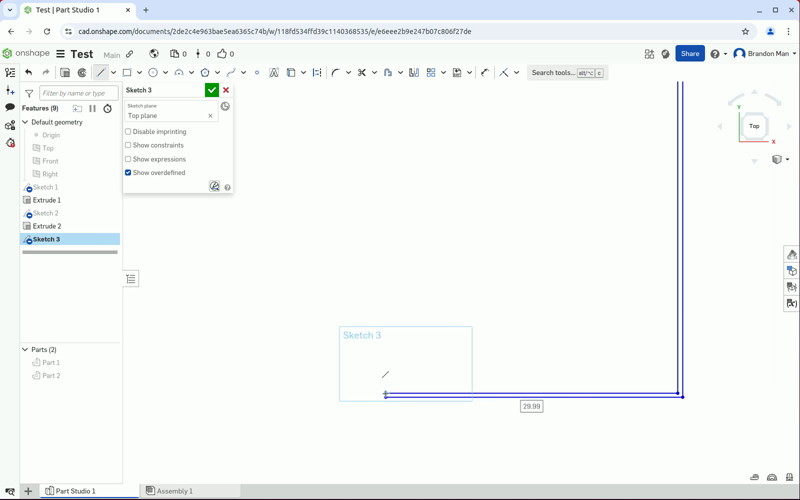
scroll(-6)
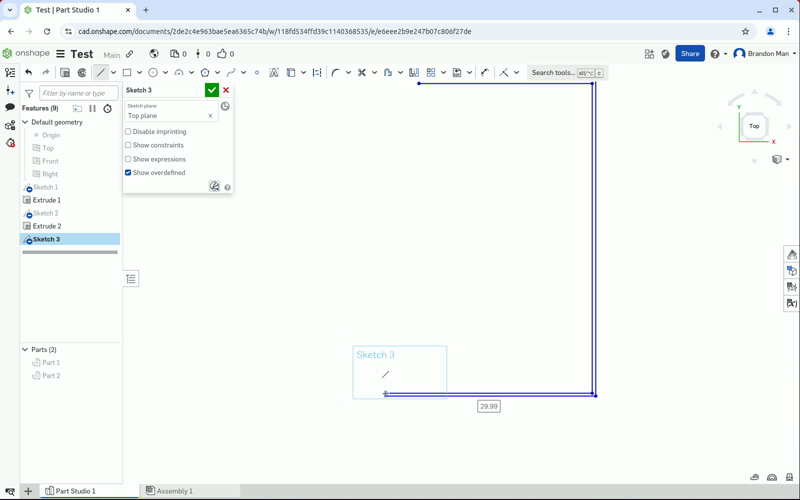
scroll(-6)
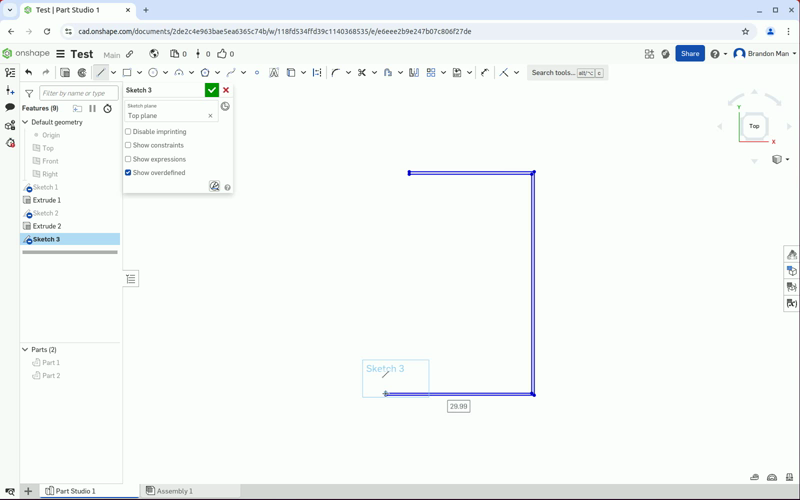
key_up(shift)
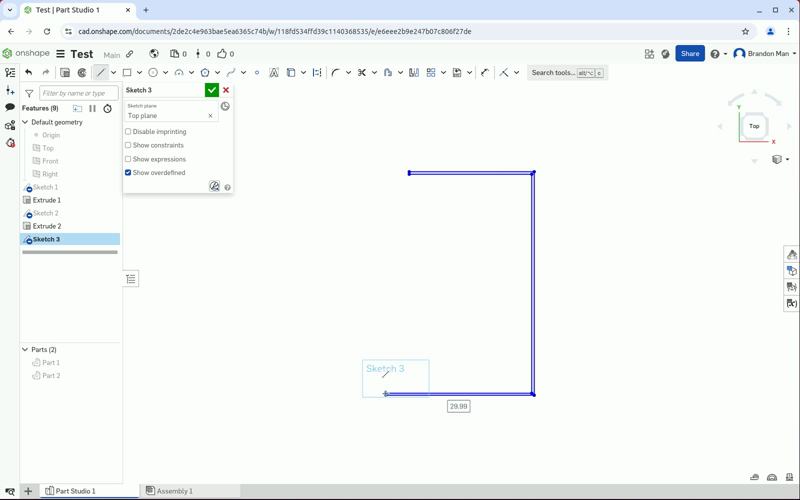
mouse_move(415, 393)
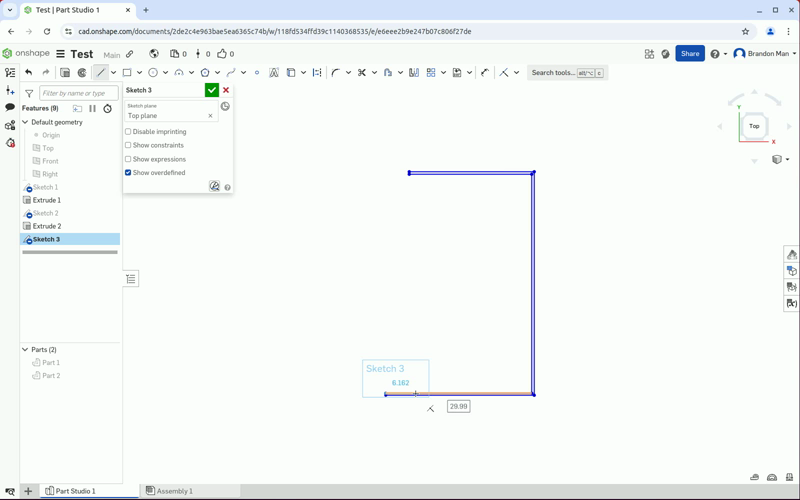
key_down(shift)
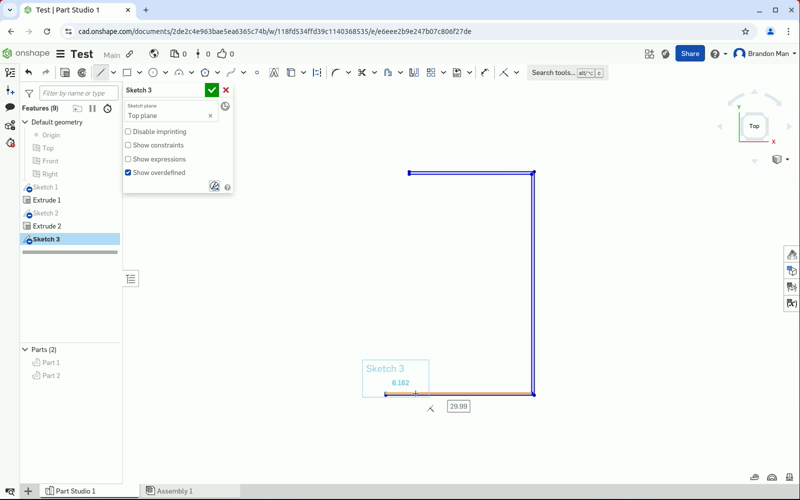
mouse_move(385, 395)
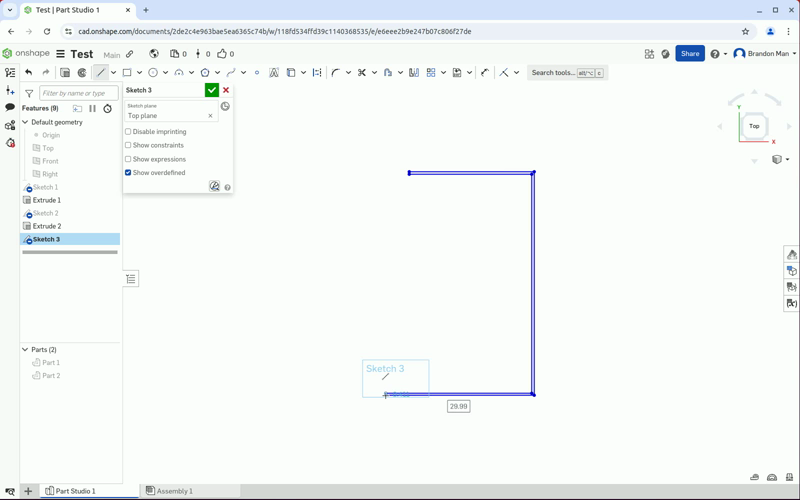
scroll(6)
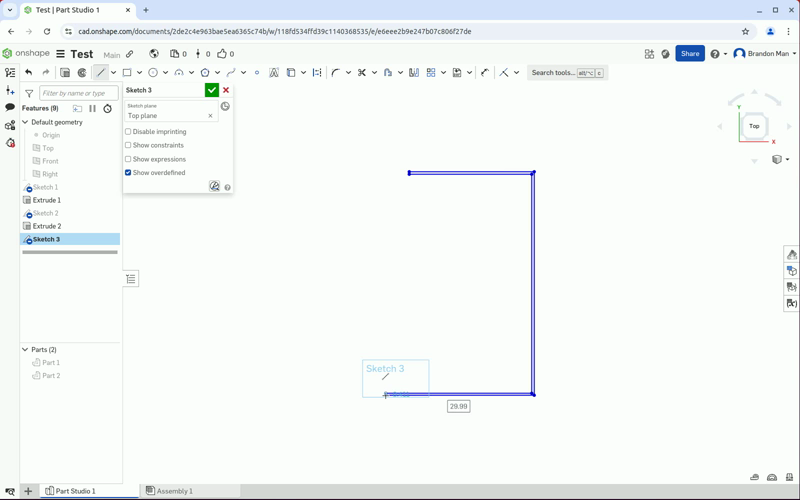
scroll(6)
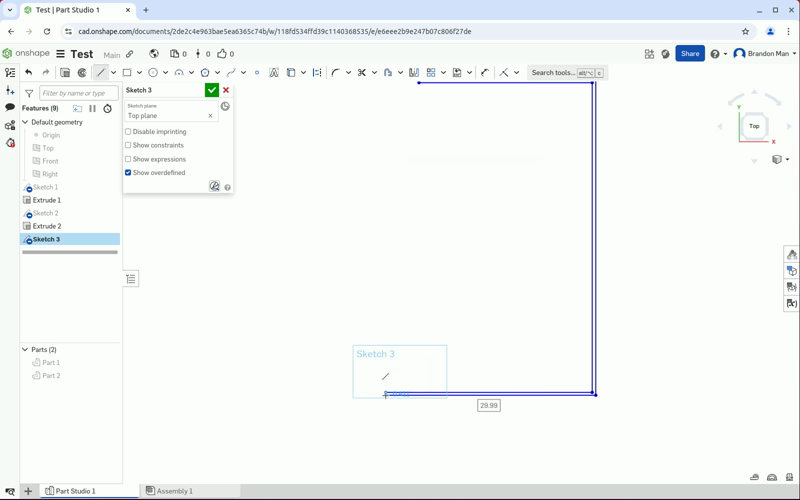
scroll(6)
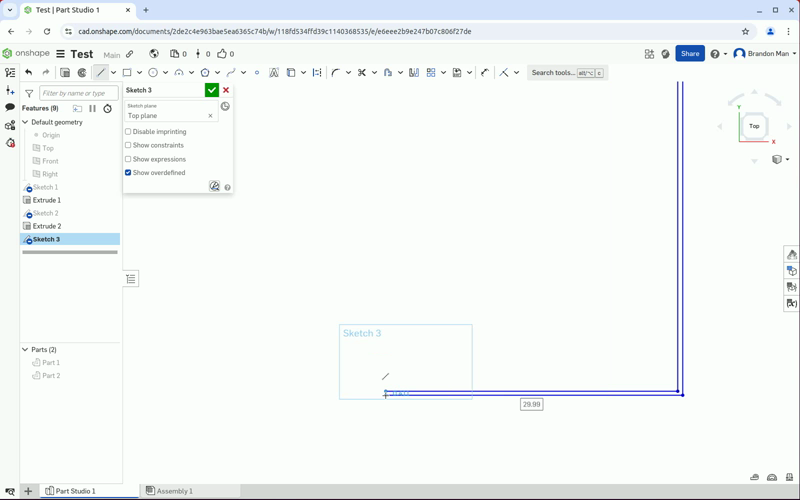
scroll(6)
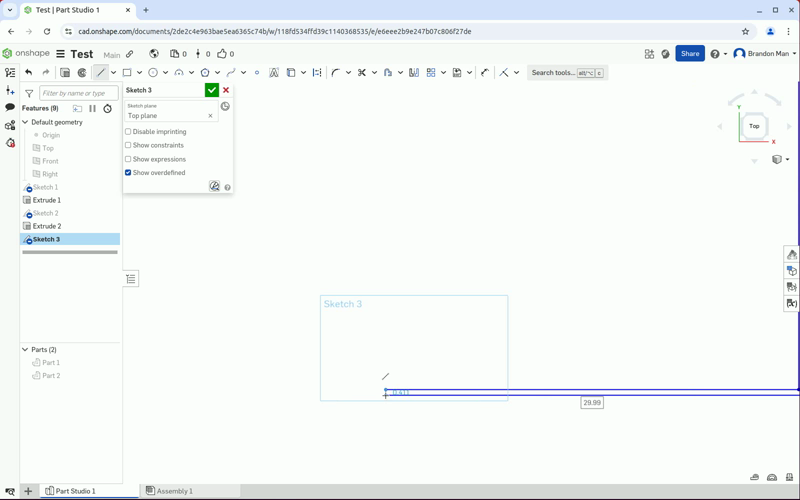
scroll(6)
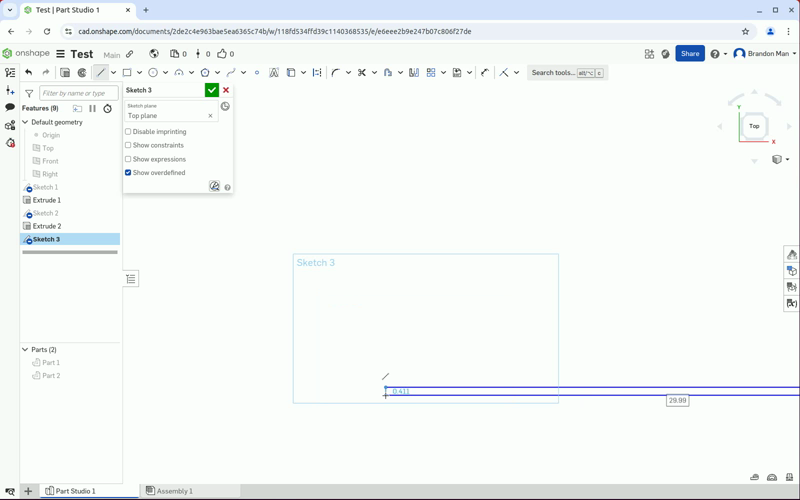
scroll(6)
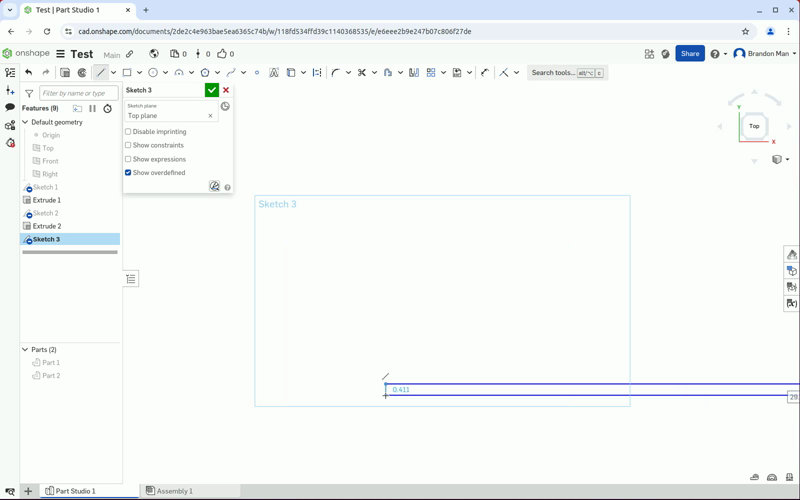
scroll(6)
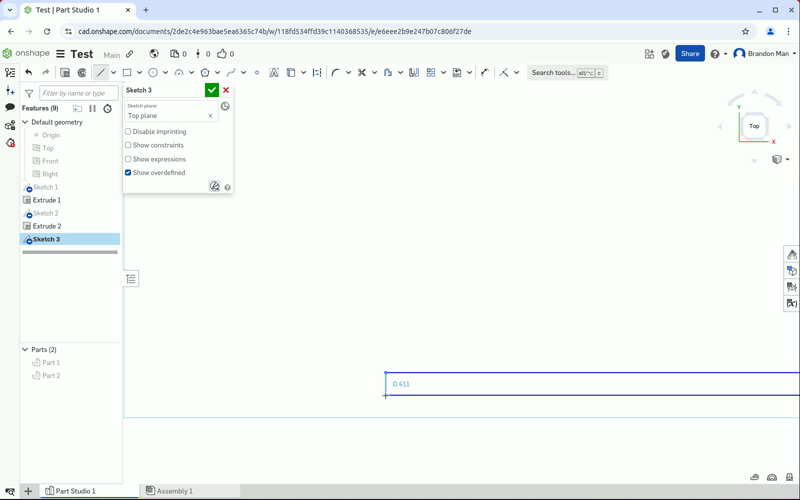
key_up(shift)
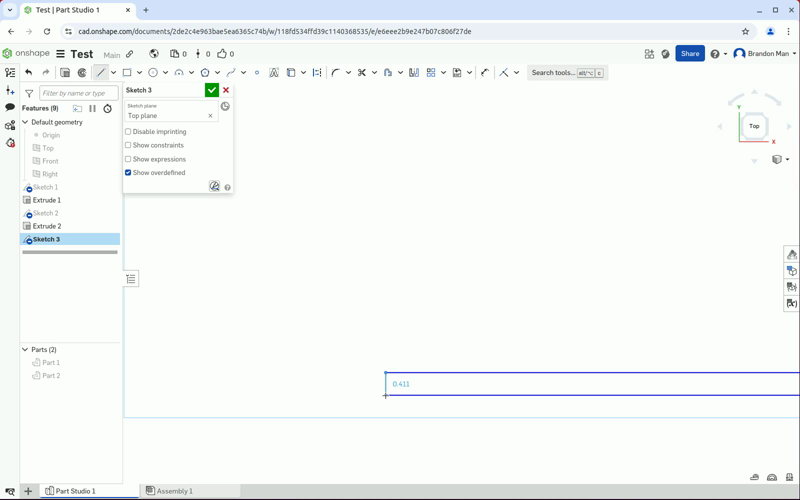
click(385, 395)
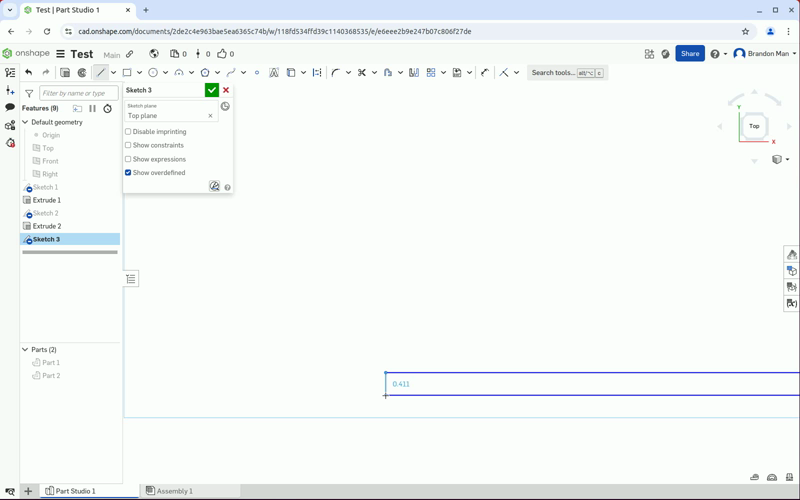
scroll(-6)
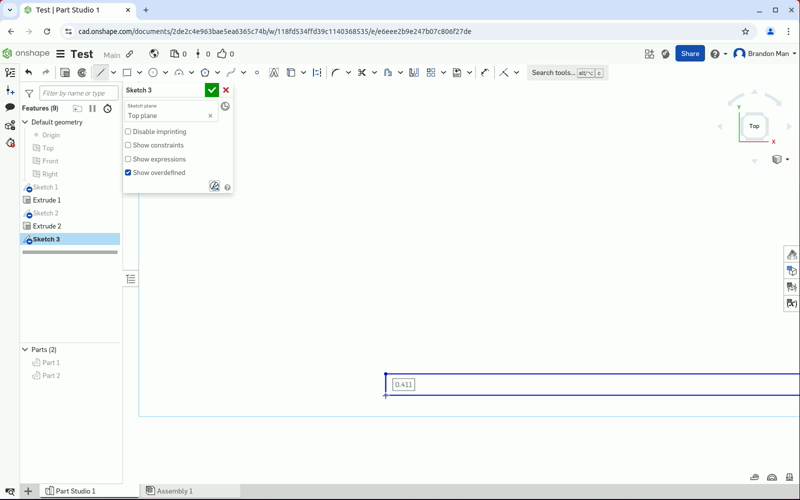
scroll(-6)
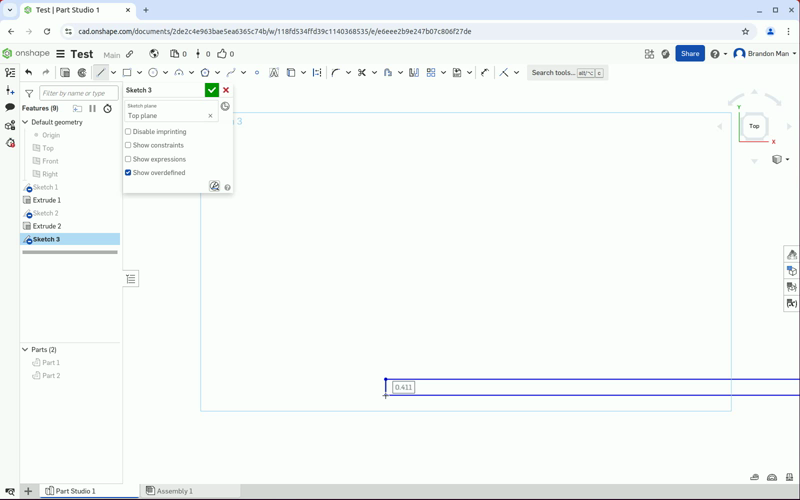
scroll(-6)
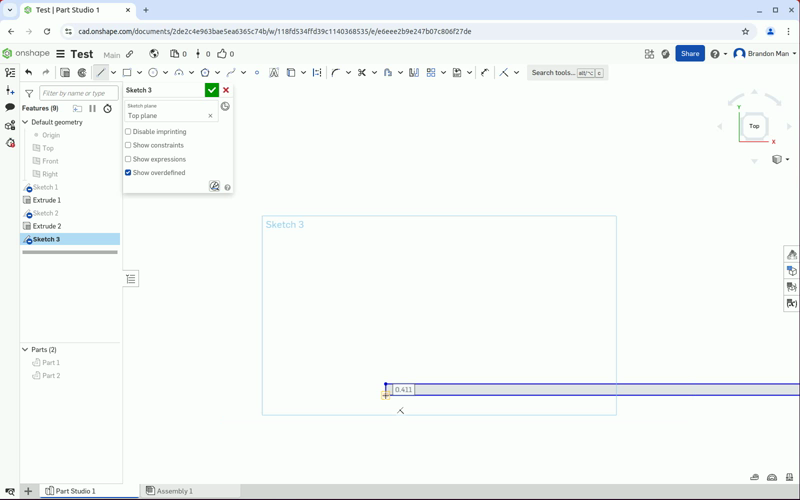
scroll(-6)
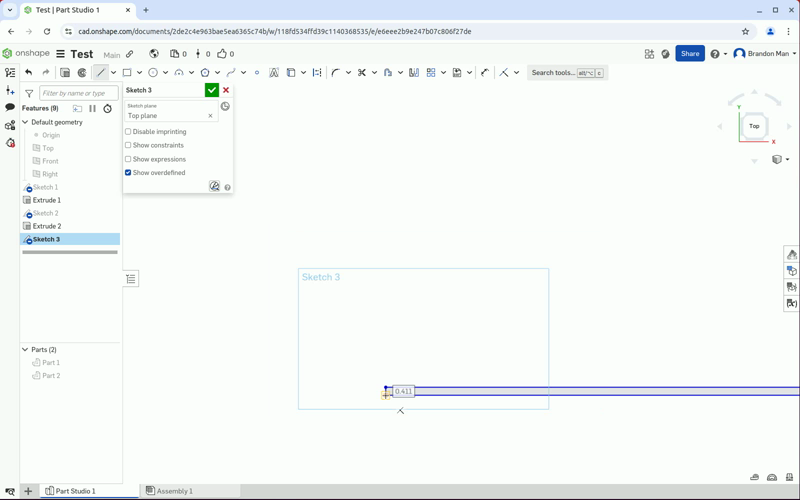
scroll(-6)
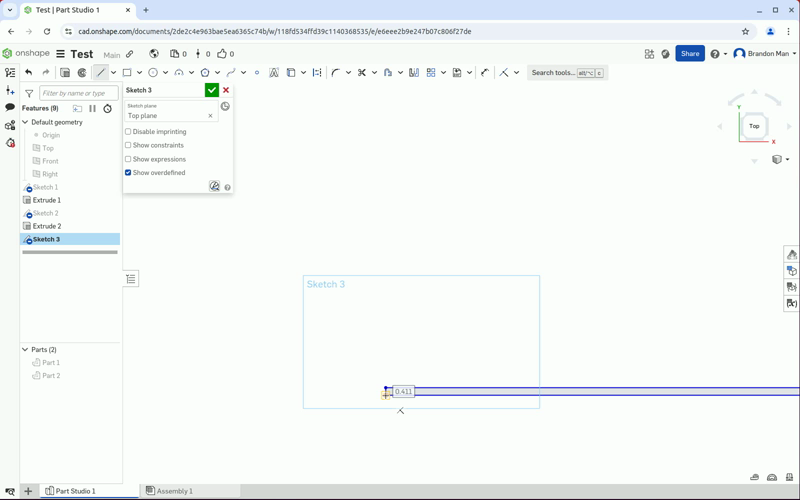
scroll(-6)
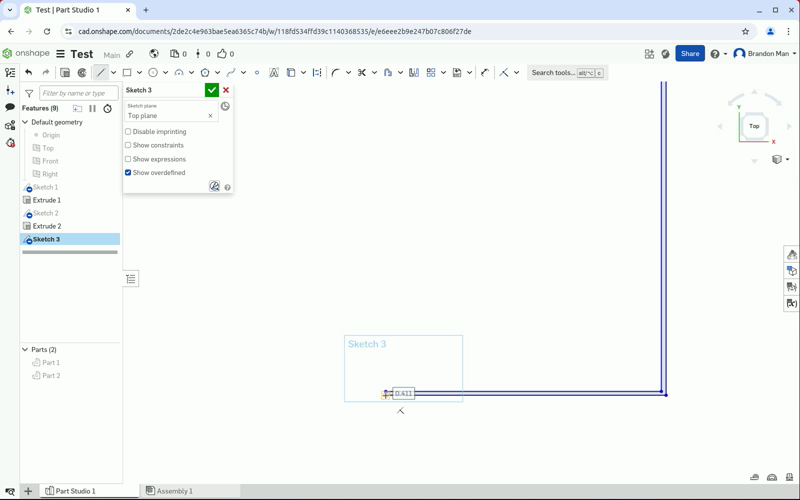
scroll(-6)
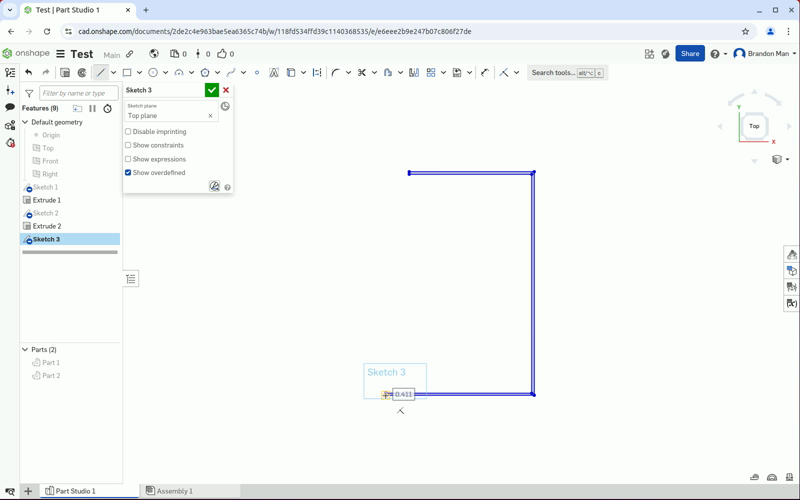
key(esc)
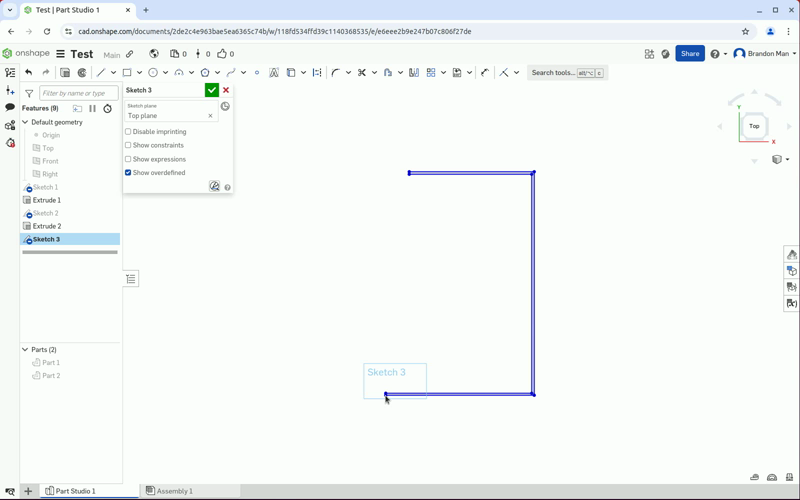
mouse_move(533, 356)
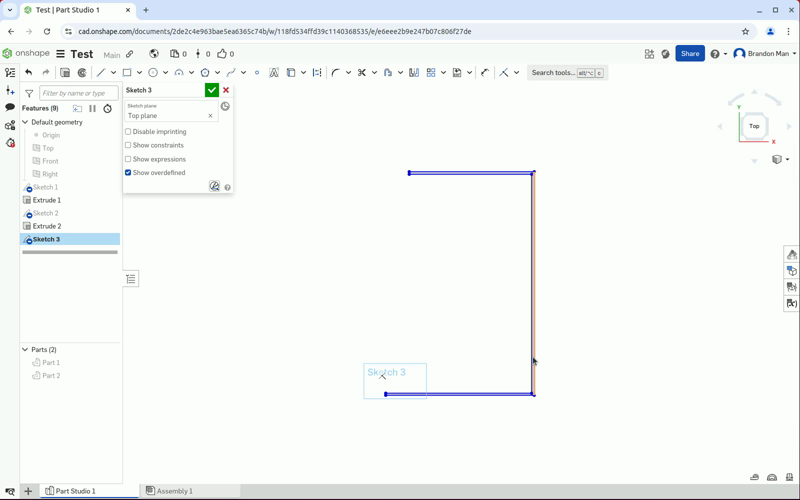
scroll(6)
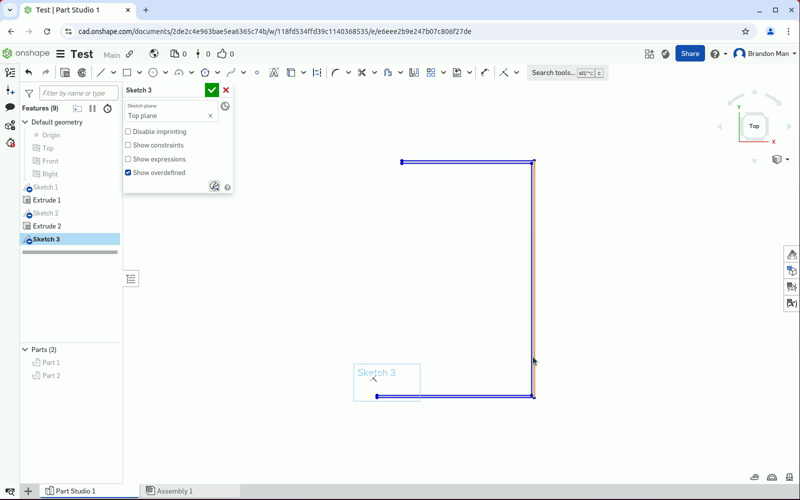
scroll(6)
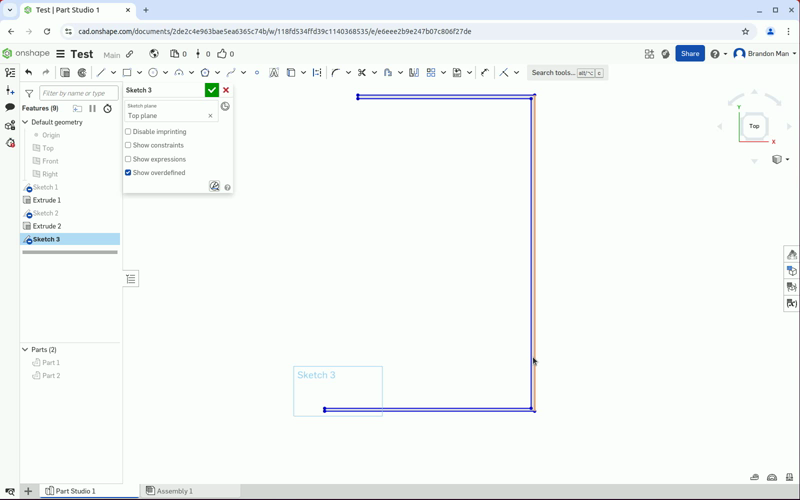
scroll(6)
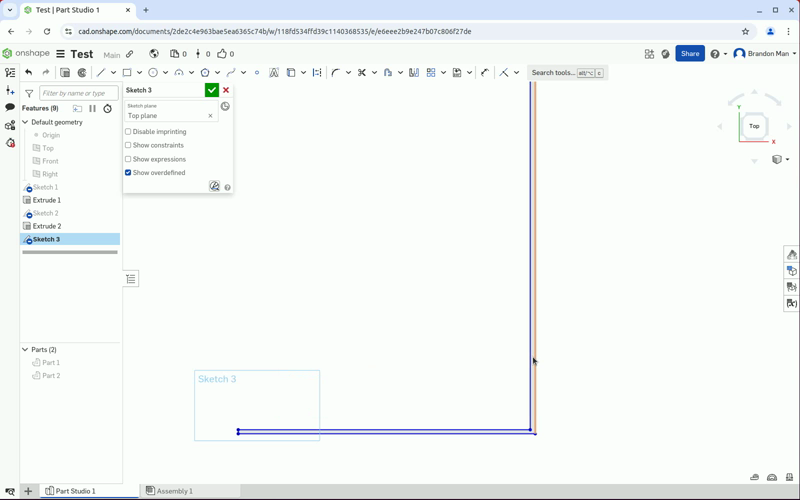
scroll(6)
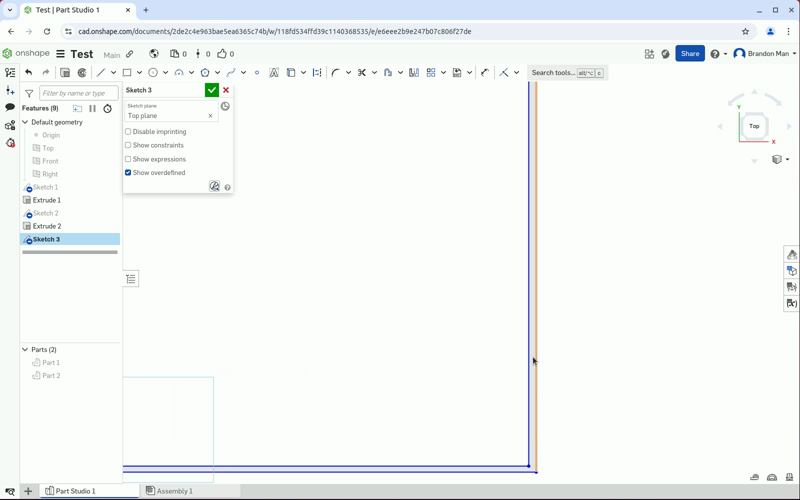
scroll(6)
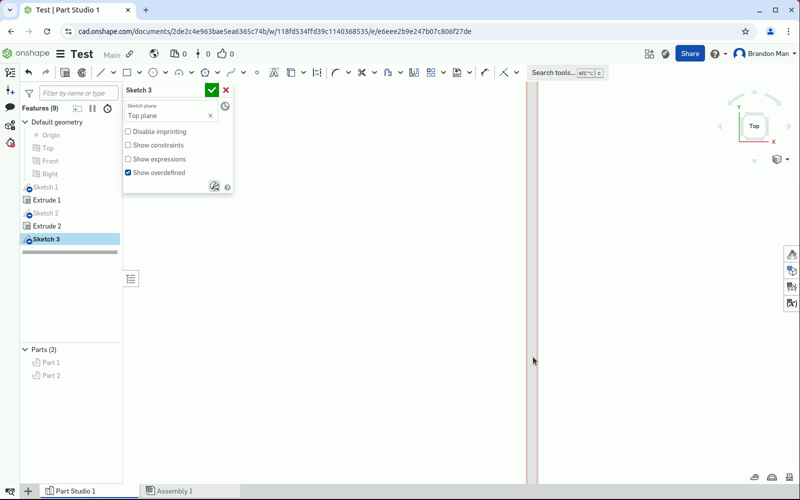
scroll(6)
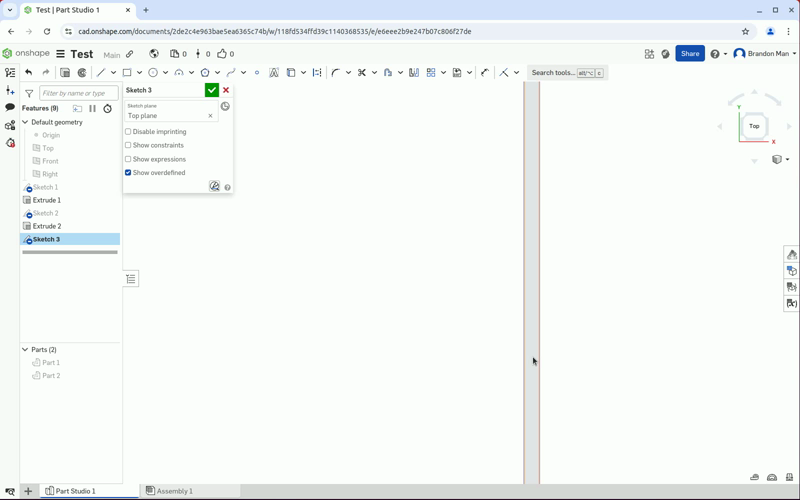
scroll(6)
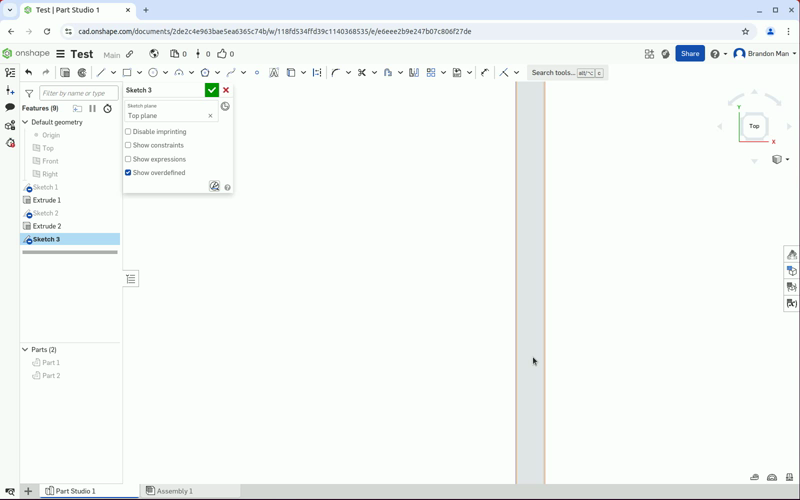
click(533, 356)
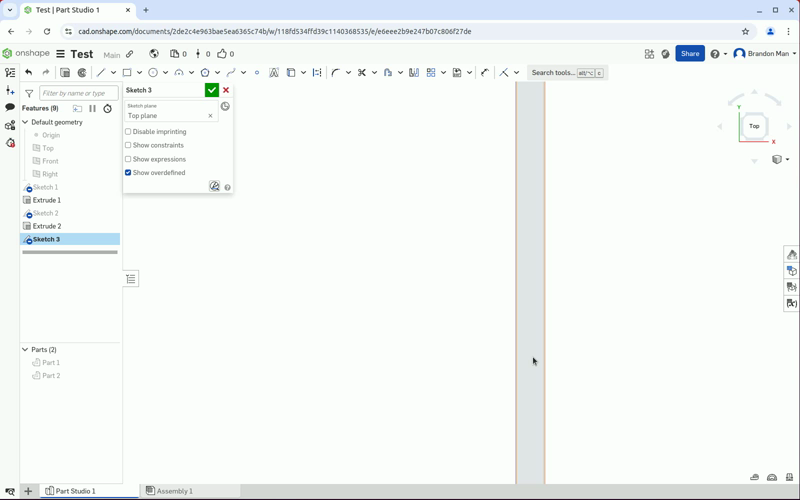
scroll(-6)
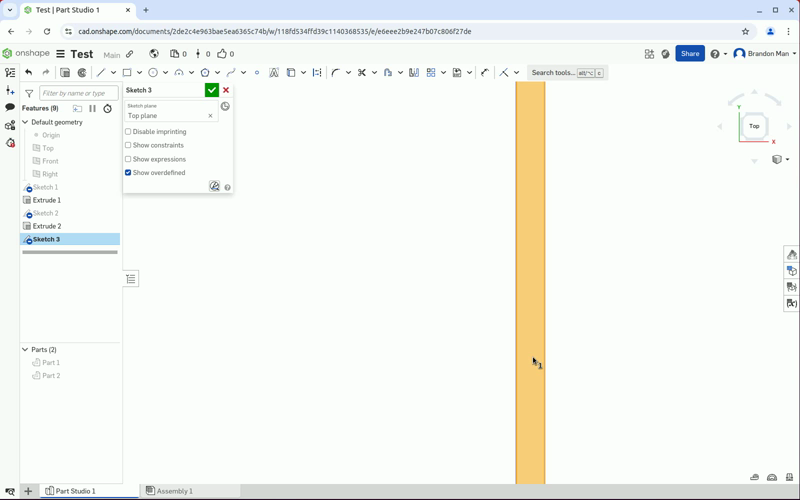
scroll(-6)
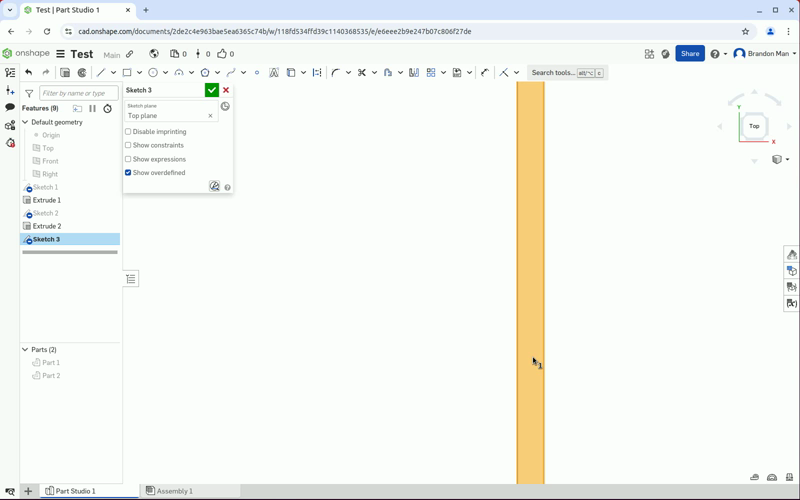
scroll(-6)
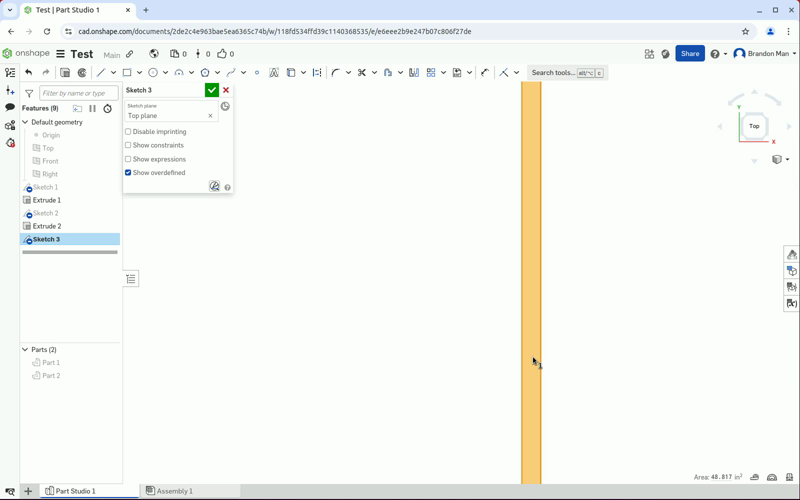
scroll(-6)
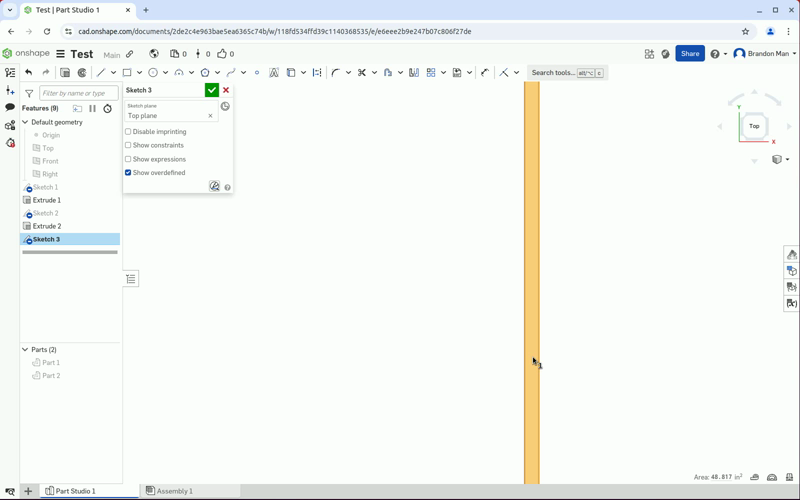
scroll(-6)
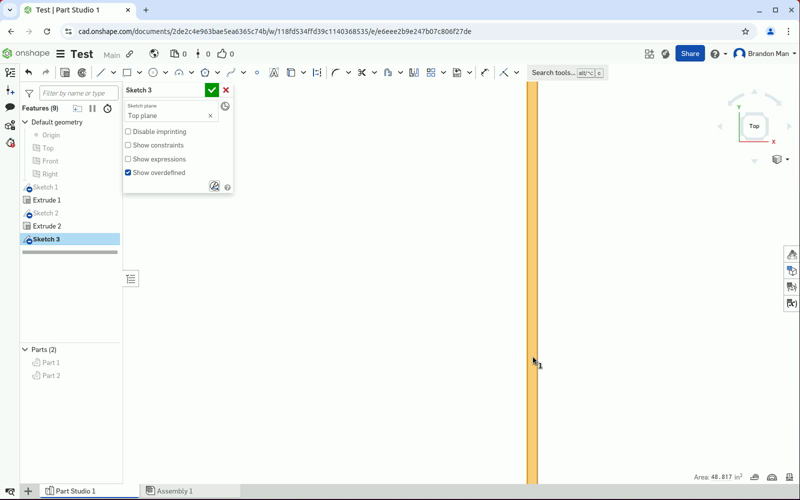
scroll(-6)
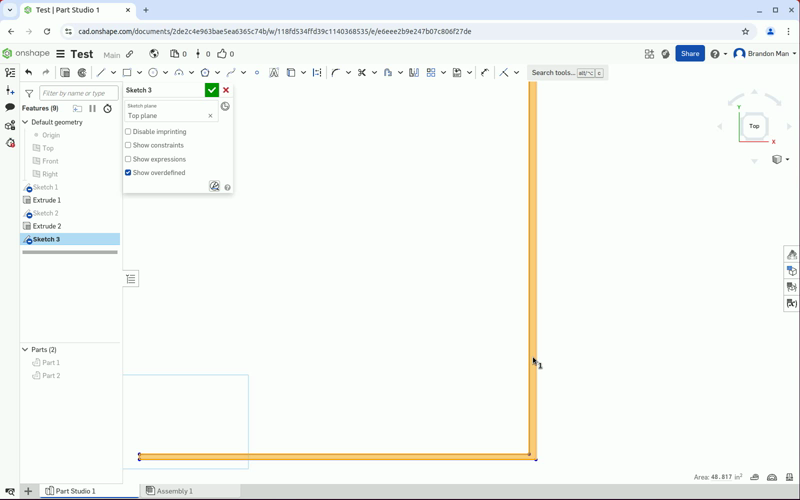
scroll(-6)
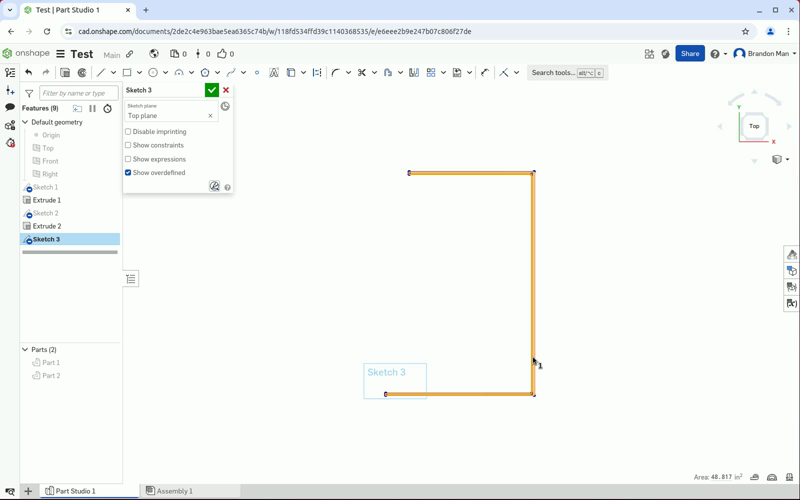
mouse_move(73, 352)
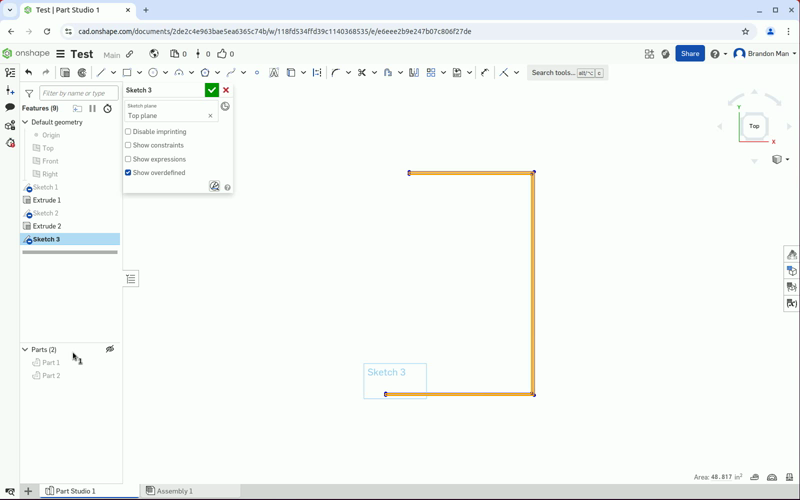
key(shift+y)
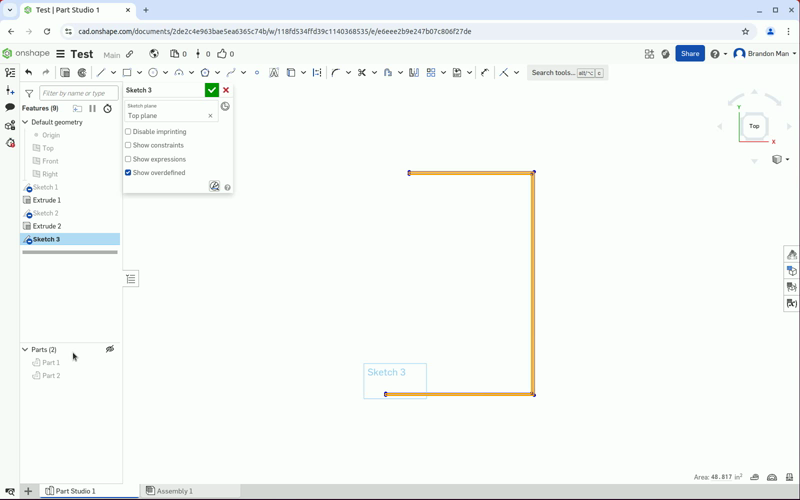
key(shift+e)
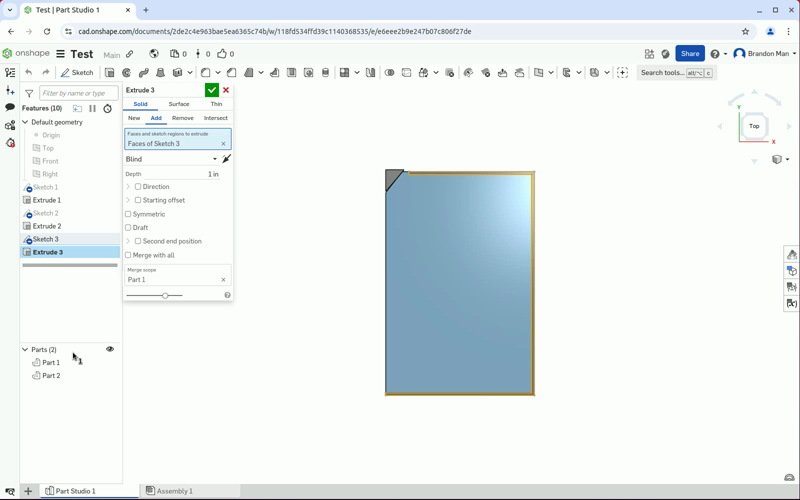
mouse_move(143, 106)
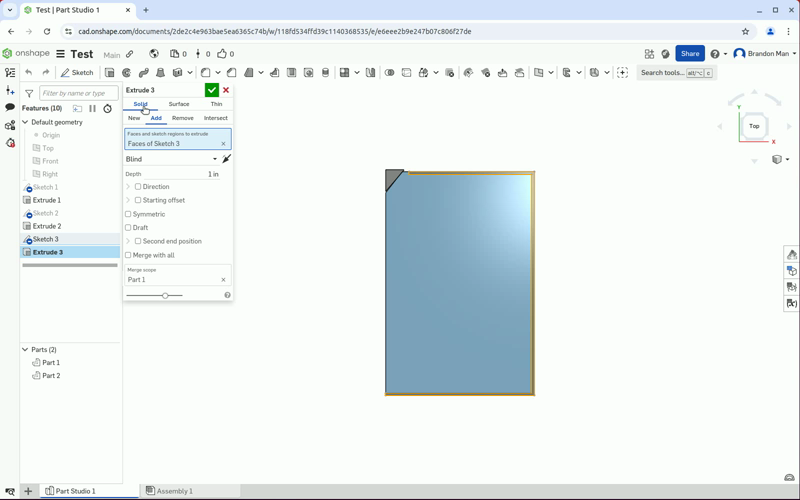
click(143, 106)
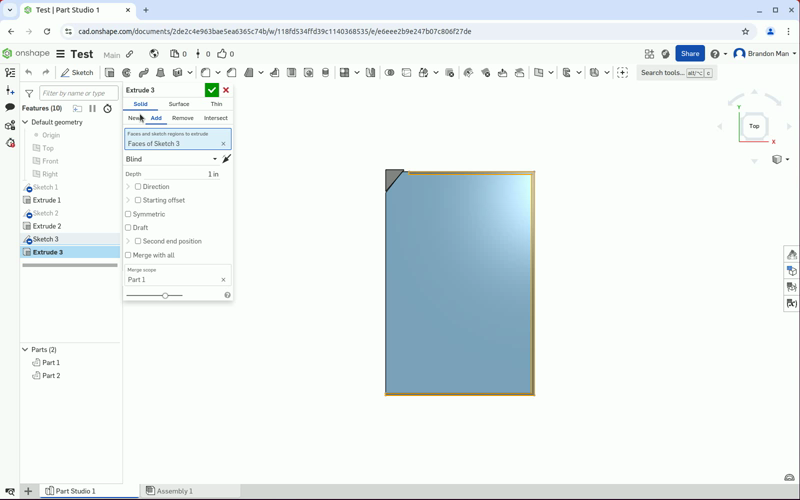
mouse_move(137, 120)
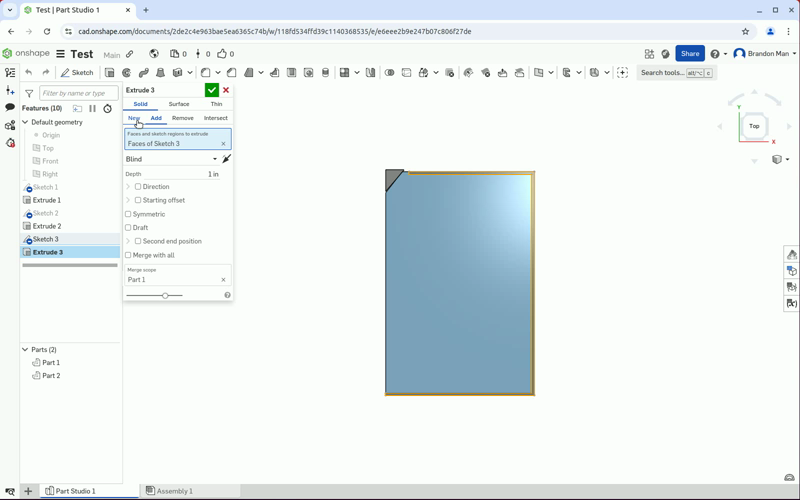
click(137, 120)
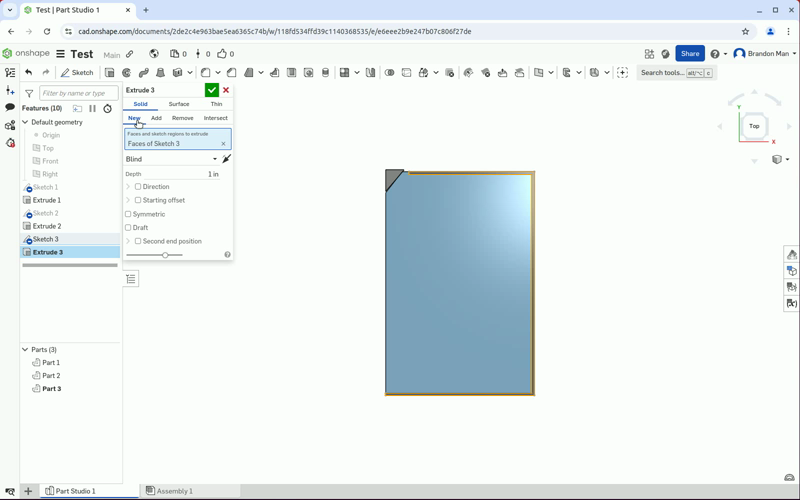
key(tab, 4)
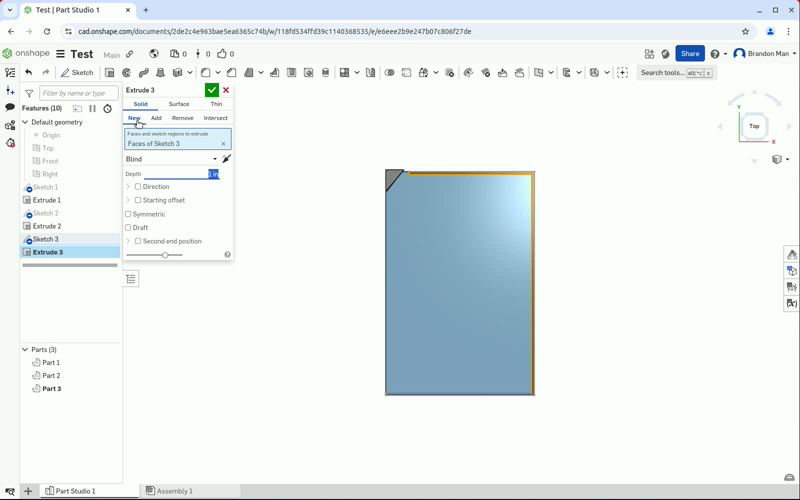
text(2.648)
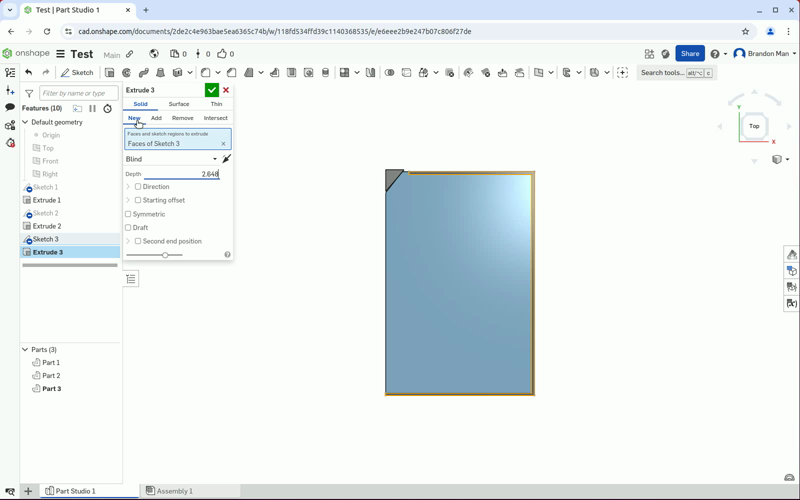
key(enter)
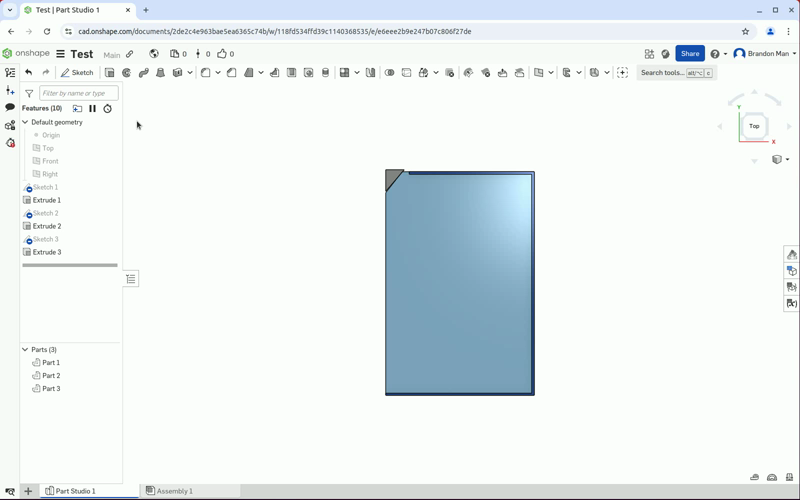
key(shift+h)
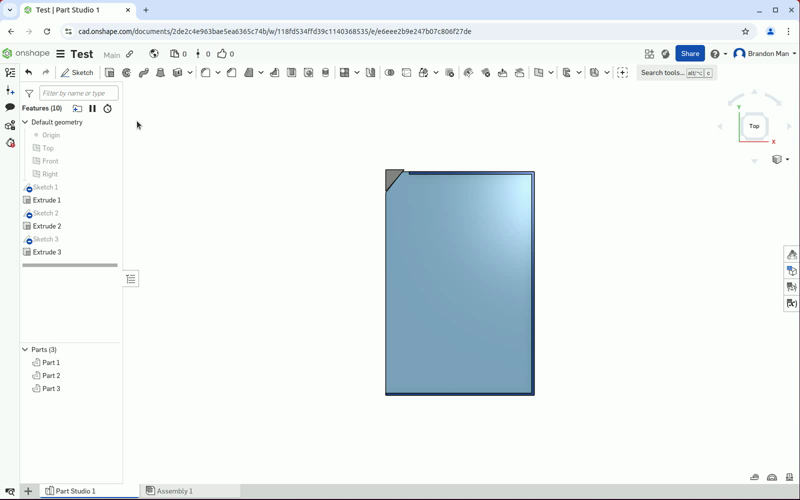
key(shift+h)
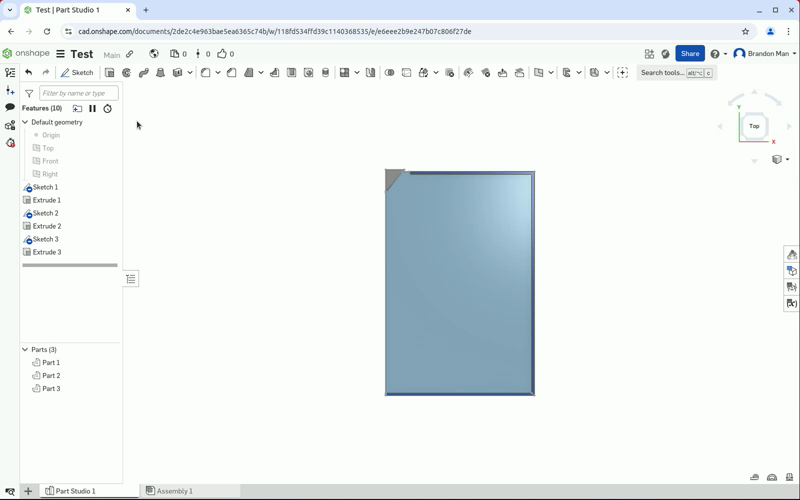
key(shift+7)
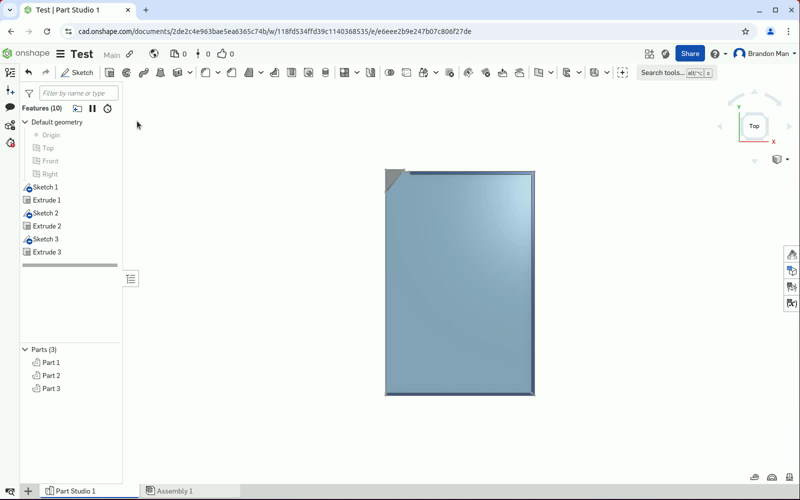
key(up, 3)
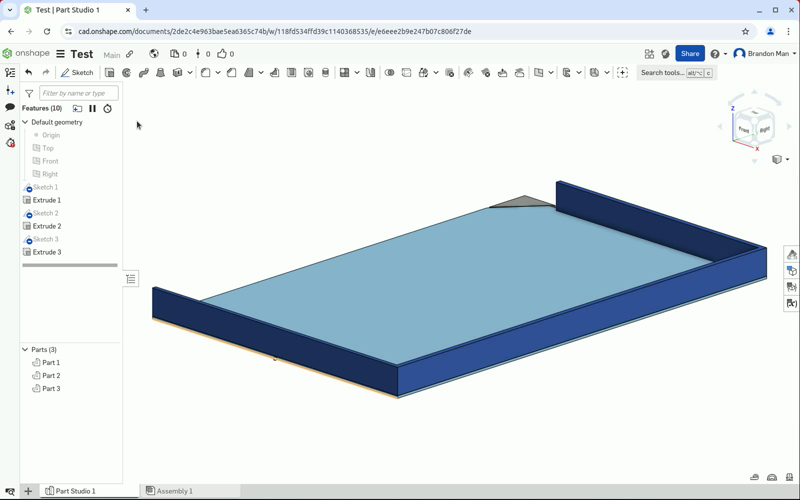
key(left, 3)
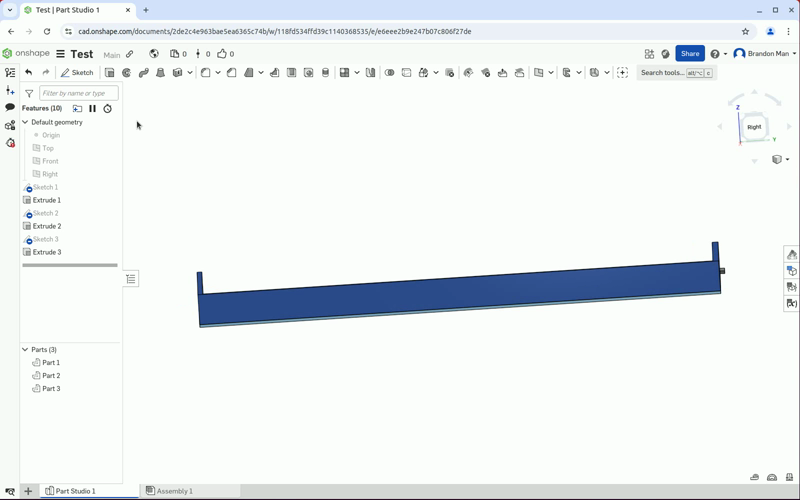
key(right, 3)
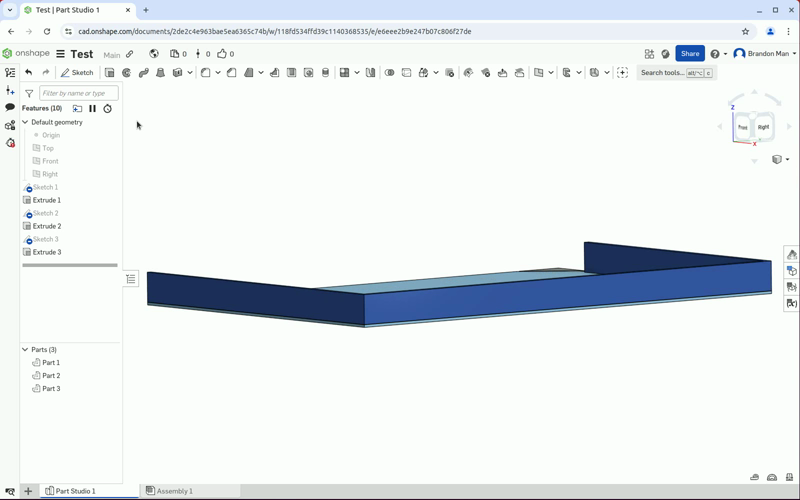
key(down, 3)
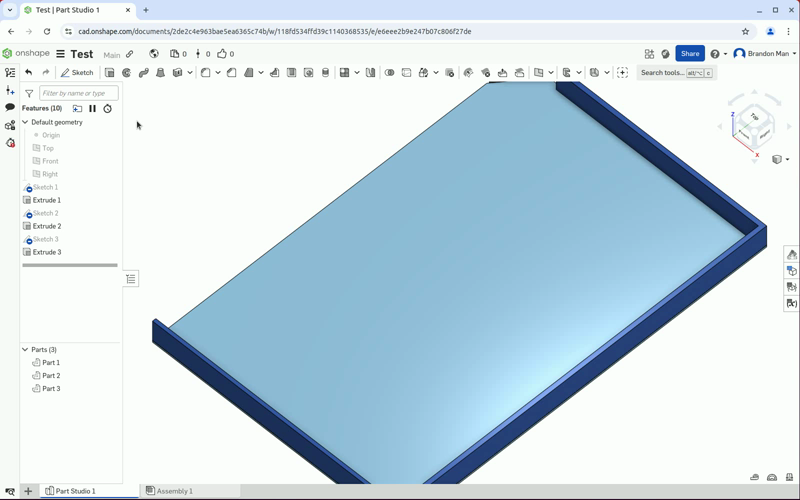
mouse_move(73, 189)
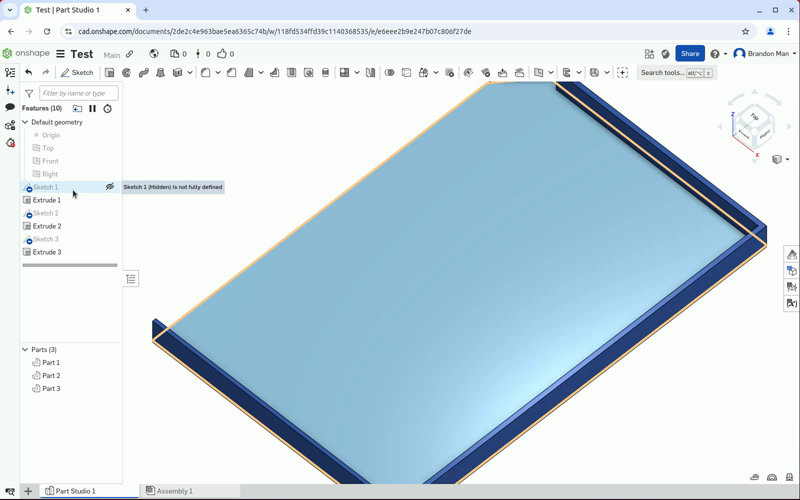
click(73, 189)